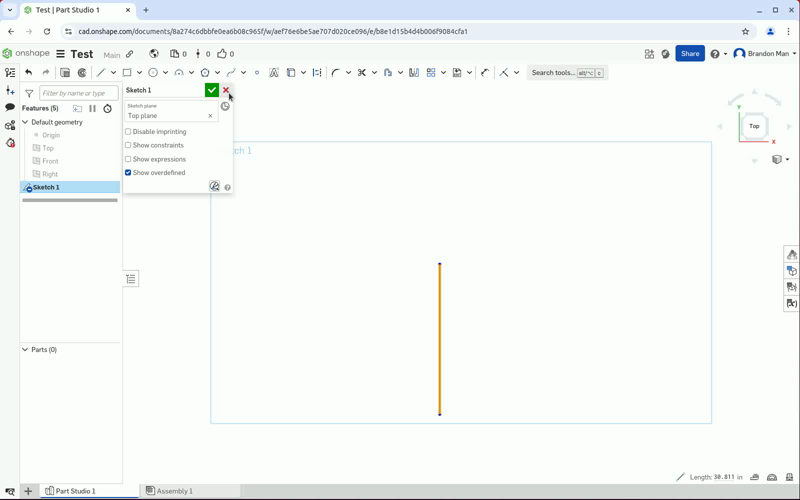
key(shift+h)
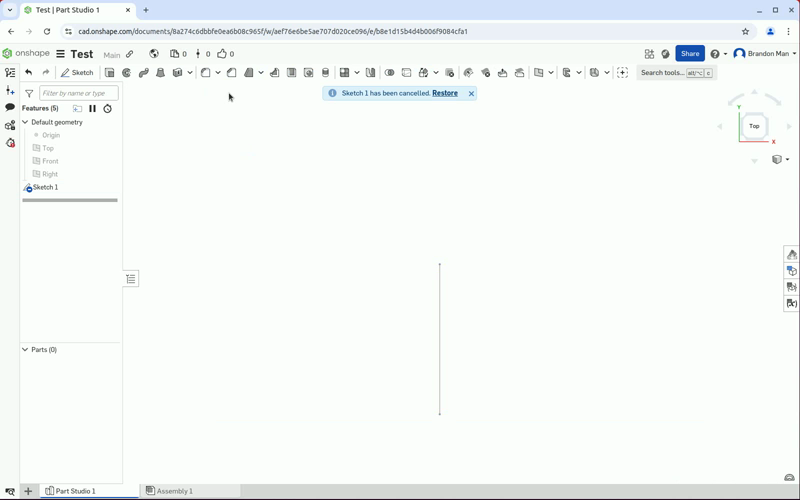
key(shift+s)
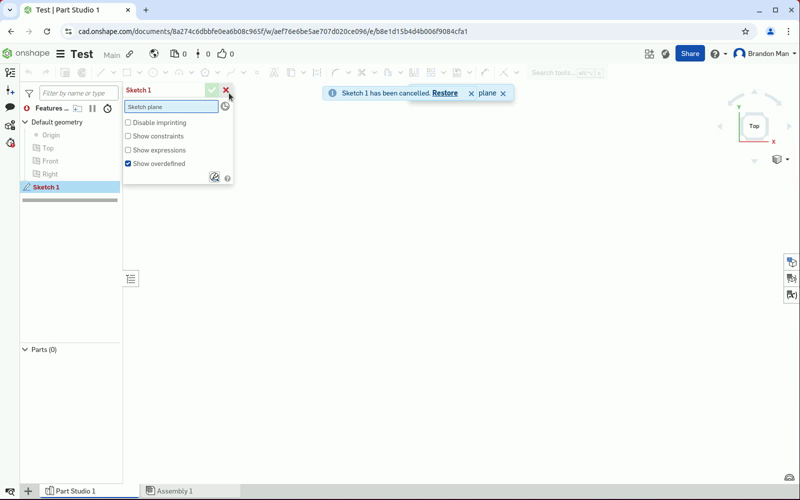
mouse_move(73, 150)
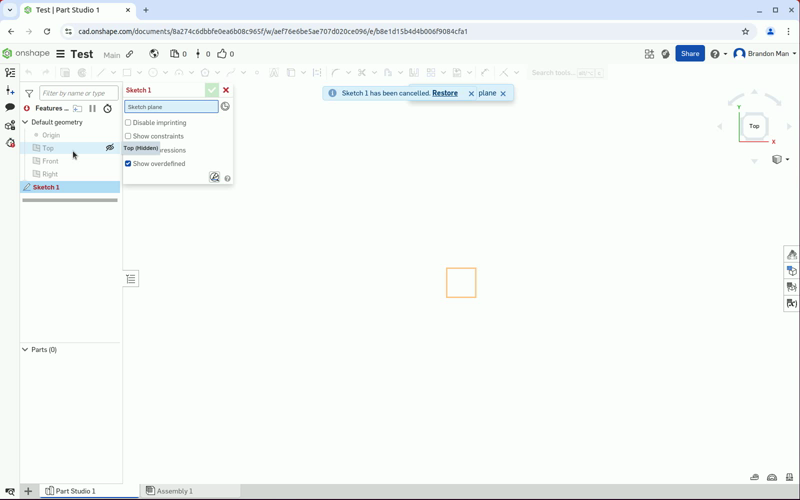
click(73, 150)
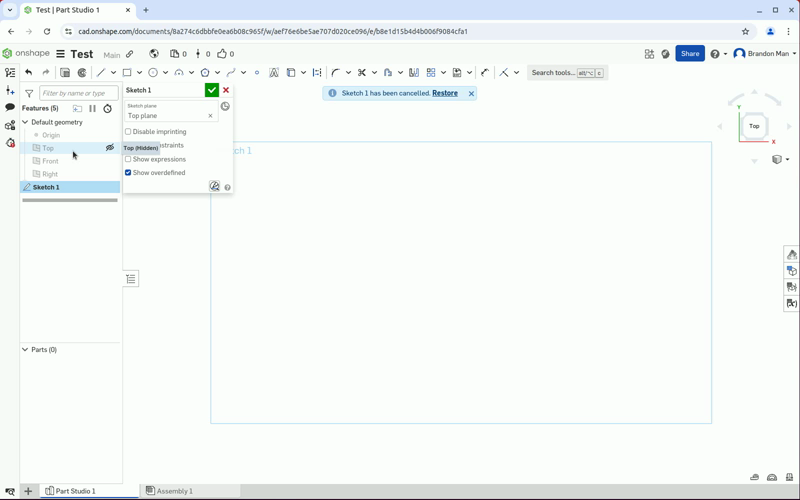
mouse_move(73, 352)
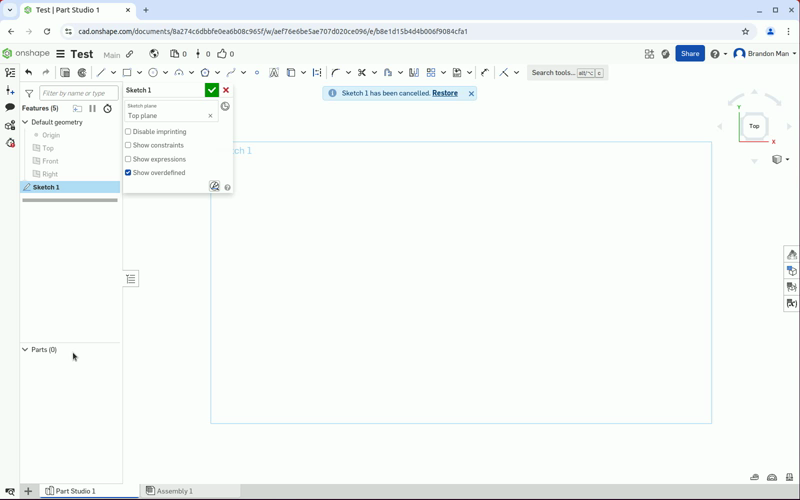
key(y)
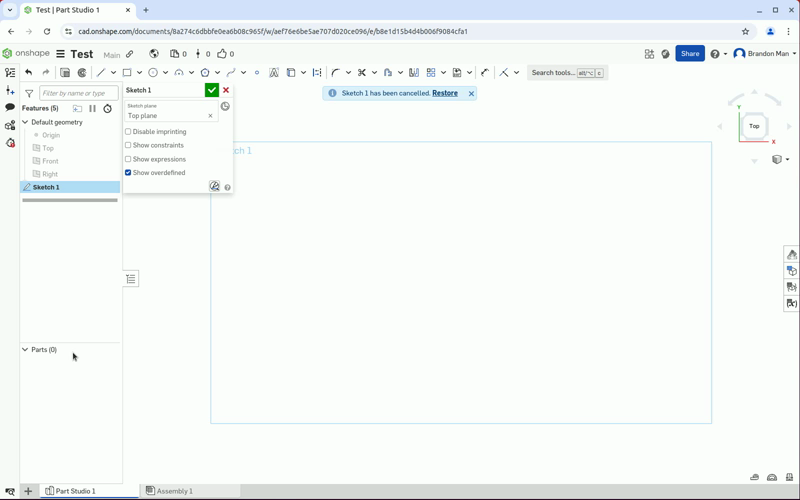
key(l)
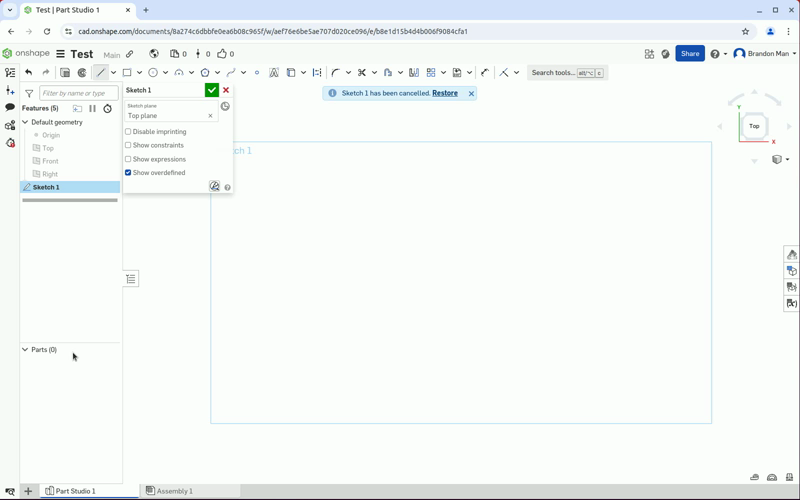
key_down(shift)
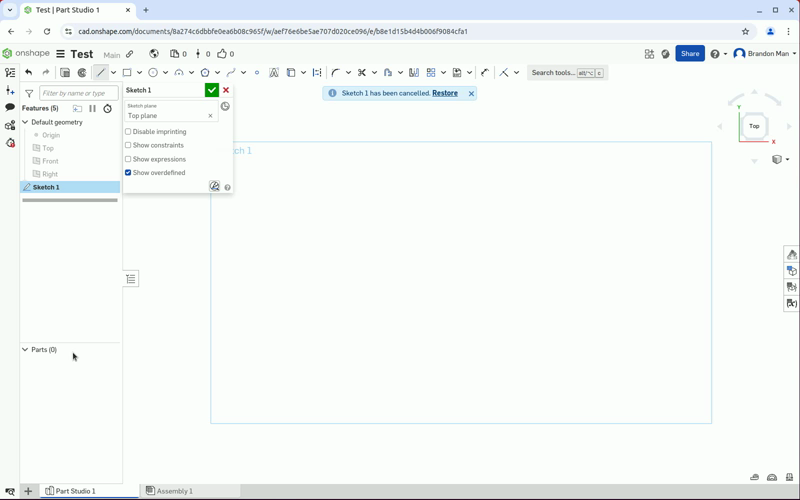
mouse_move(398, 345)
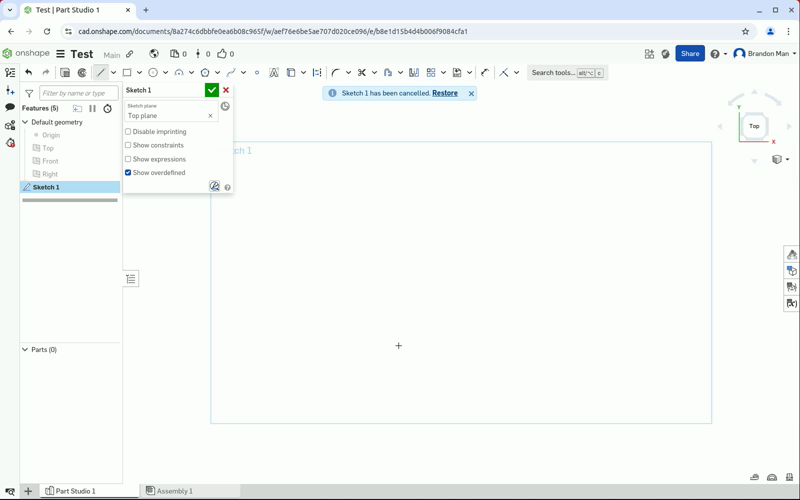
click(398, 345)
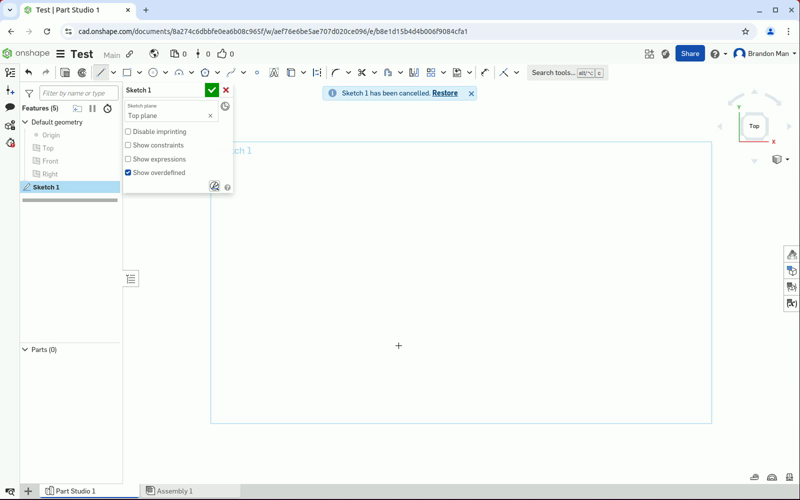
key_up(shift)
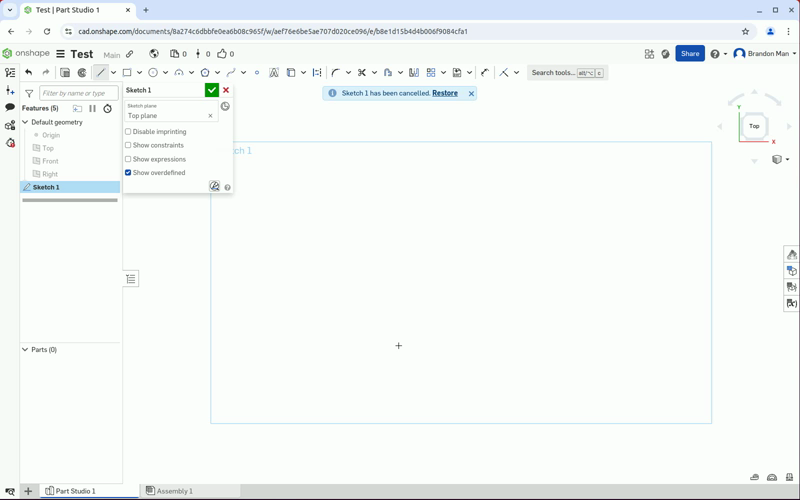
key_down(shift)
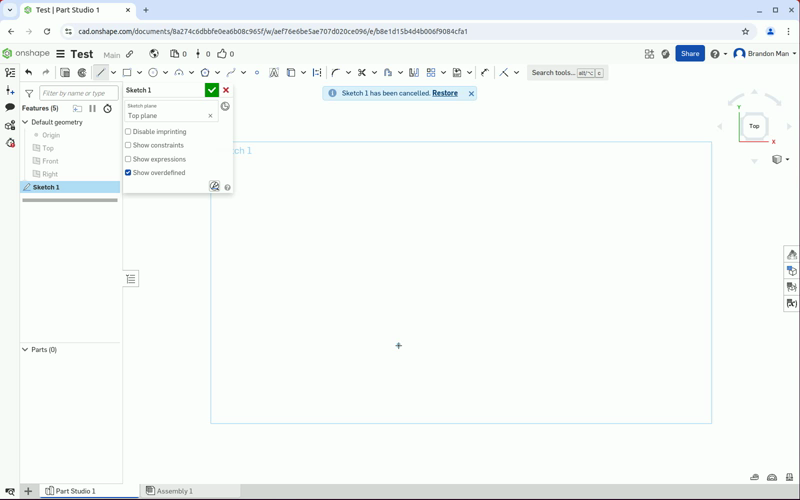
mouse_move(522, 345)
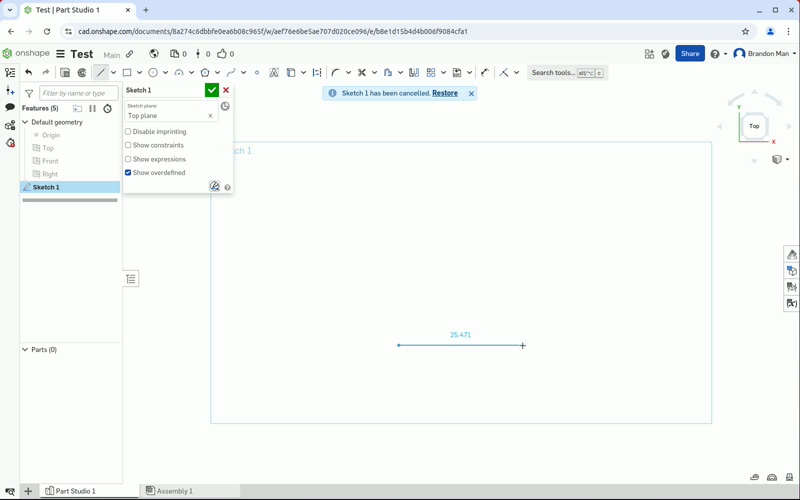
click(522, 345)
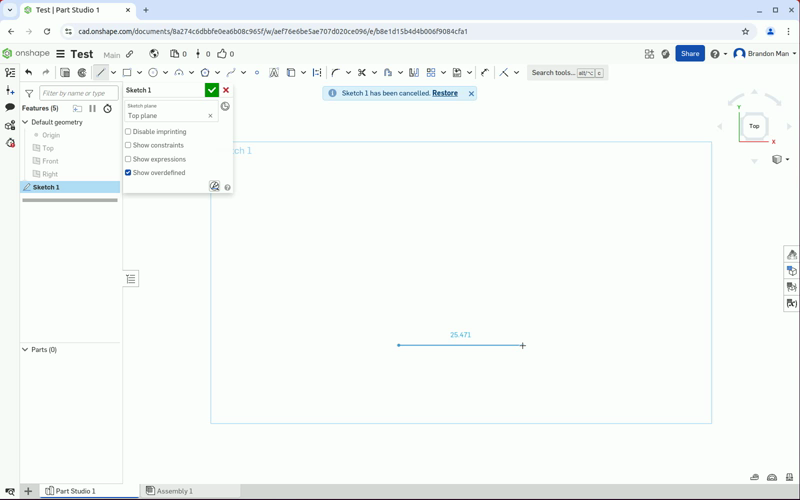
key_up(shift)
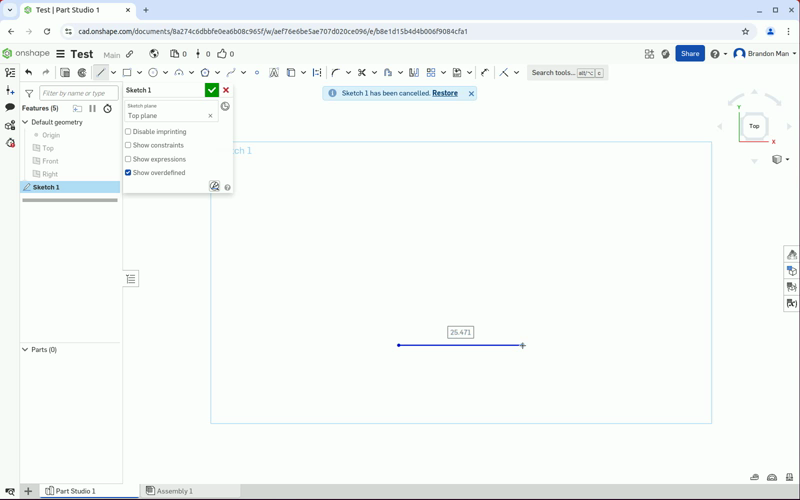
key_down(shift)
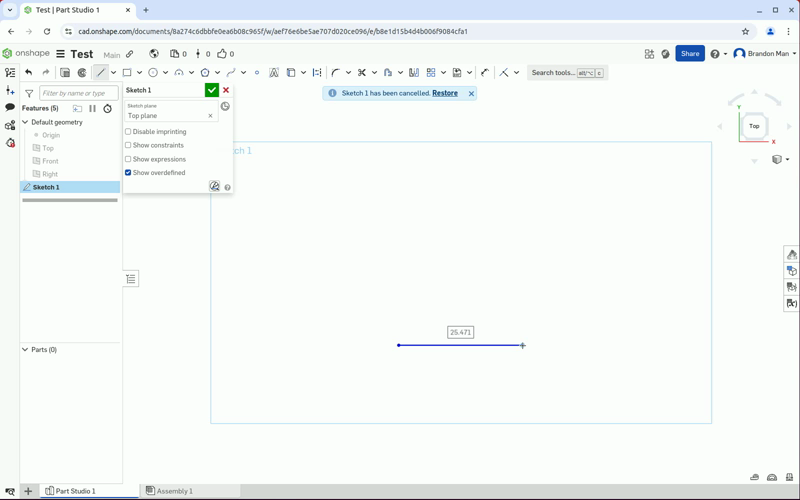
mouse_move(522, 220)
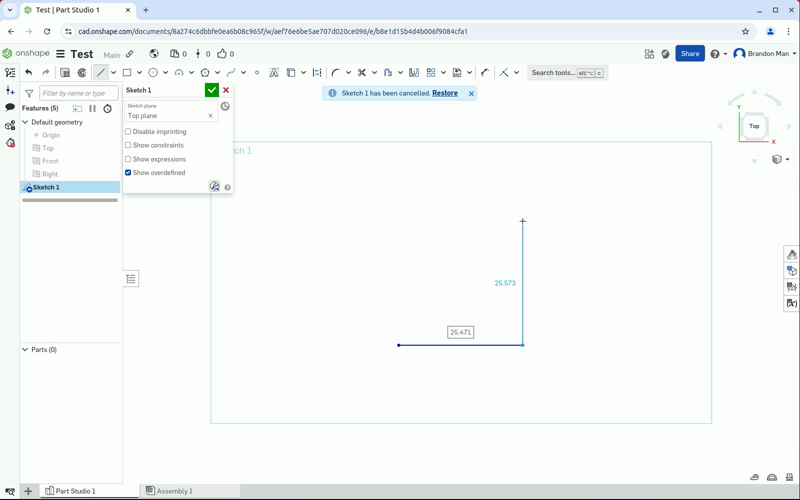
click(522, 220)
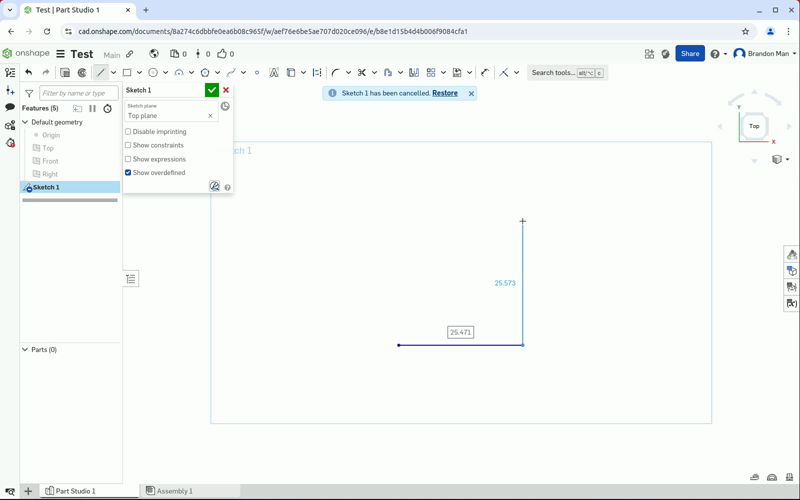
key_up(shift)
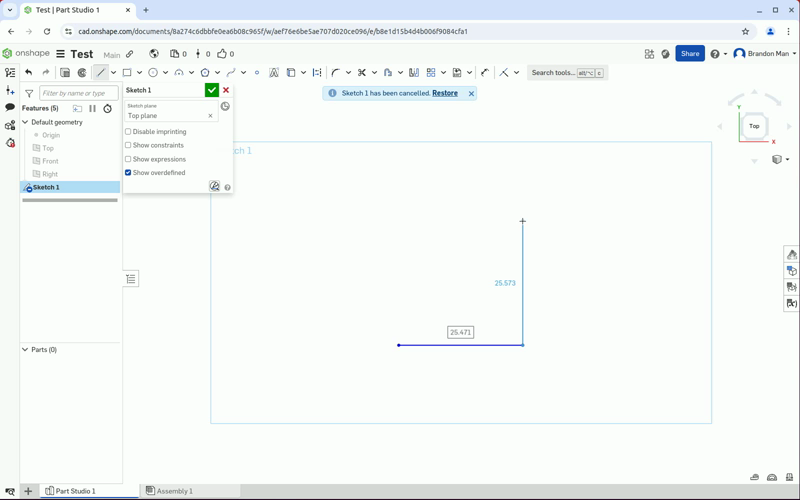
key_down(shift)
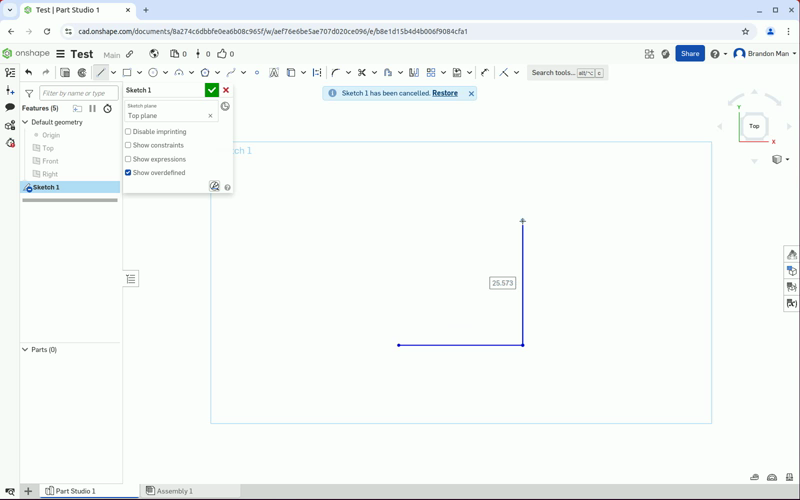
mouse_move(398, 220)
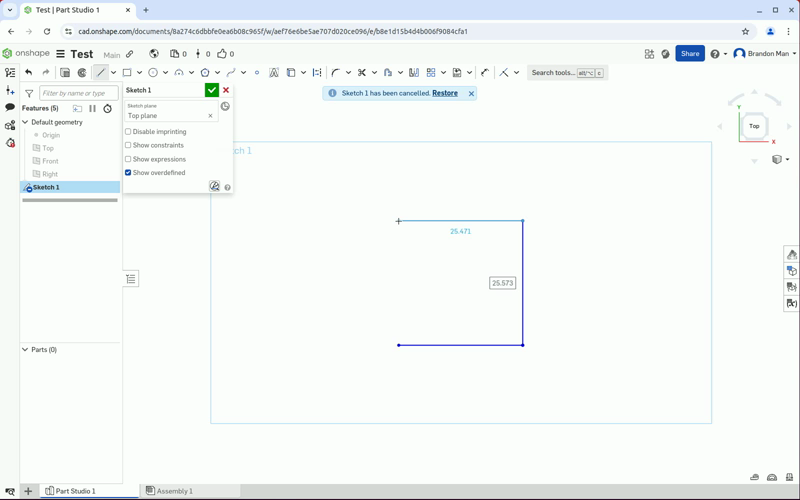
click(398, 220)
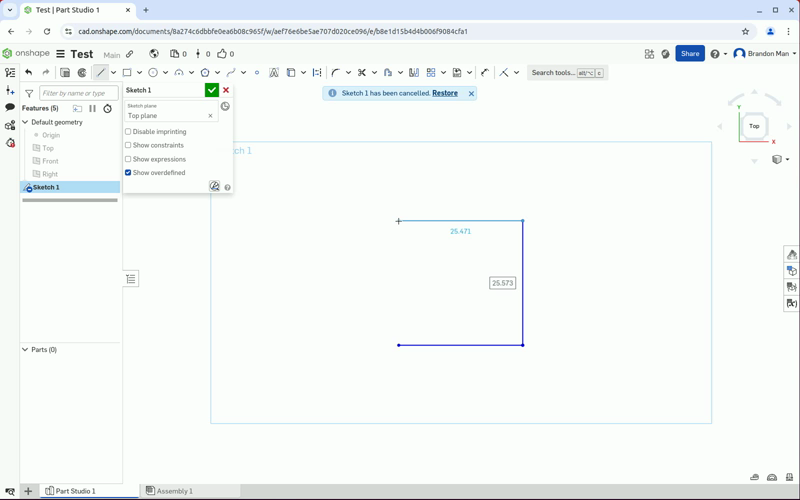
key_up(shift)
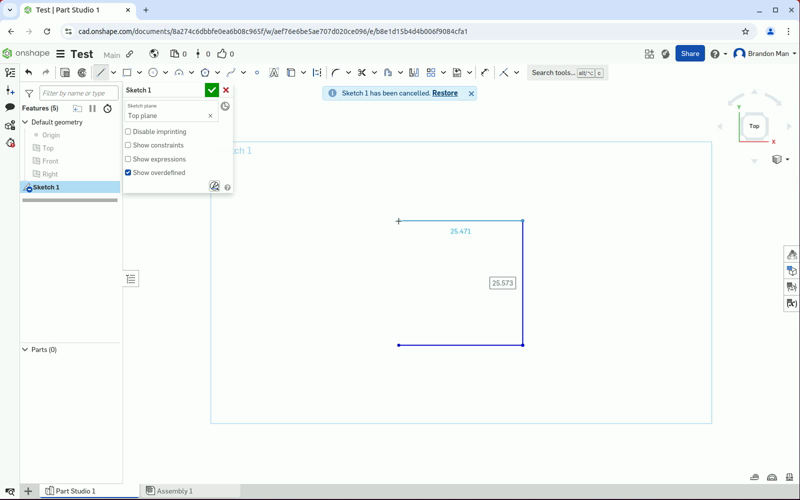
key_down(shift)
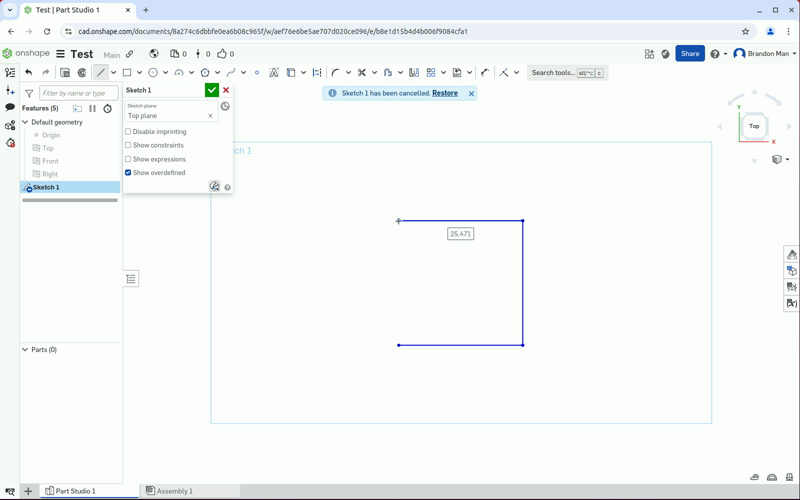
mouse_move(398, 345)
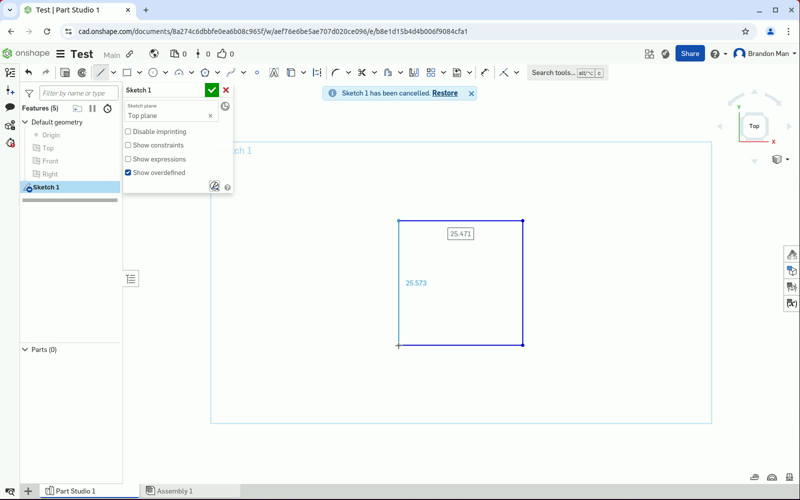
key_up(shift)
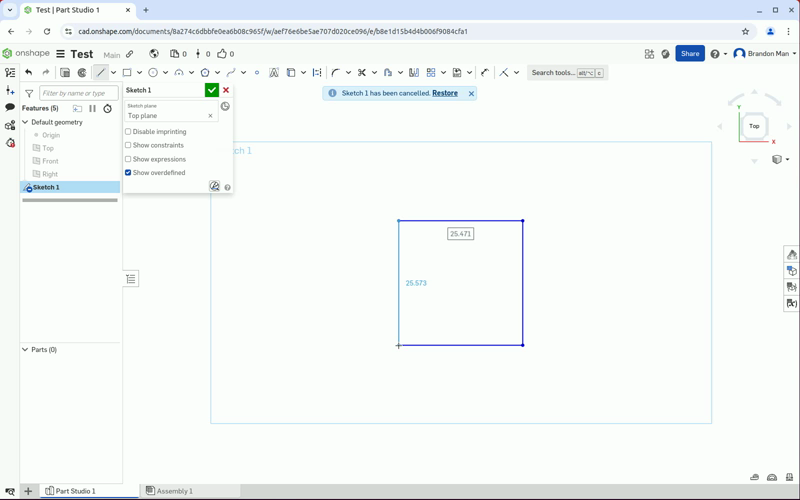
click(398, 345)
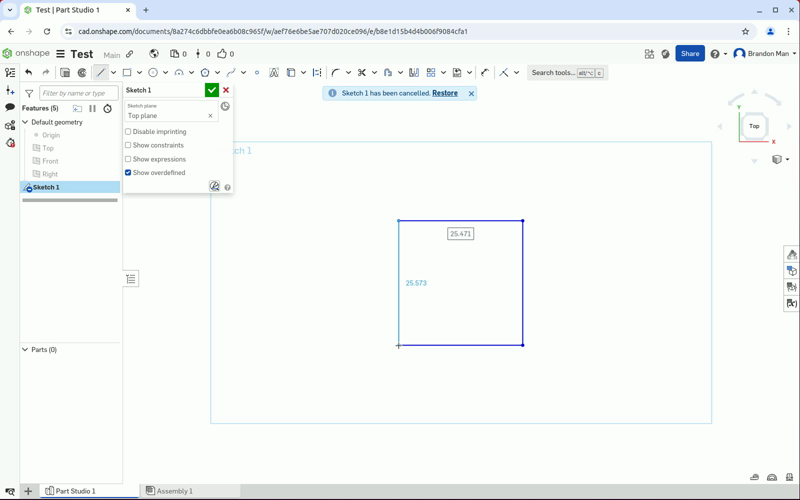
key(esc)
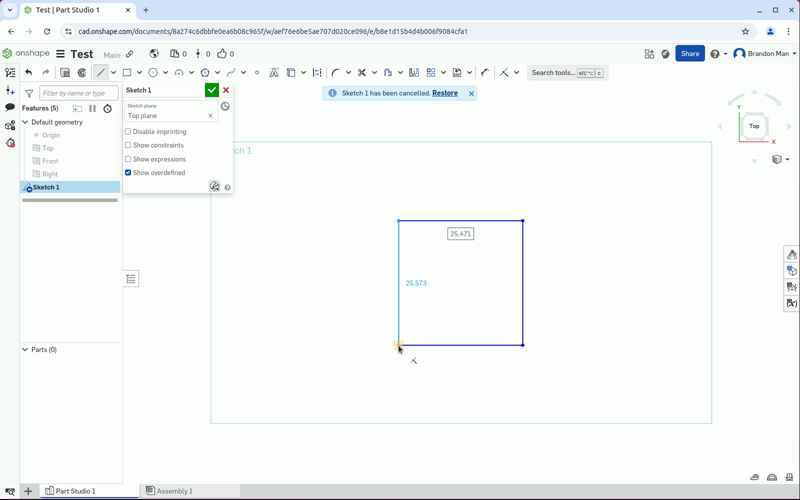
key(l)
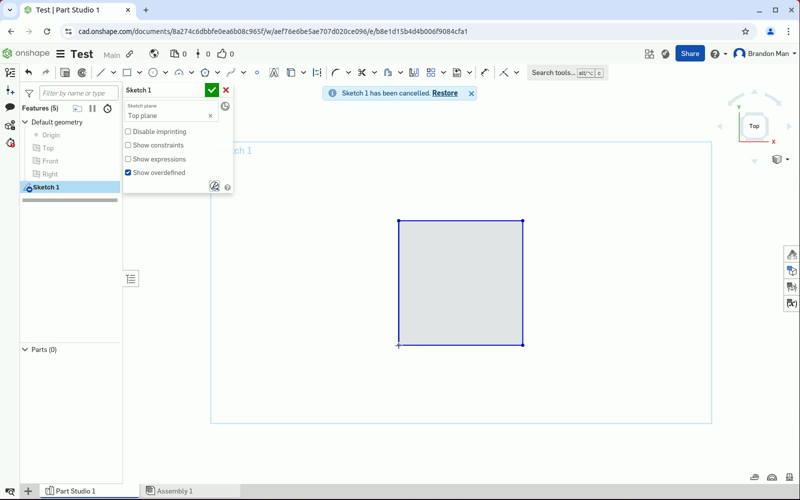
key_down(shift)
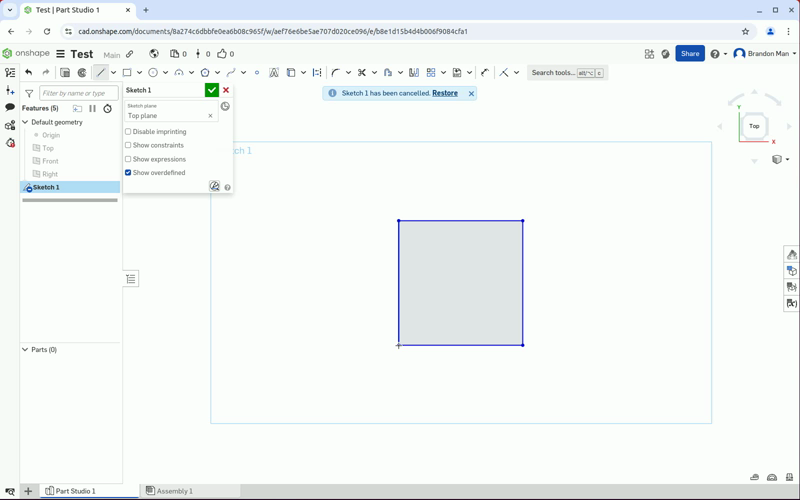
mouse_move(410, 333)
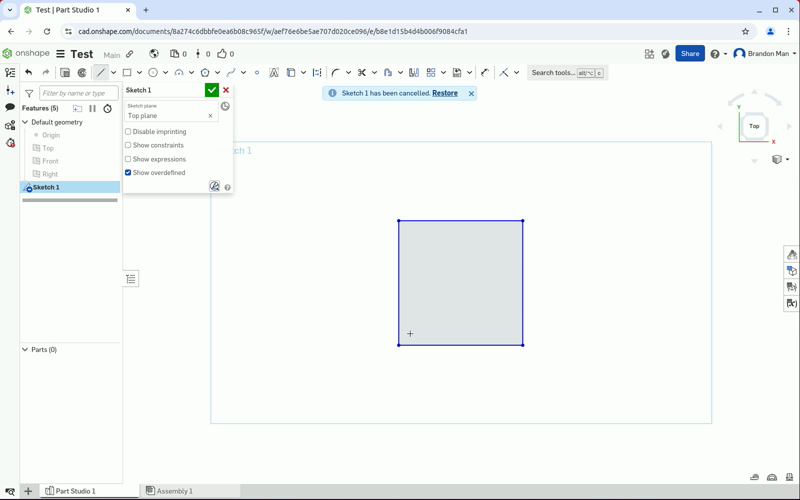
click(410, 333)
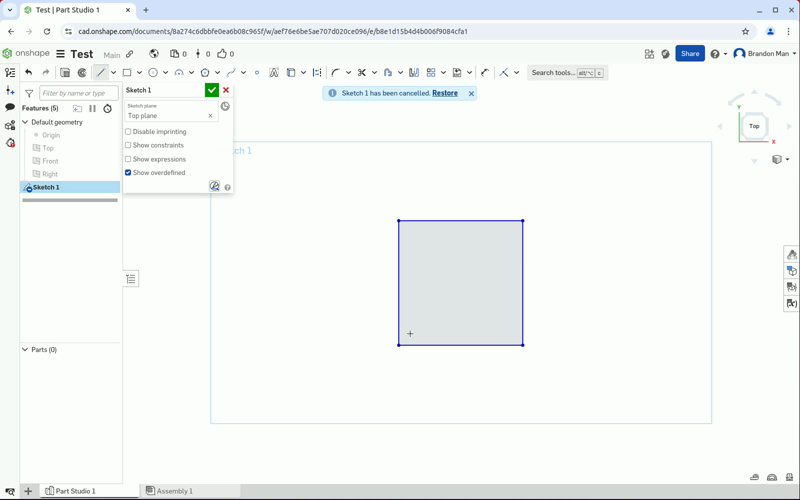
key_up(shift)
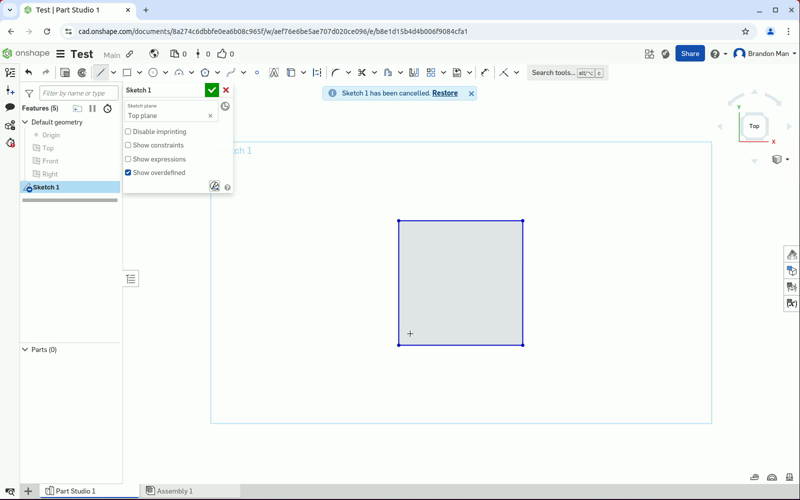
key_down(shift)
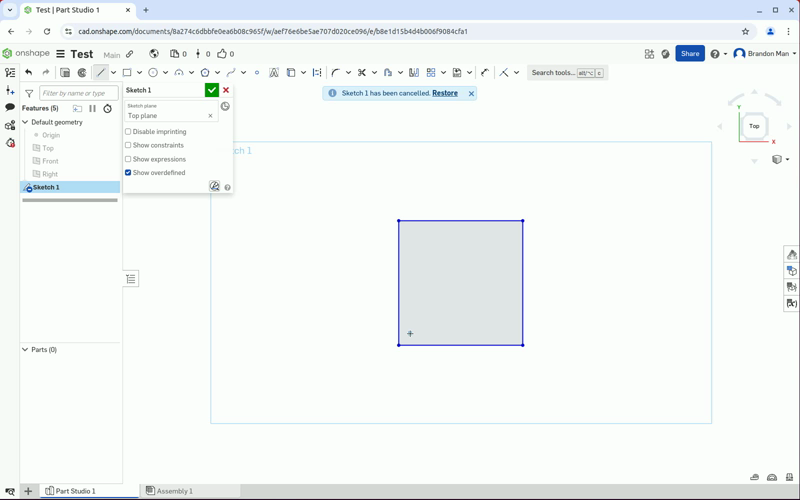
mouse_move(510, 333)
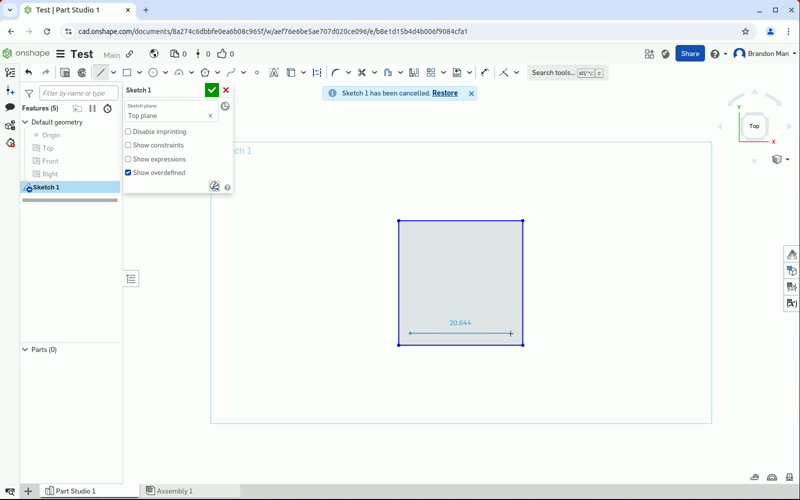
click(510, 333)
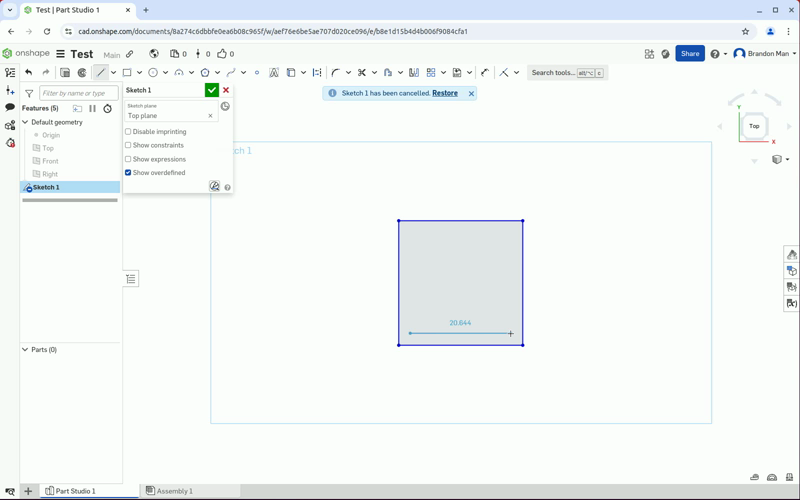
key_up(shift)
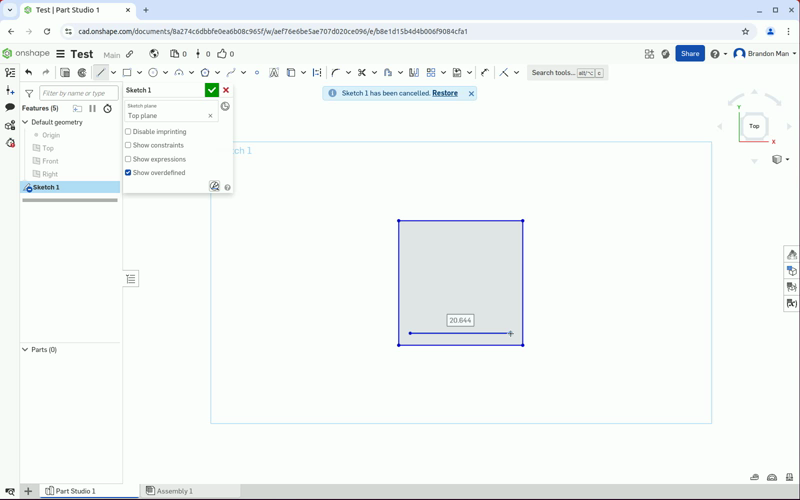
key_down(shift)
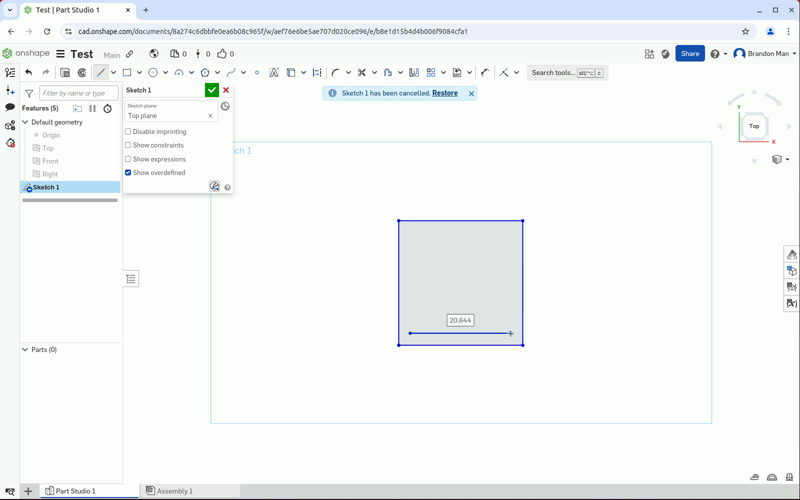
mouse_move(510, 232)
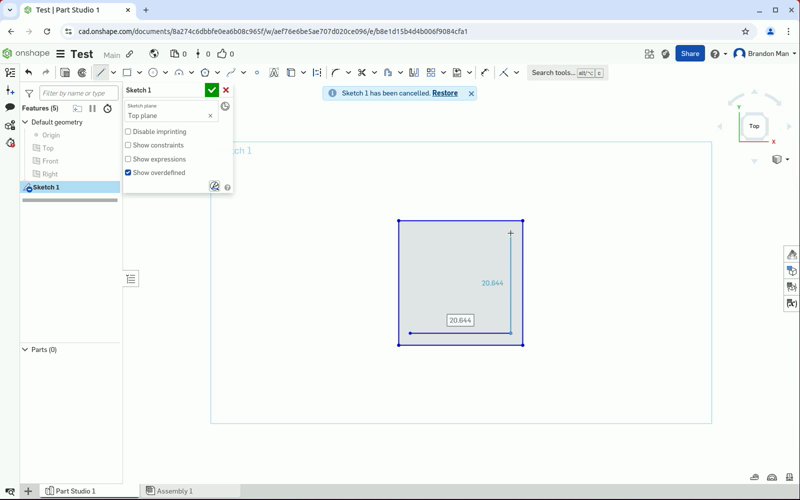
click(510, 232)
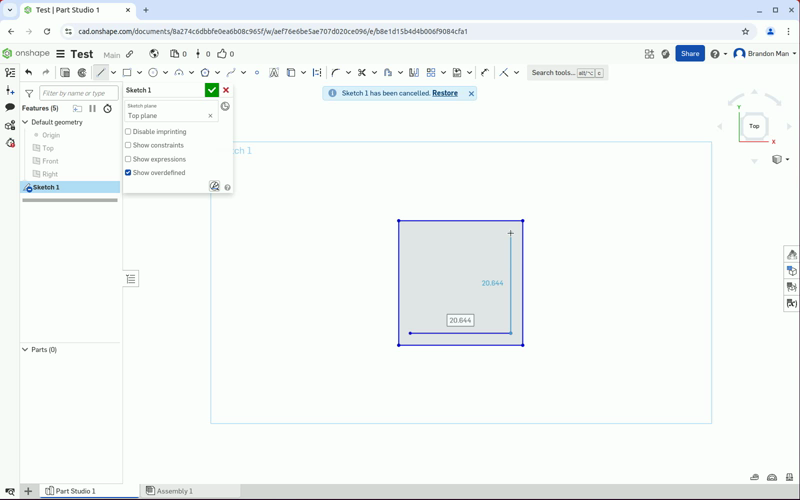
key_up(shift)
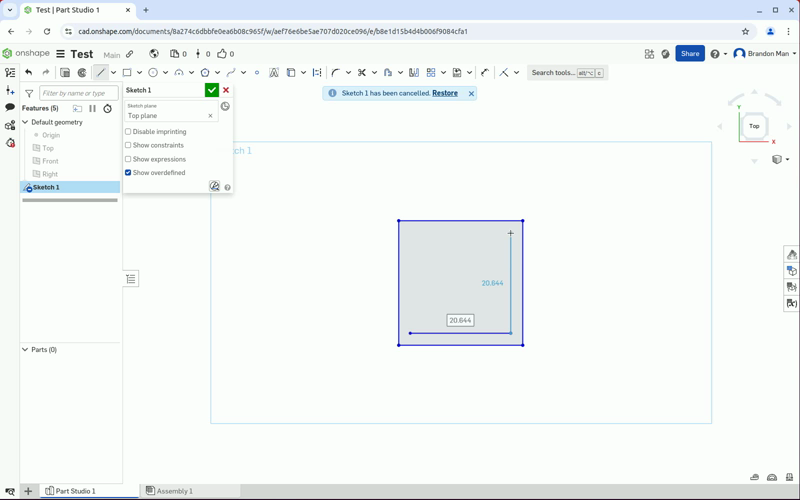
key_down(shift)
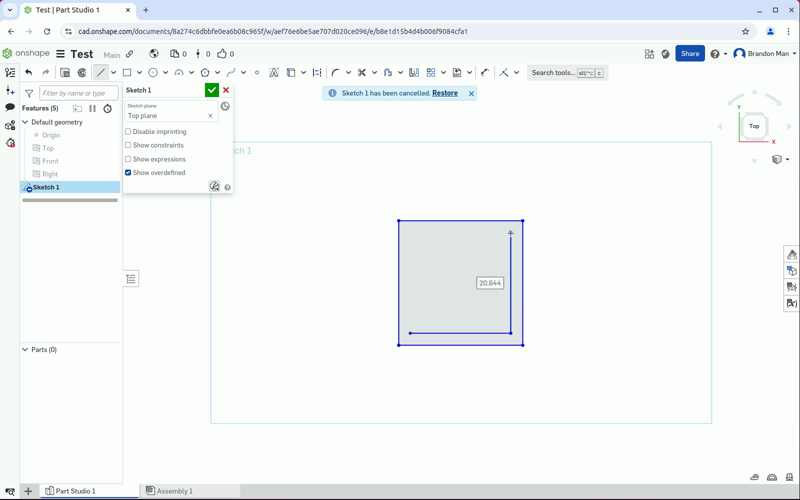
mouse_move(410, 232)
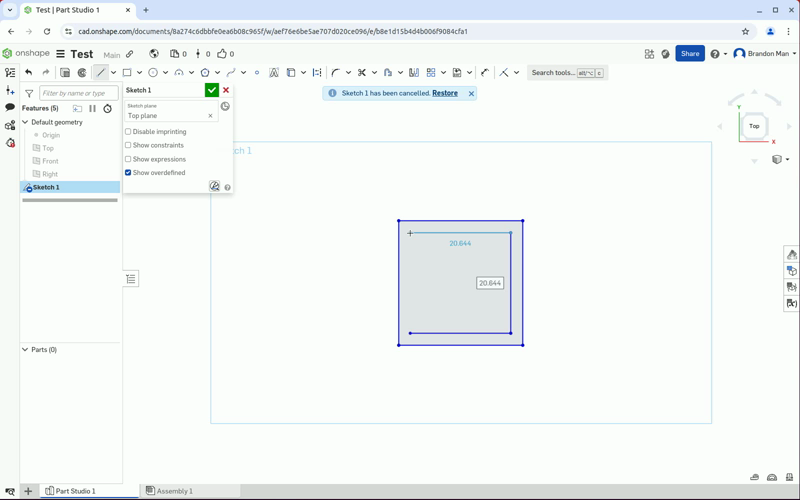
click(410, 232)
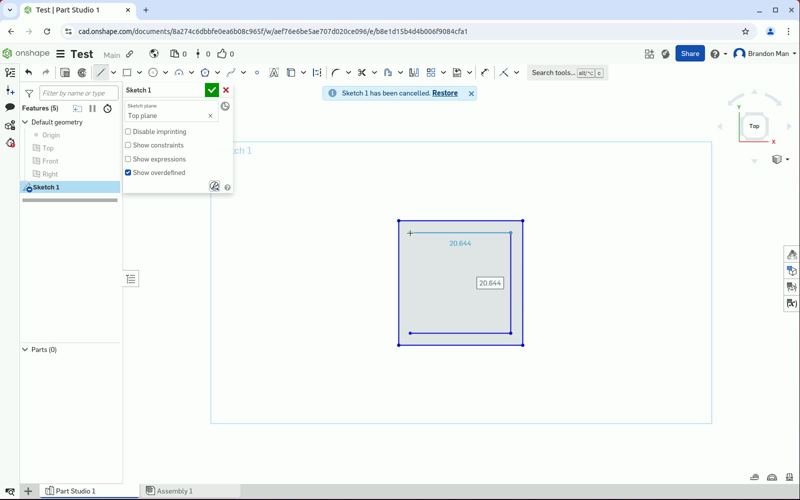
key_up(shift)
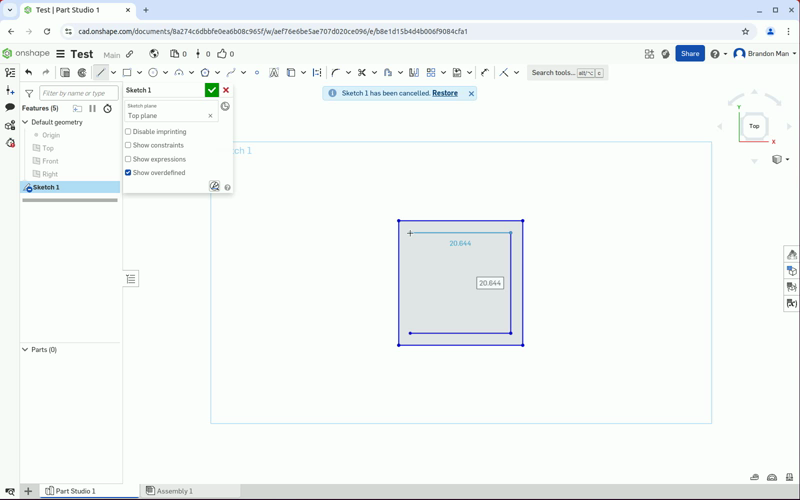
key_down(shift)
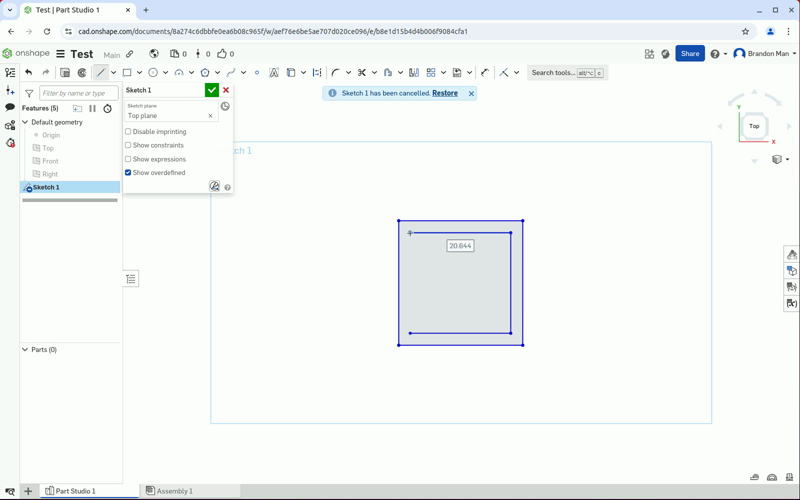
mouse_move(410, 333)
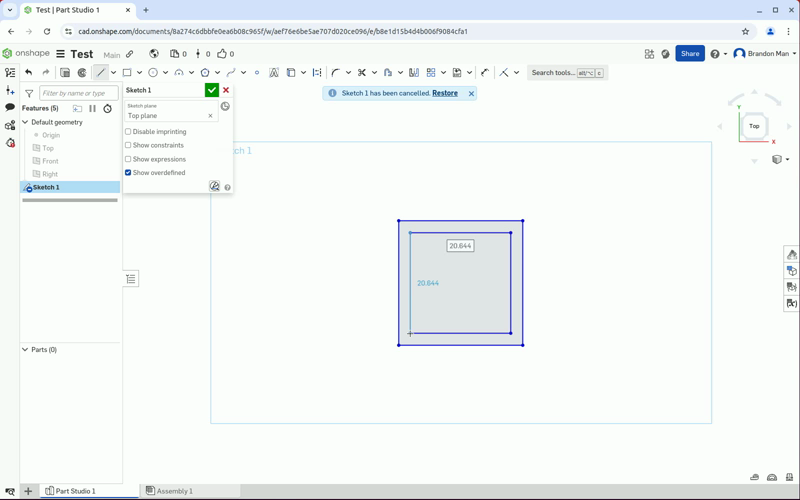
key_up(shift)
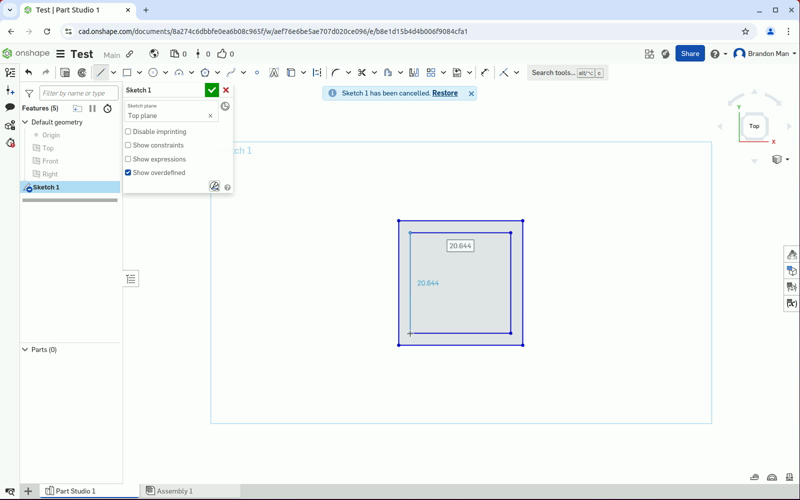
click(410, 333)
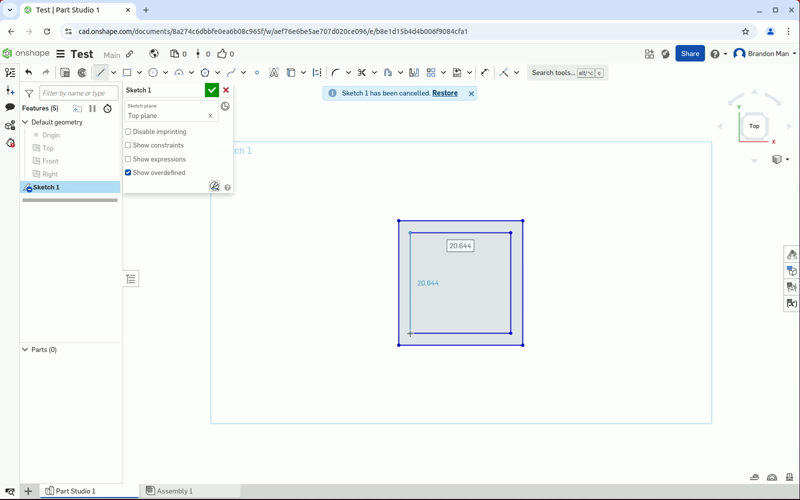
key(esc)
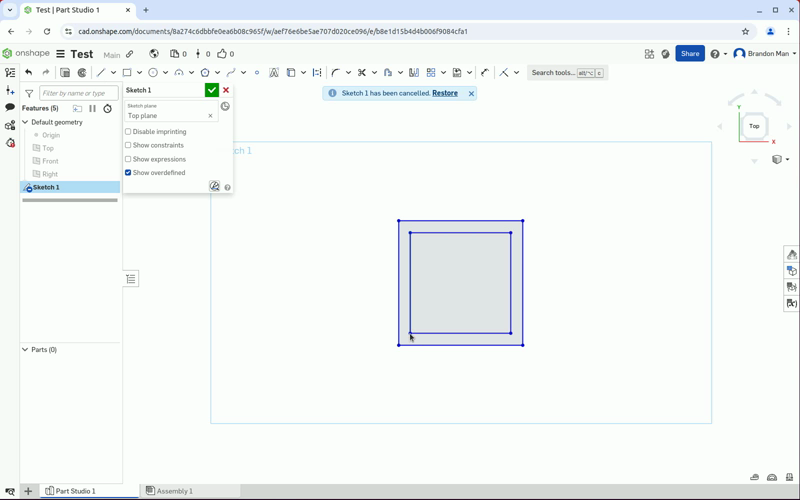
mouse_move(517, 288)
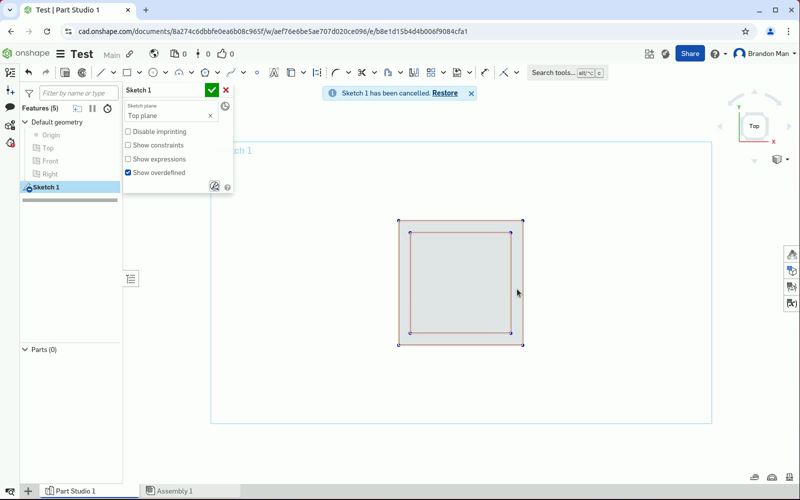
click(517, 288)
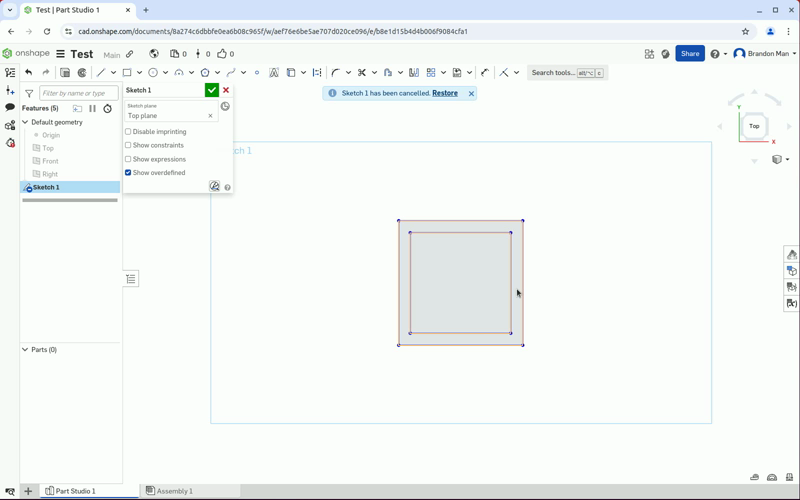
mouse_move(73, 352)
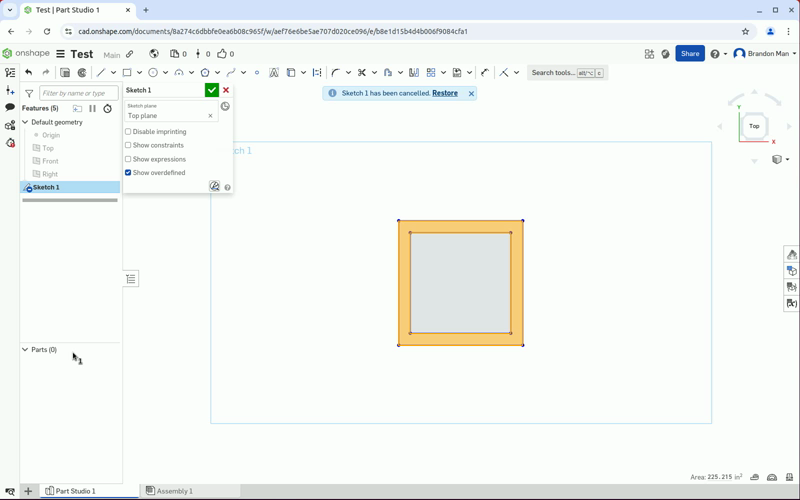
key(shift+y)
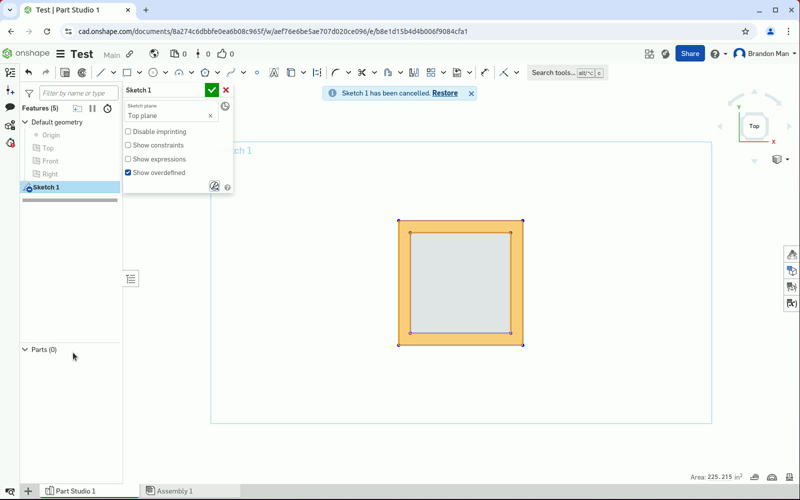
key(shift+e)
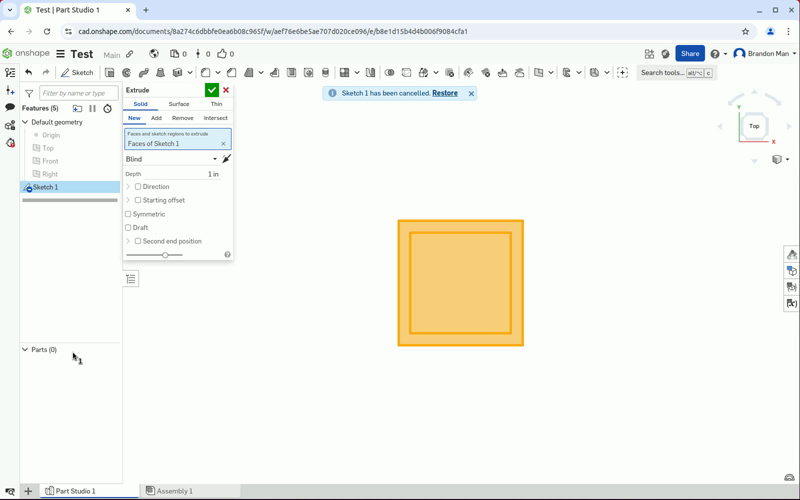
mouse_move(143, 106)
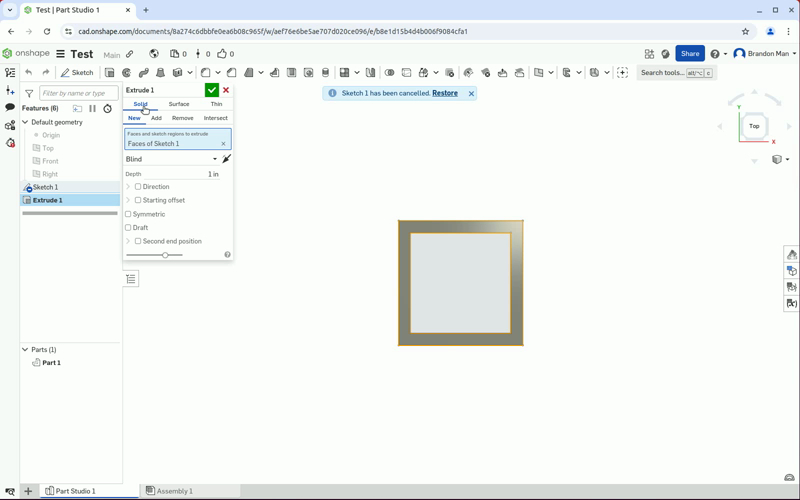
click(143, 106)
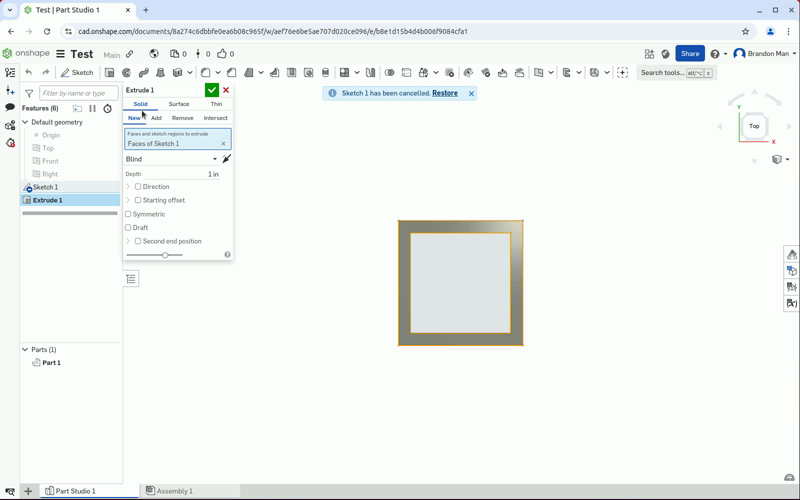
mouse_move(137, 120)
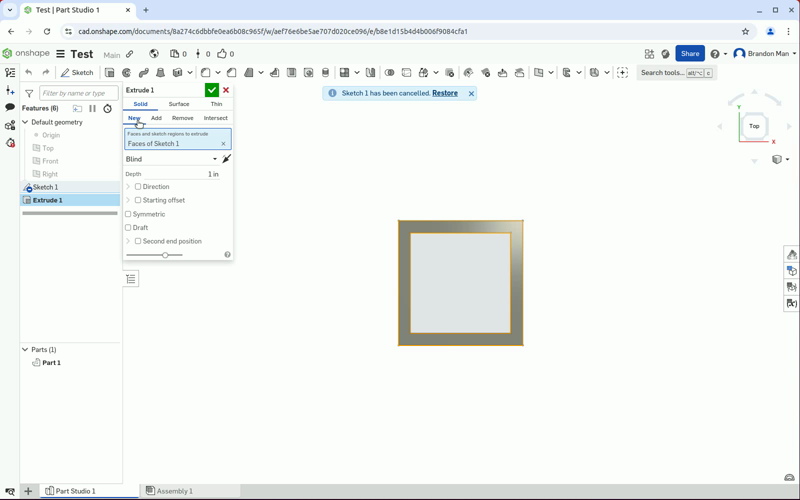
click(137, 120)
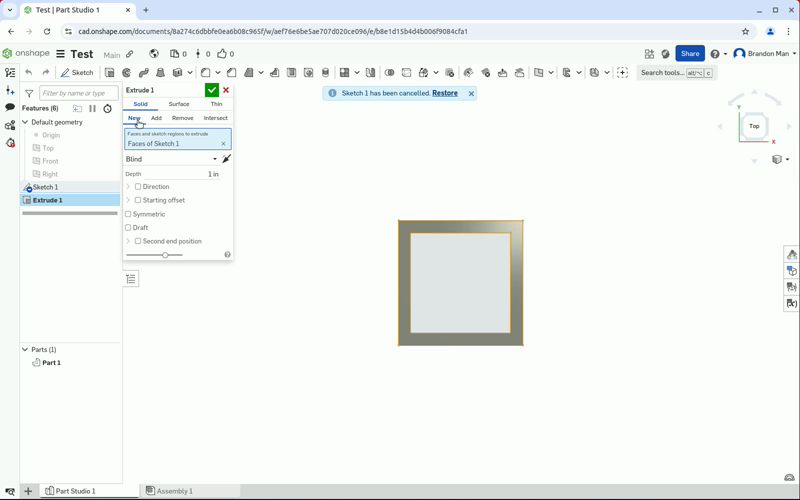
key(tab, 4)
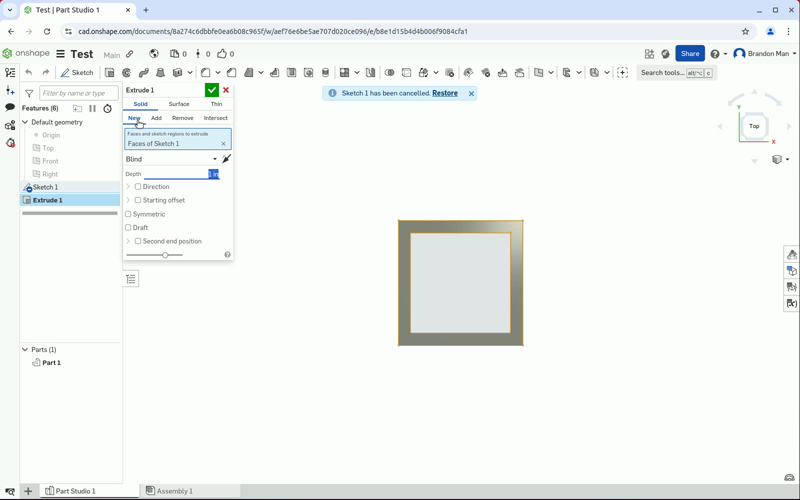
text(2.407)
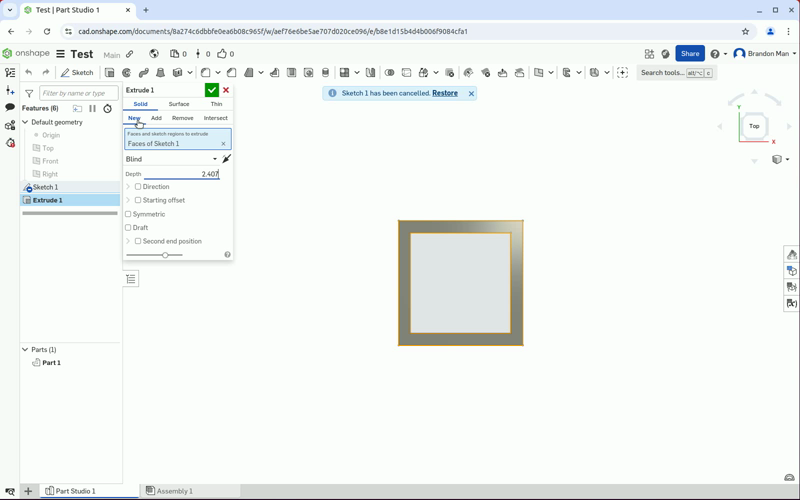
key(enter)
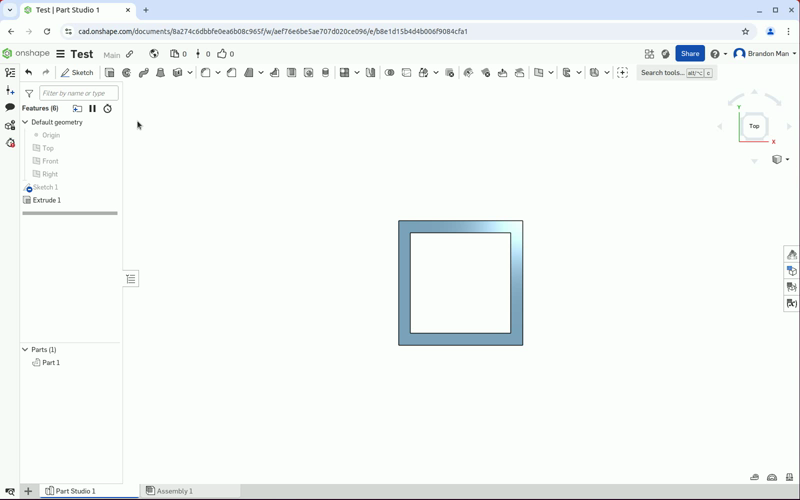
key(shift+h)
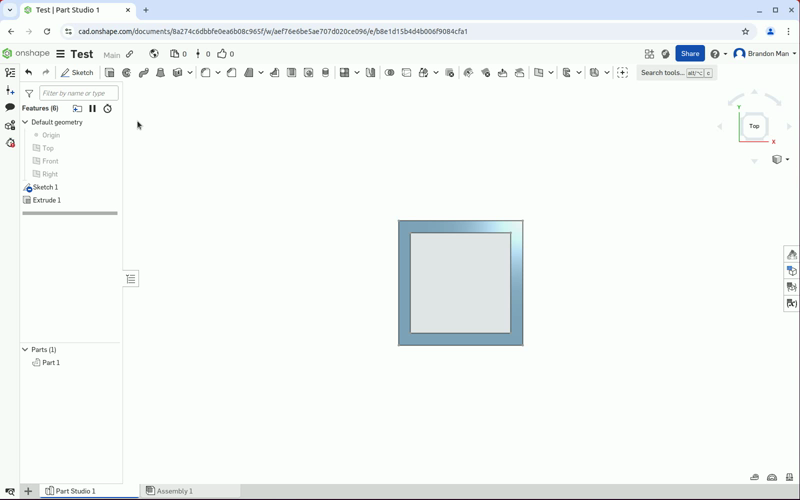
key(shift+h)
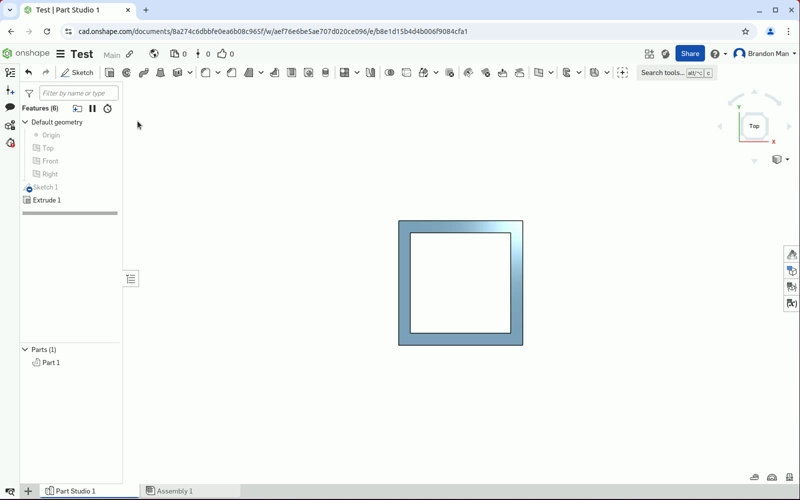
mouse_move(73, 189)
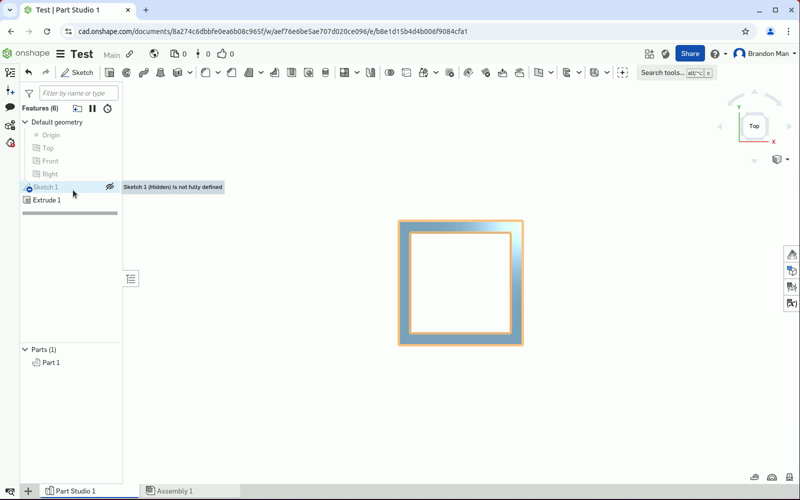
click(73, 189)
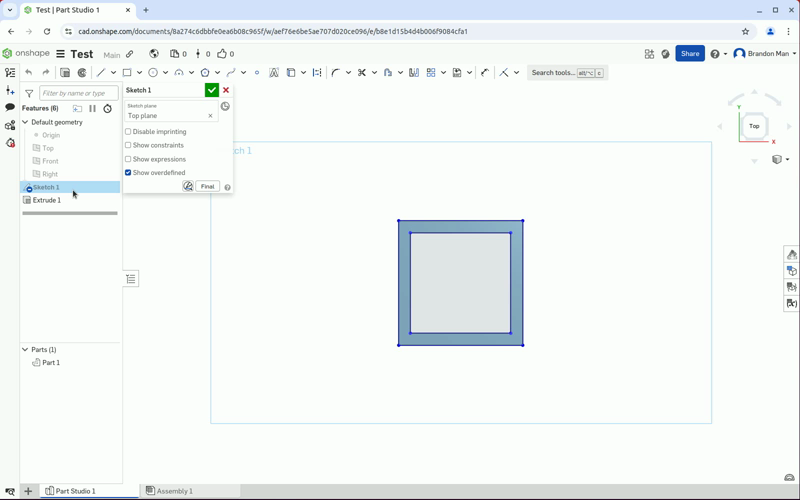
mouse_move(229, 92)
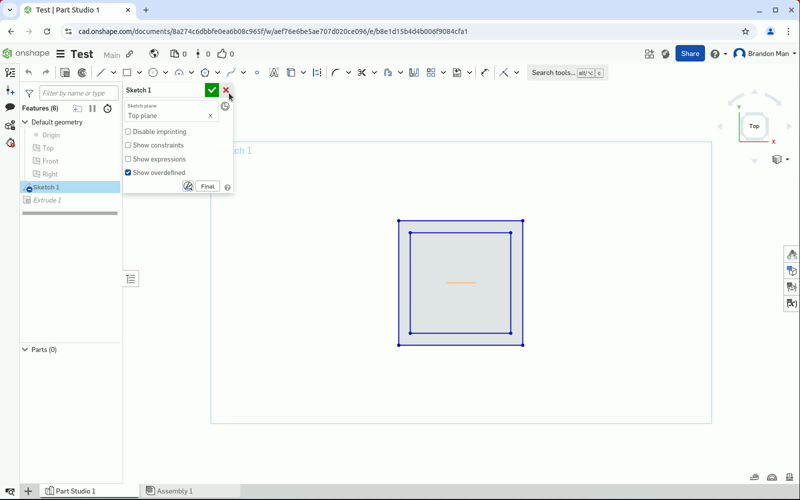
click(229, 92)
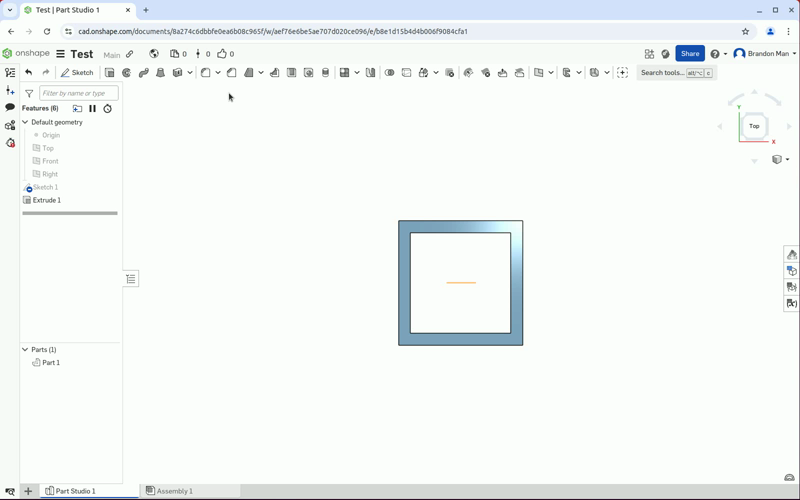
mouse_move(541, 75)
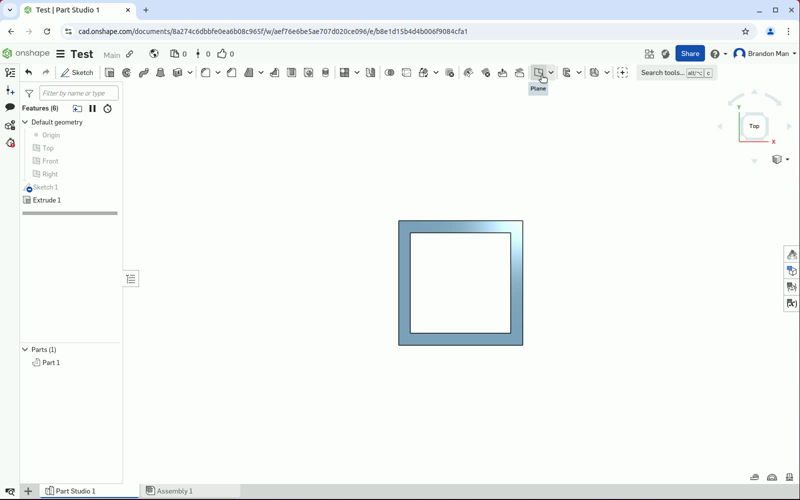
click(541, 75)
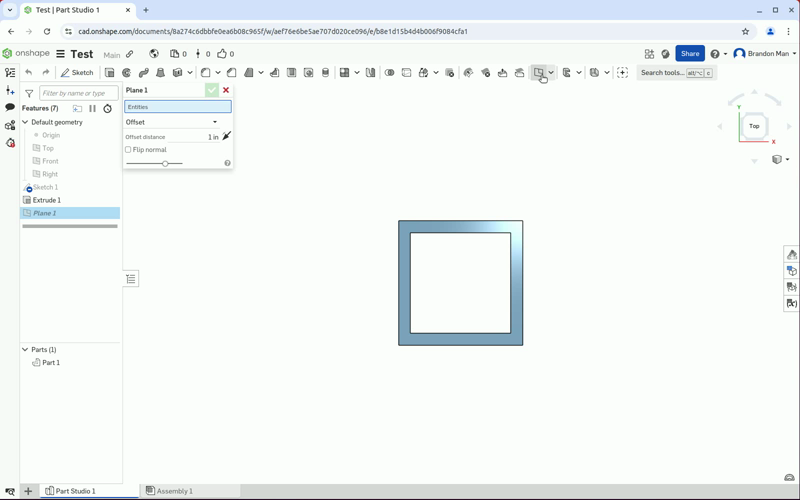
mouse_move(73, 150)
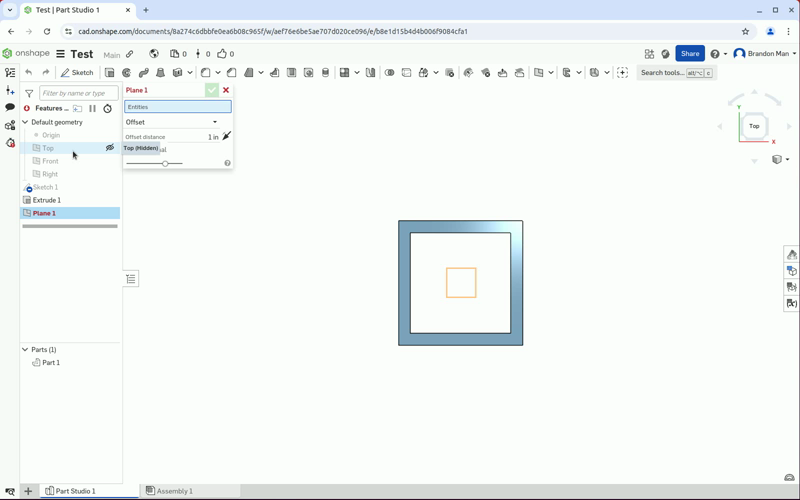
click(73, 150)
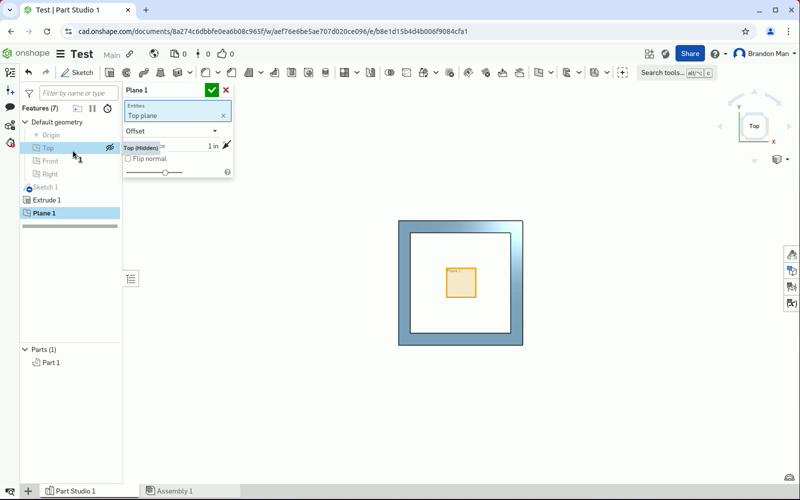
key(tab, 2)
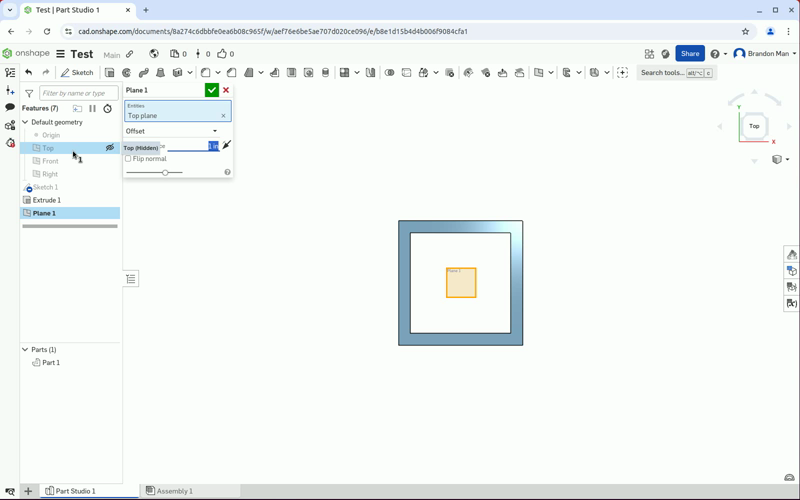
text(2.403)
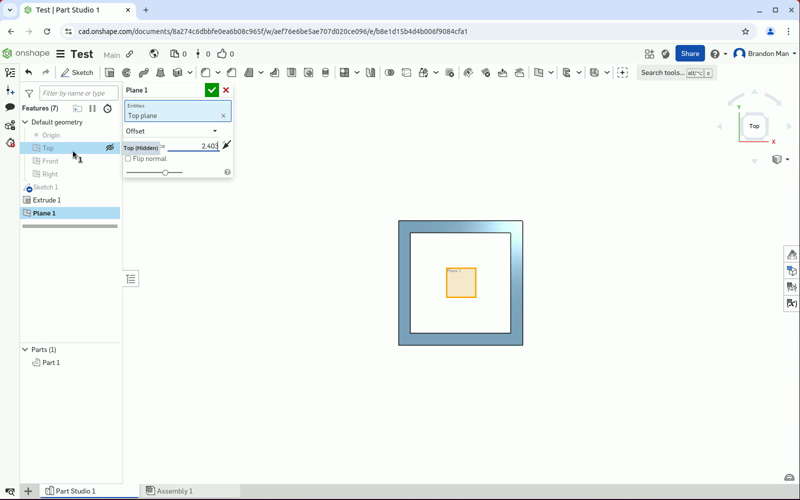
key(enter, 2)
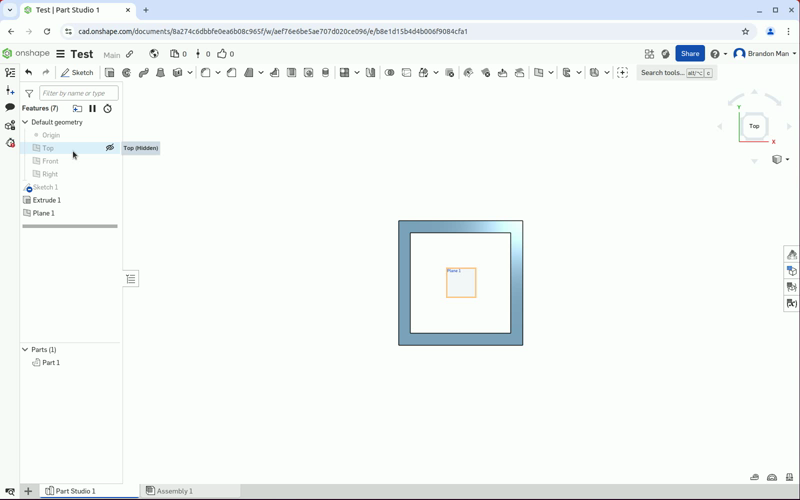
key(shift+s)
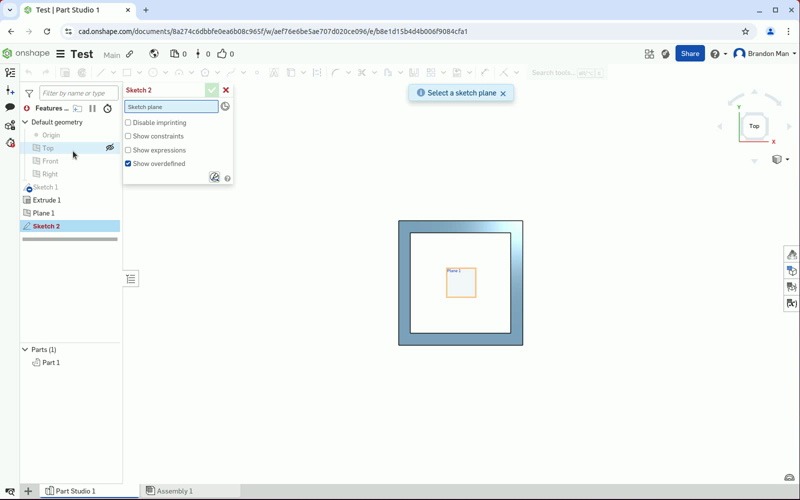
mouse_move(73, 215)
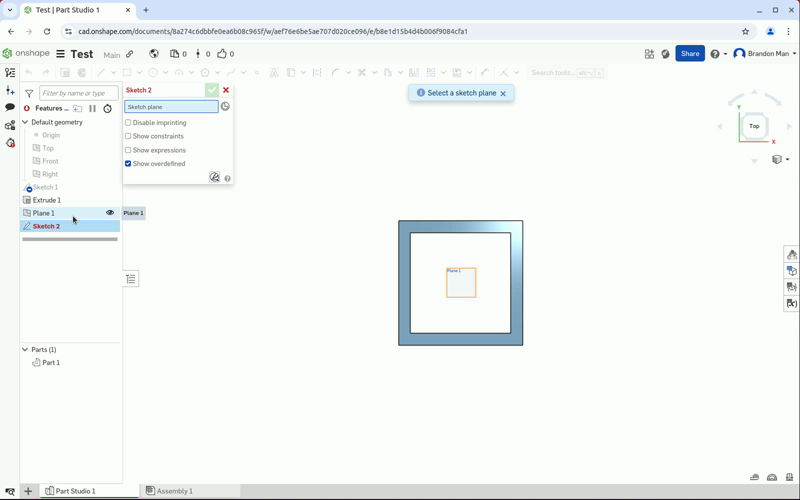
click(73, 215)
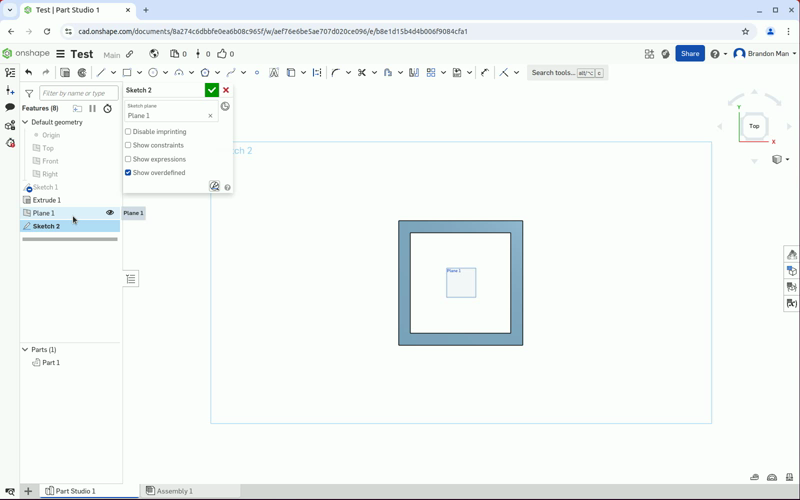
mouse_move(73, 352)
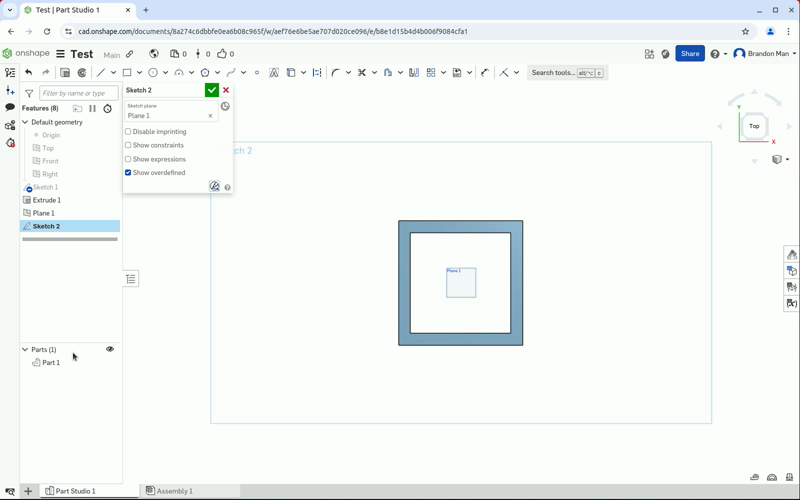
key(y)
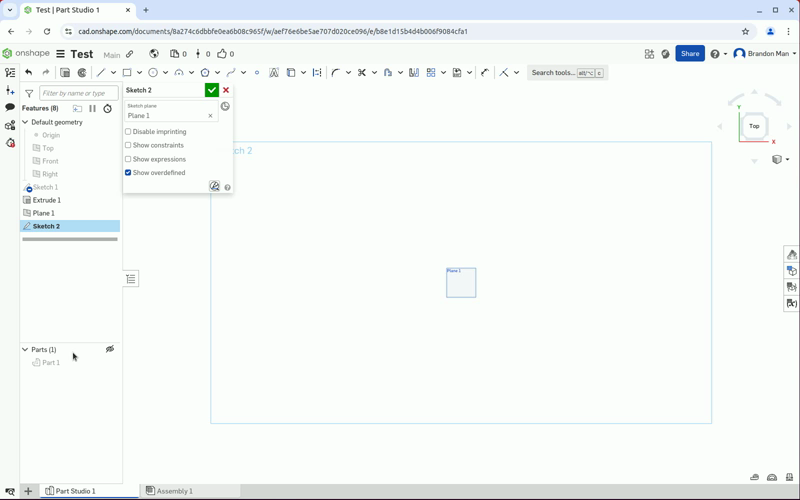
key(l)
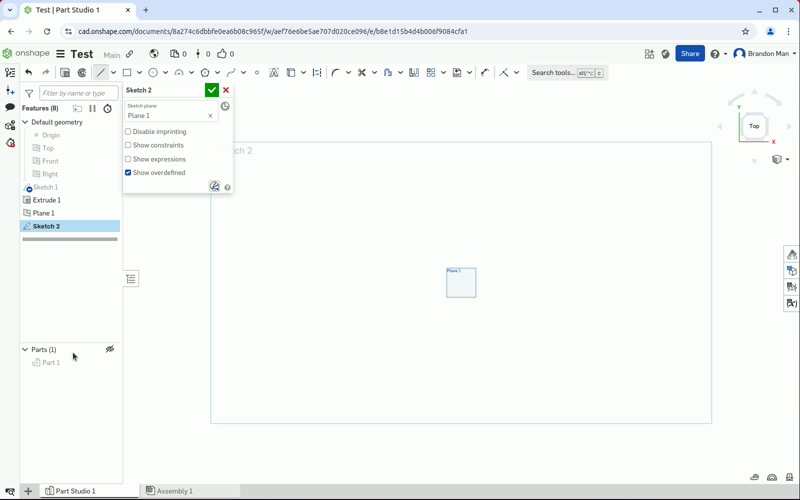
key_down(shift)
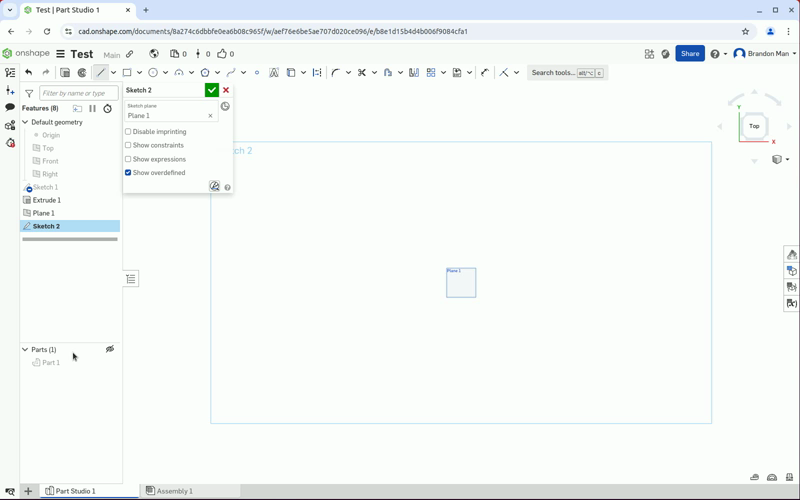
mouse_move(398, 232)
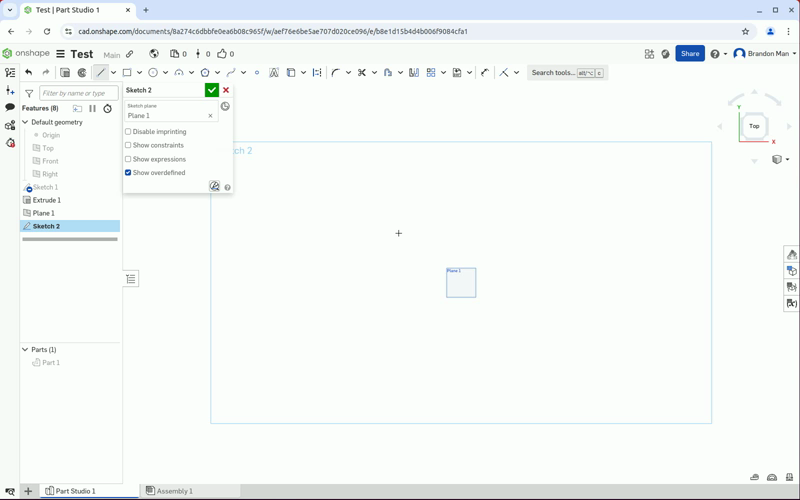
click(398, 232)
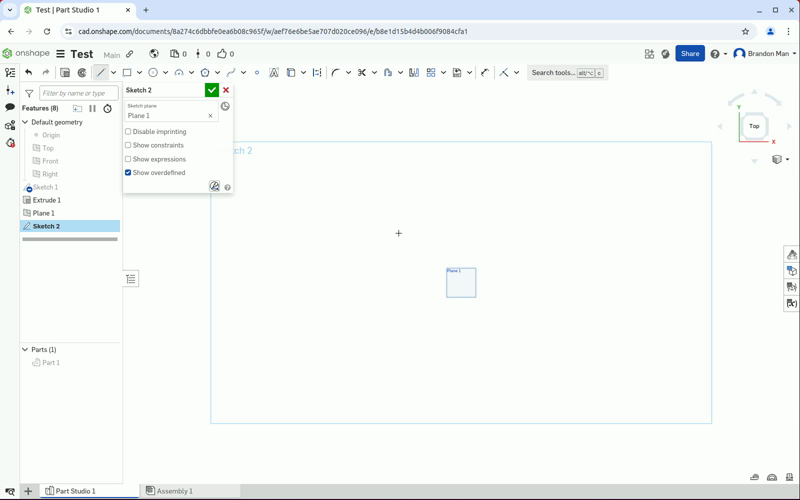
key_up(shift)
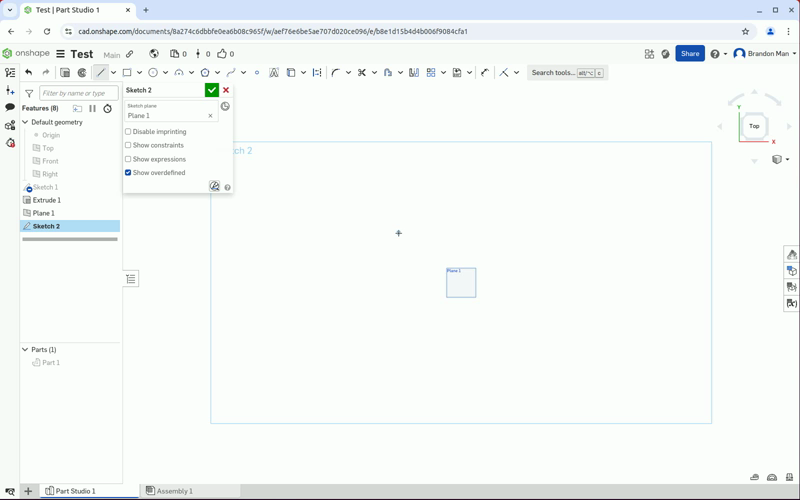
key_down(shift)
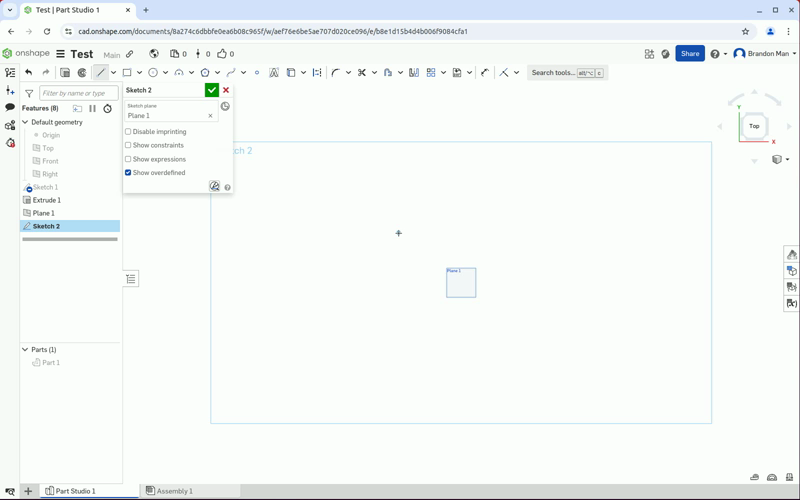
mouse_move(428, 232)
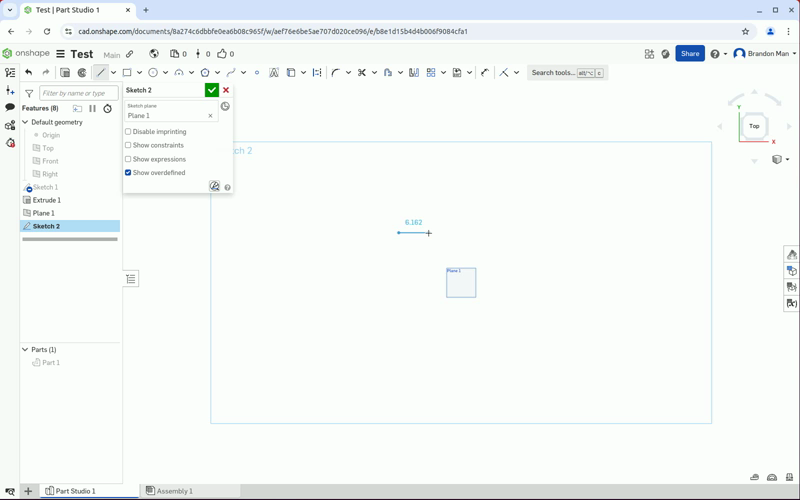
mouse_move(411, 232)
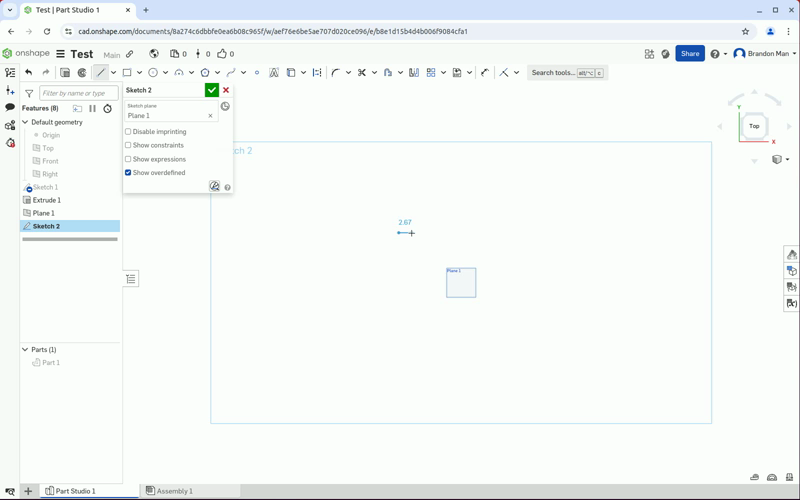
click(411, 232)
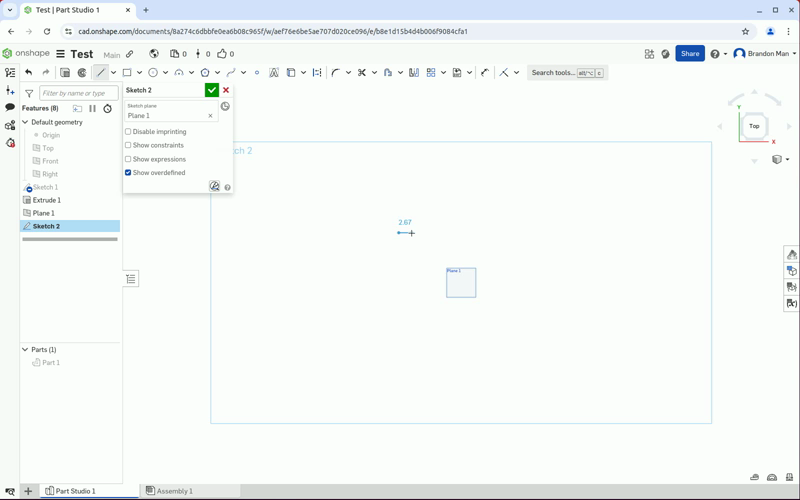
key_up(shift)
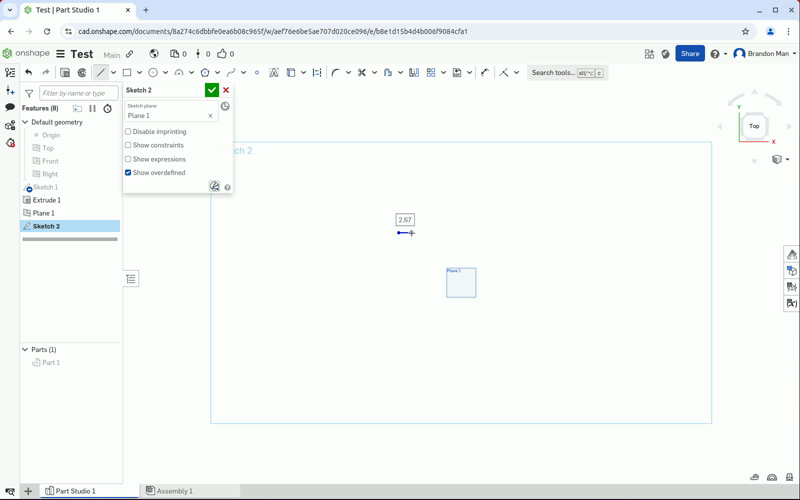
key_down(shift)
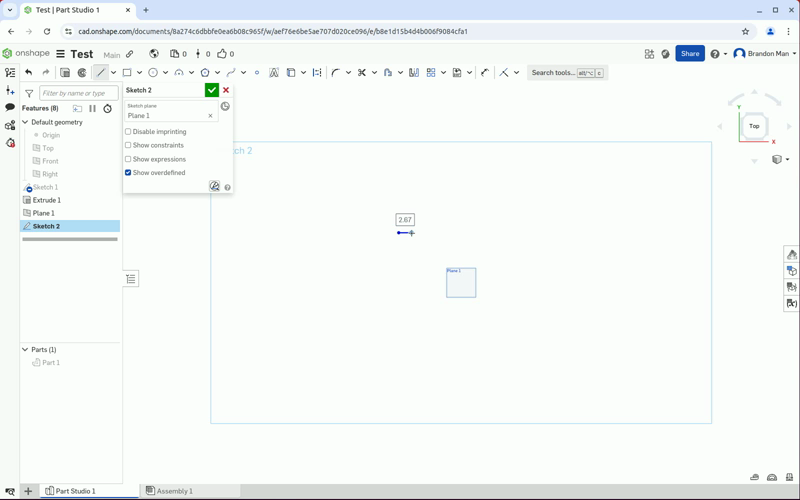
mouse_move(441, 232)
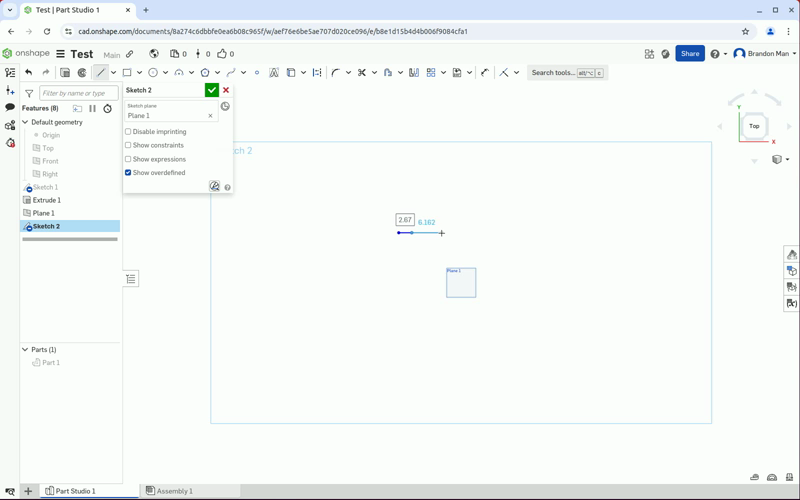
mouse_move(411, 219)
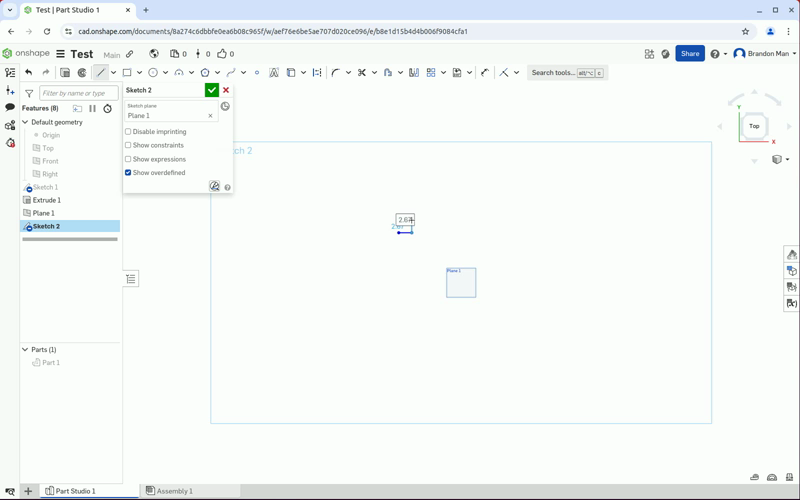
click(411, 219)
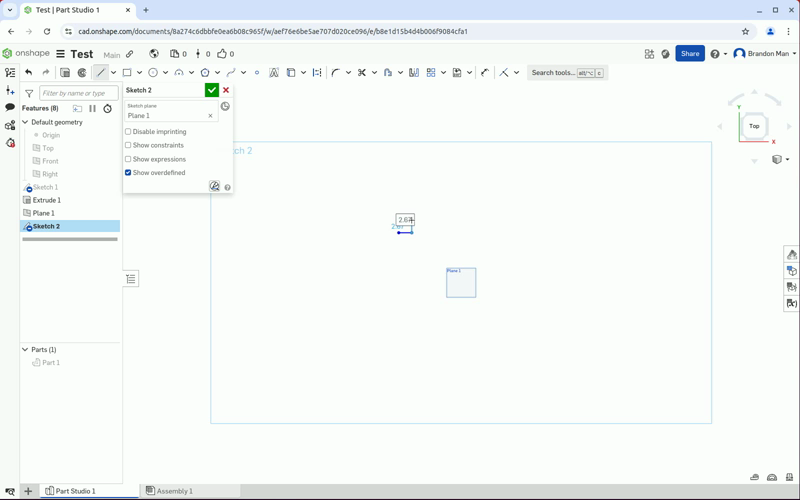
key_up(shift)
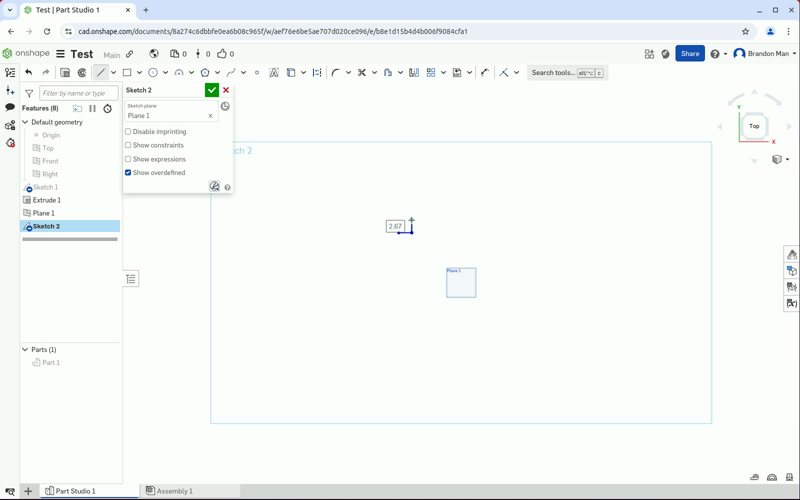
key_down(shift)
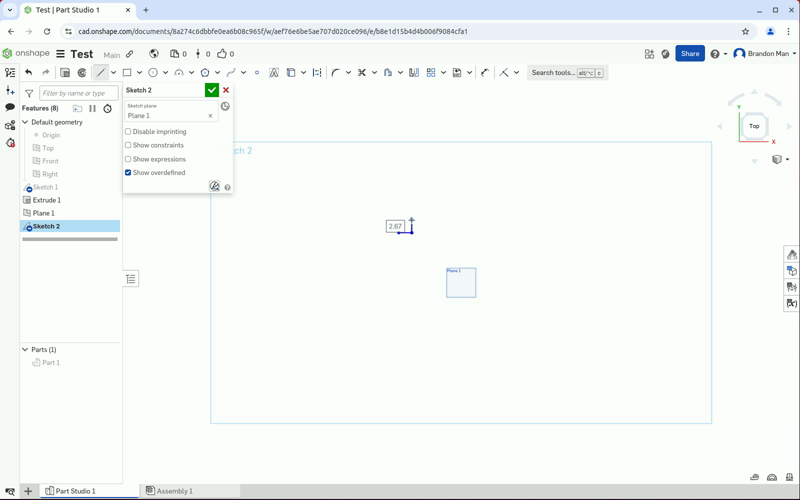
mouse_move(441, 219)
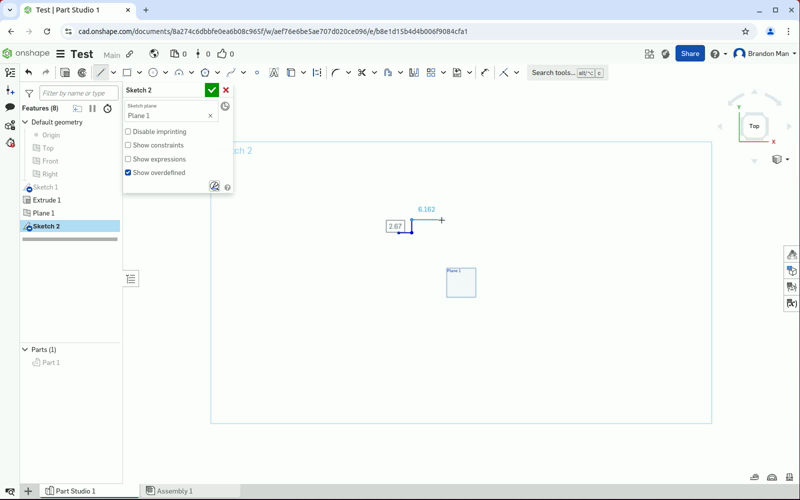
mouse_move(398, 219)
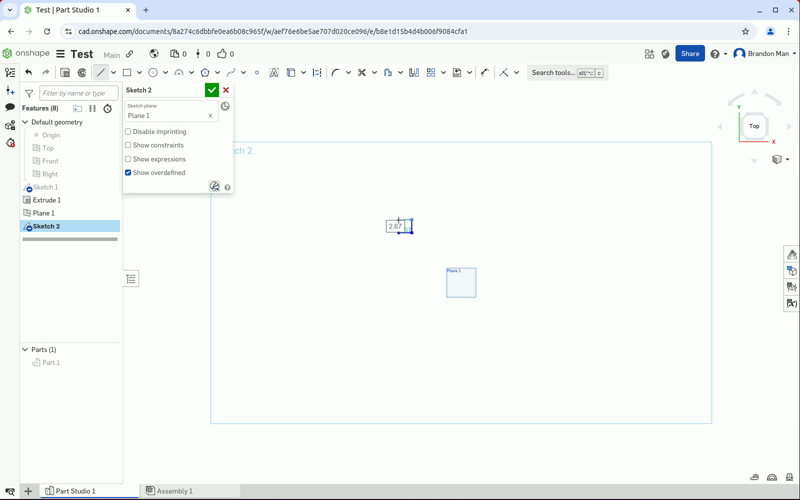
click(398, 219)
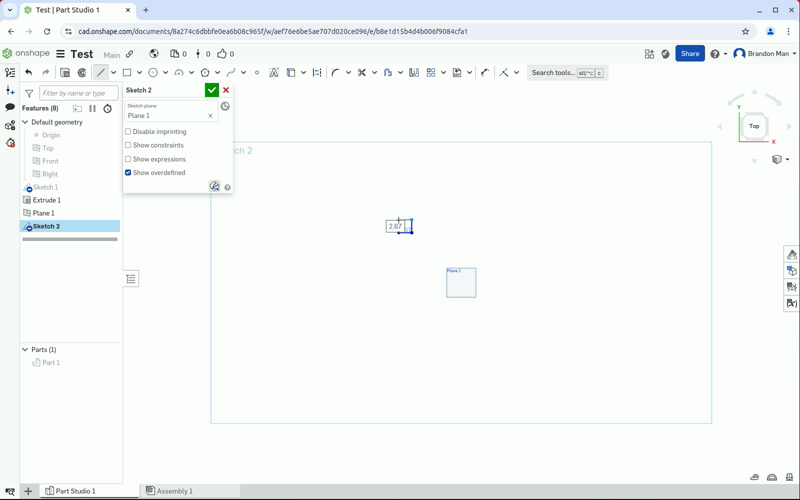
key_up(shift)
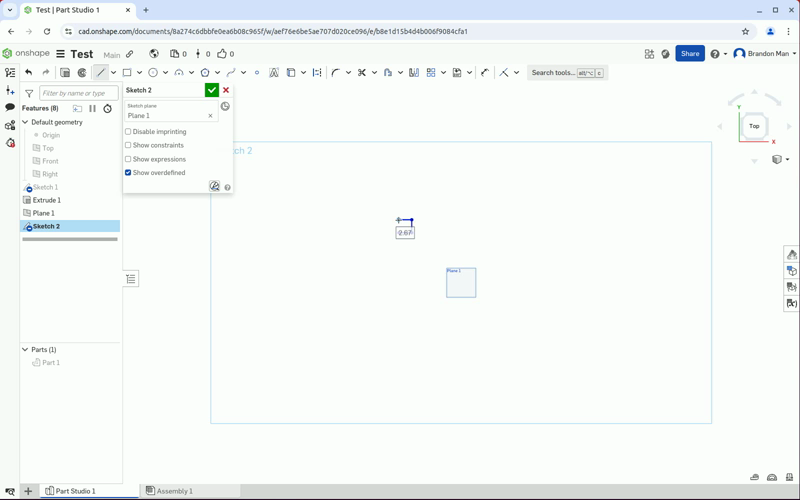
mouse_move(428, 219)
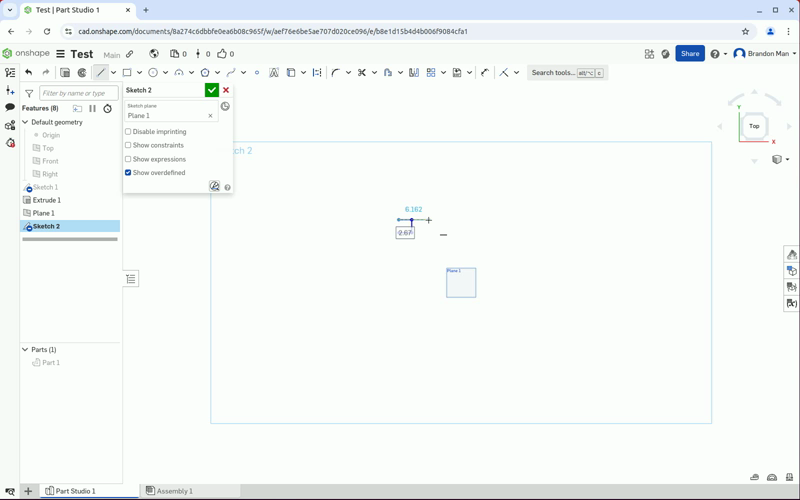
key_down(shift)
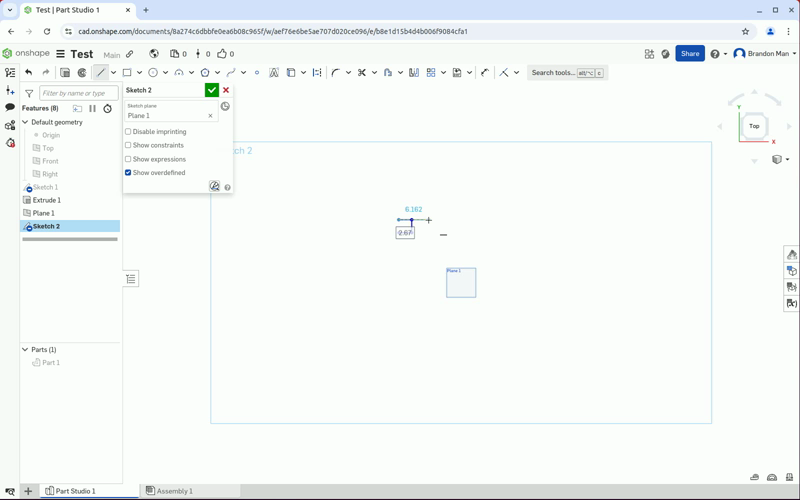
mouse_move(398, 232)
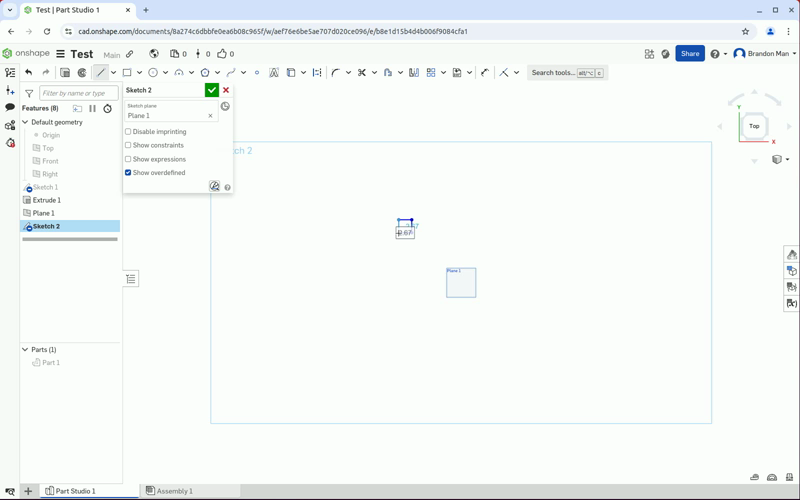
key_up(shift)
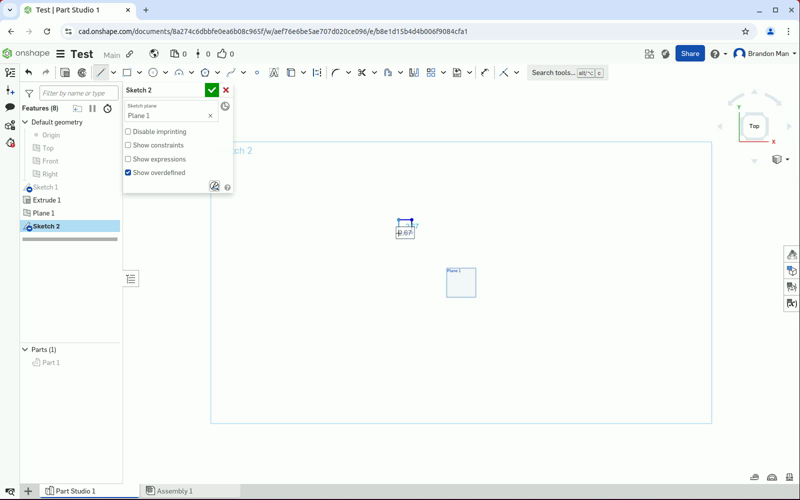
click(398, 232)
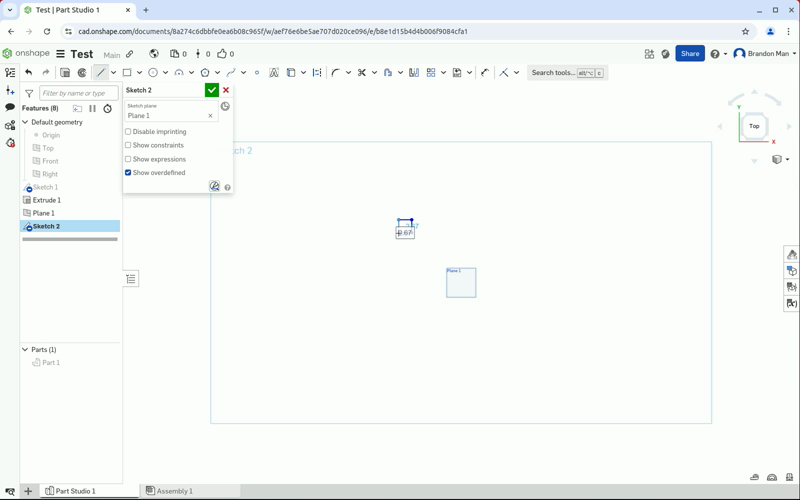
key(esc)
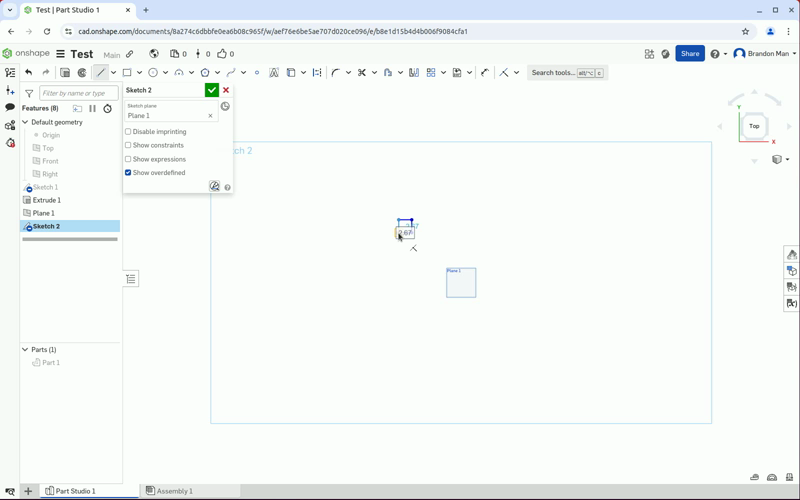
mouse_move(410, 225)
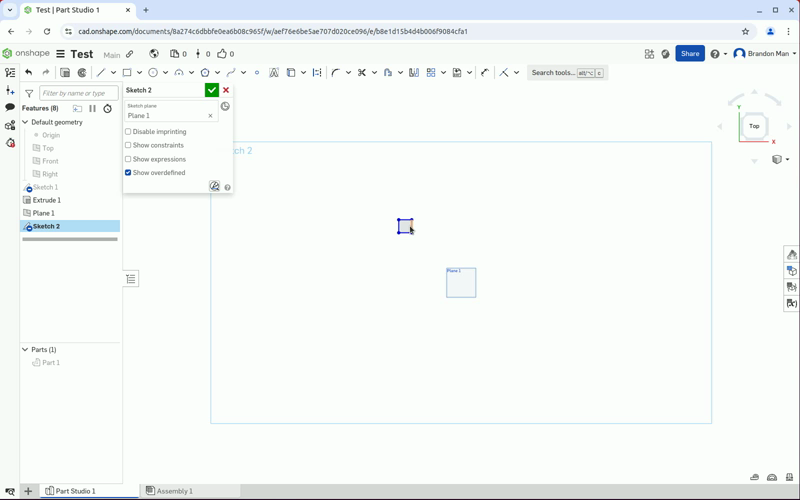
scroll(6)
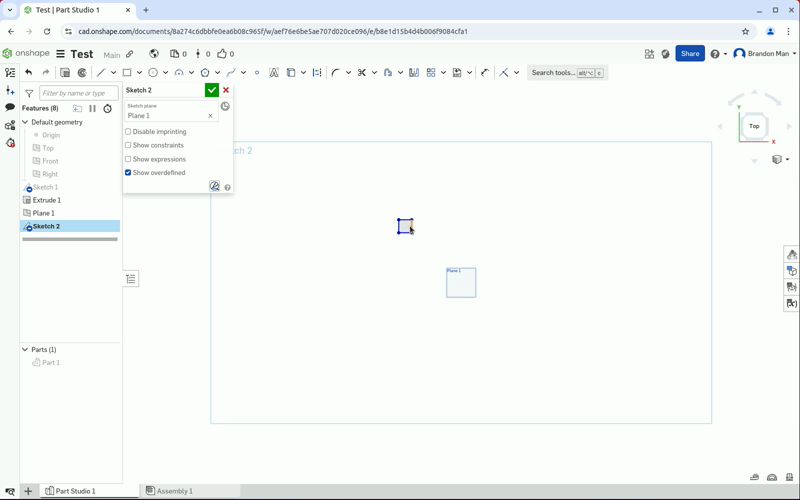
scroll(6)
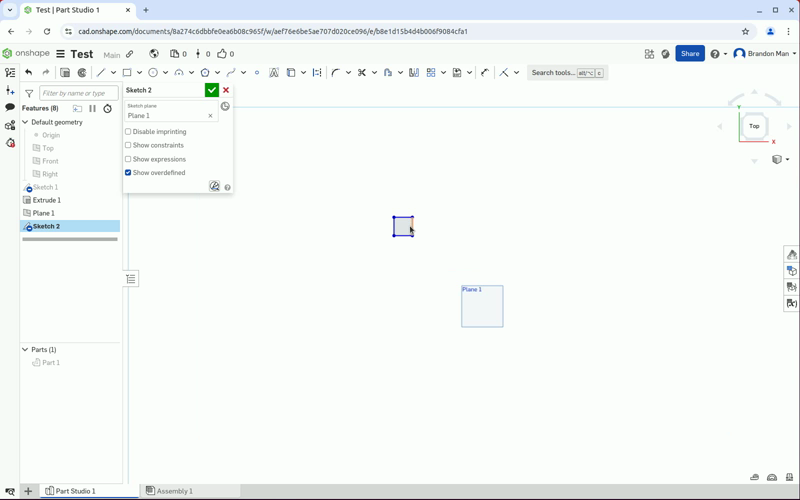
scroll(6)
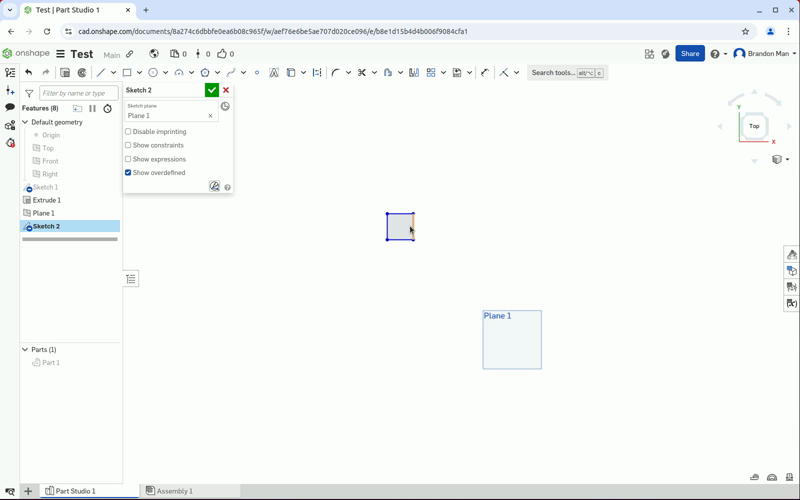
scroll(6)
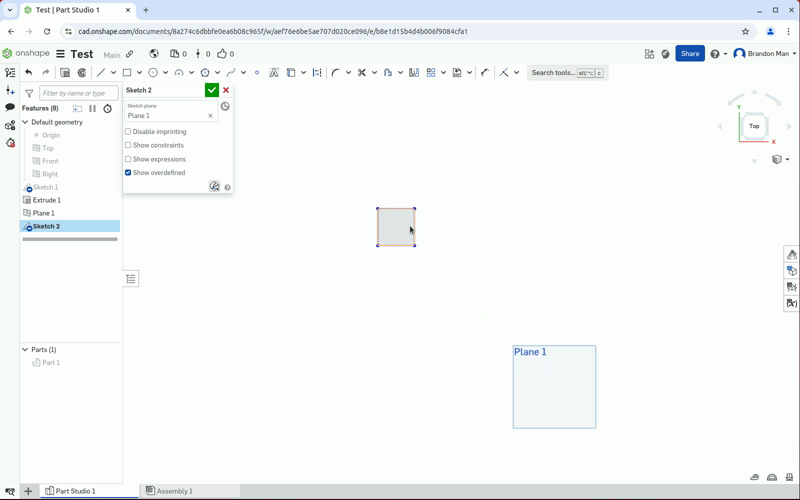
scroll(6)
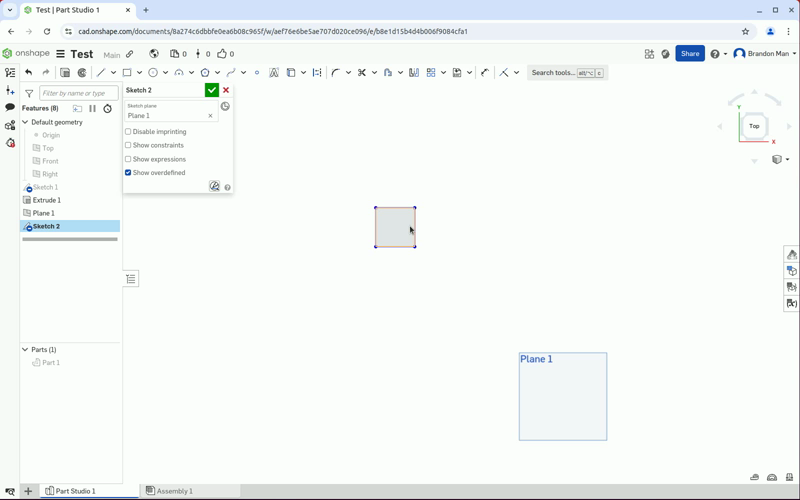
scroll(6)
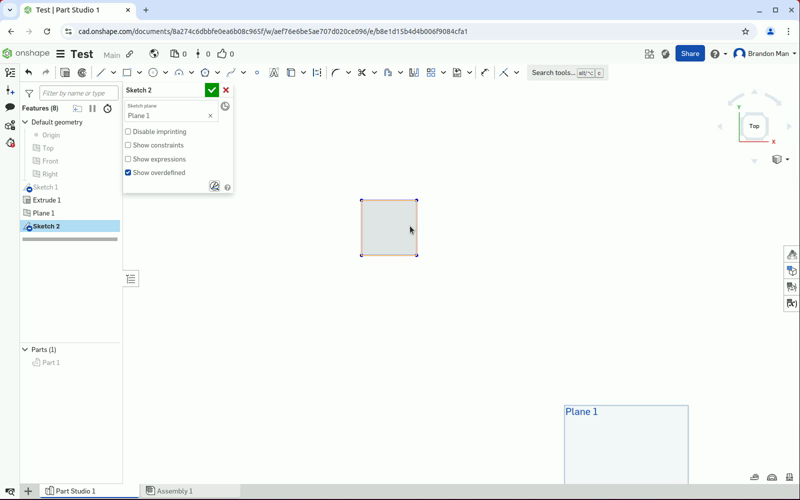
scroll(6)
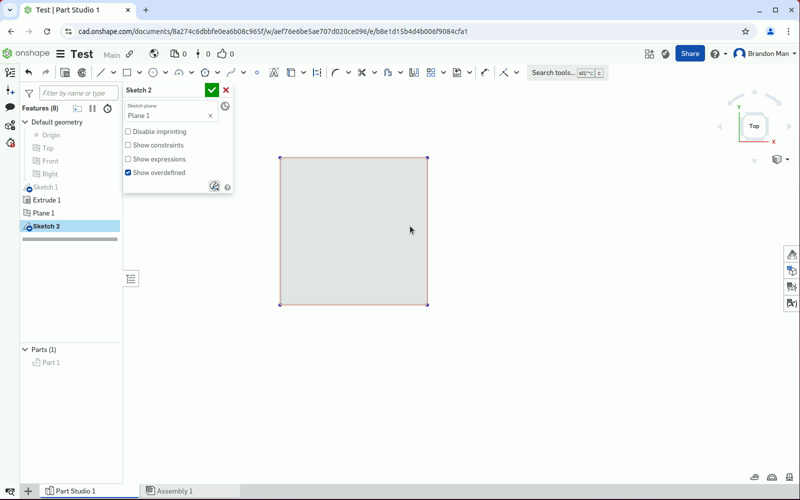
click(410, 225)
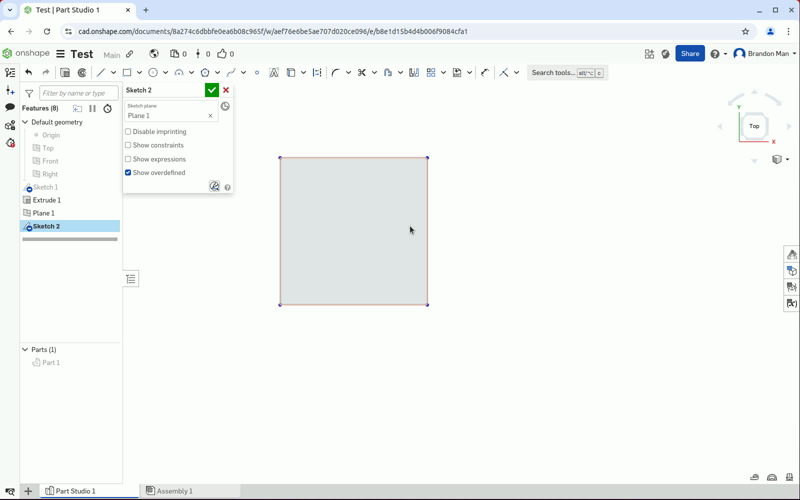
scroll(-6)
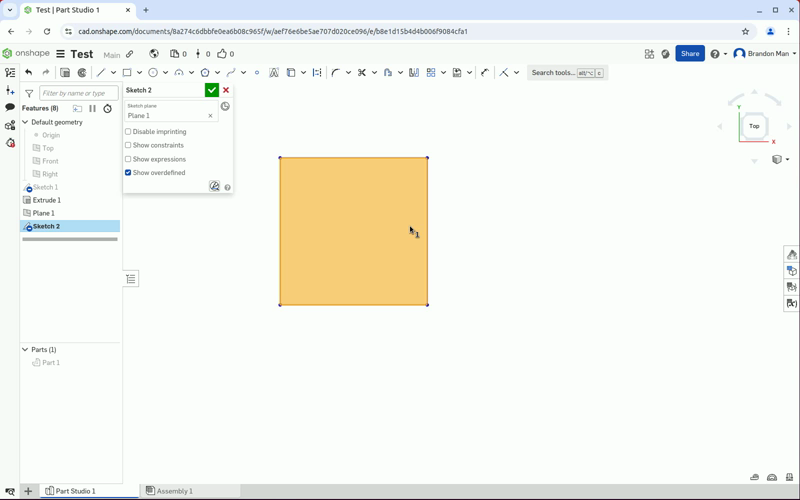
scroll(-6)
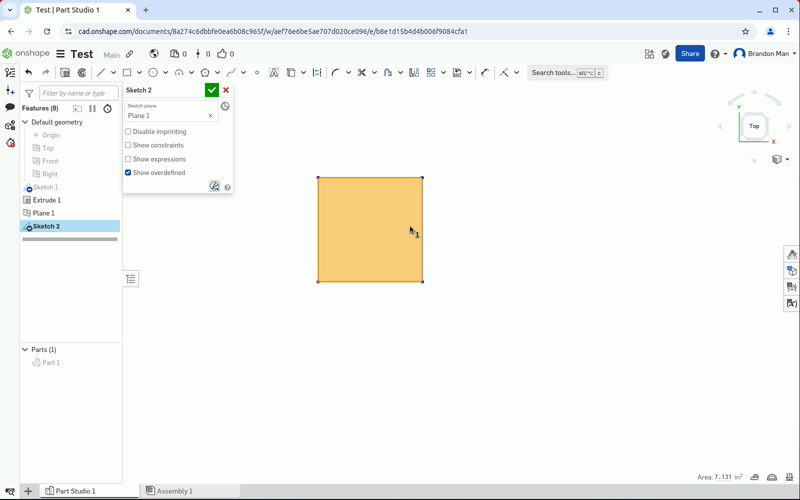
scroll(-6)
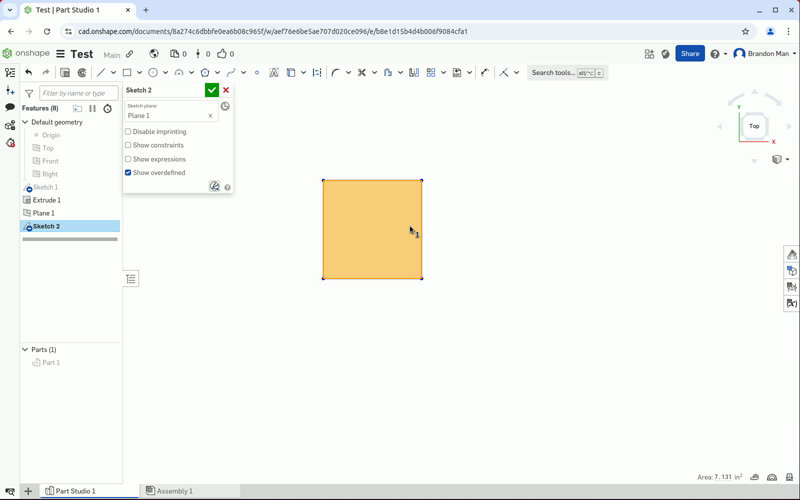
scroll(-6)
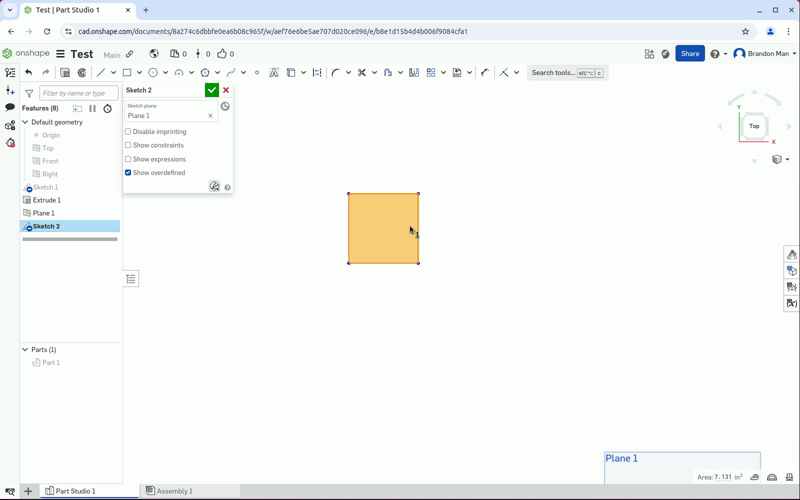
scroll(-6)
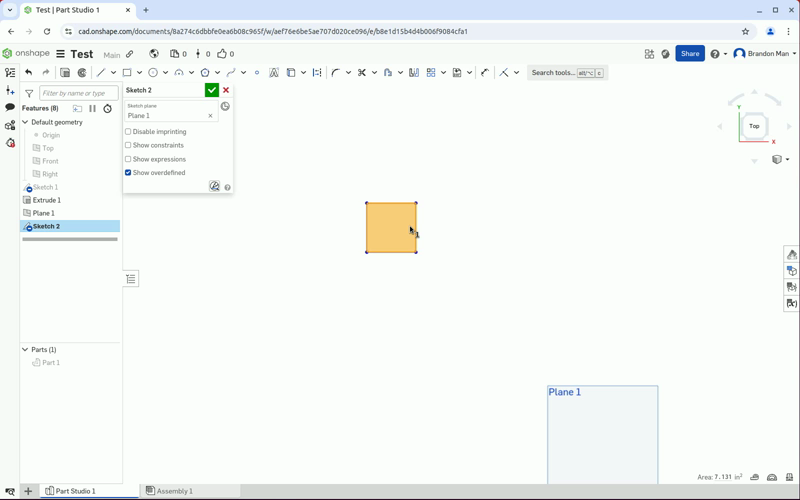
scroll(-6)
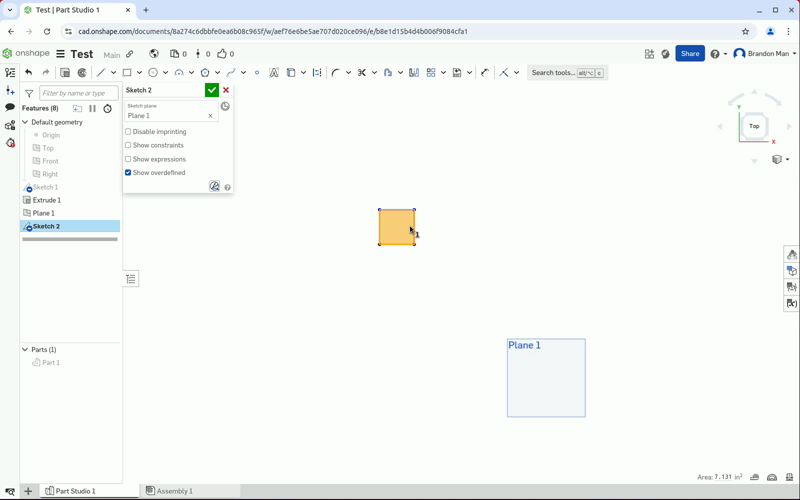
scroll(-6)
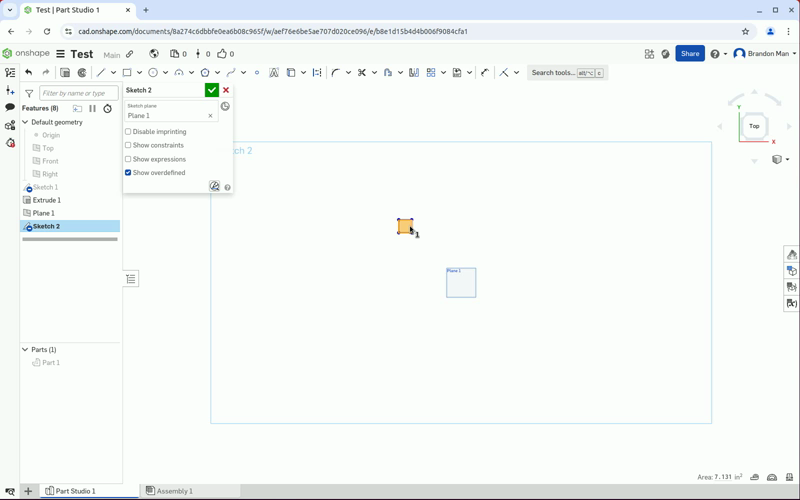
mouse_move(73, 352)
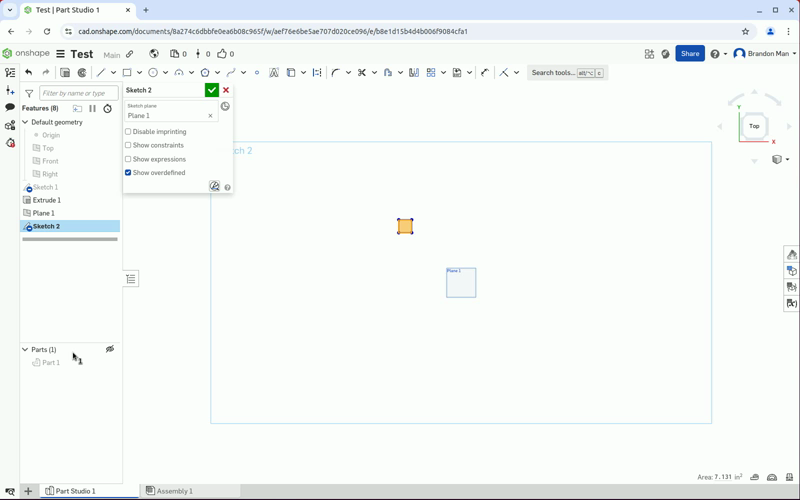
key(shift+y)
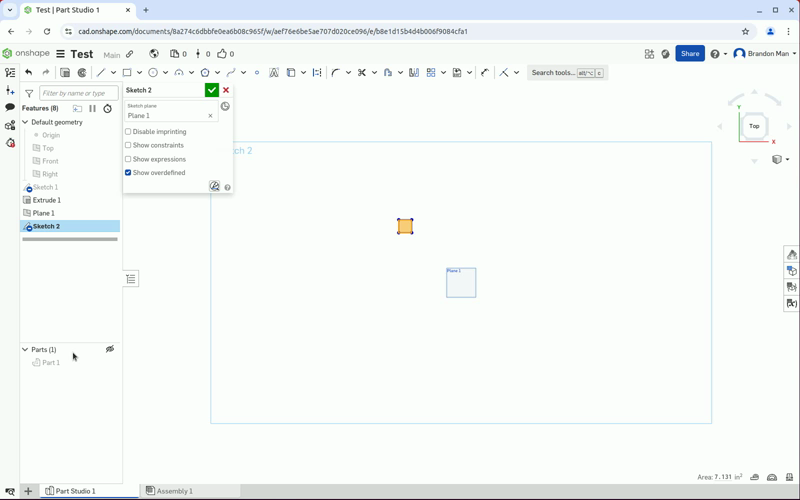
key(shift+e)
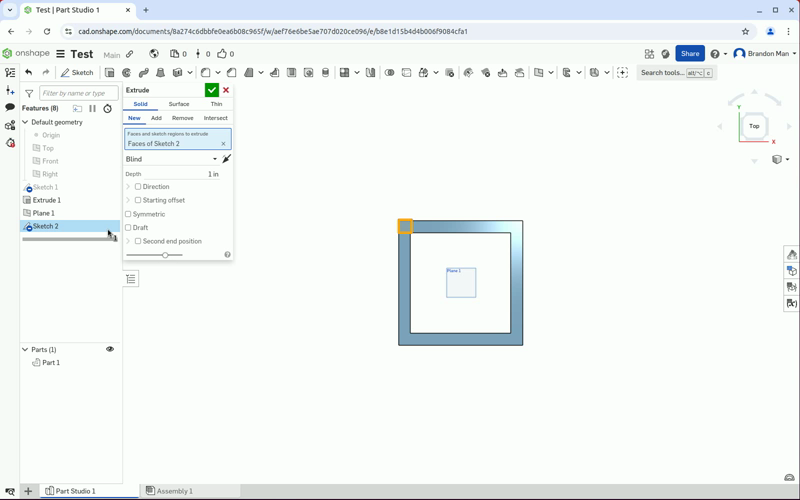
mouse_move(143, 106)
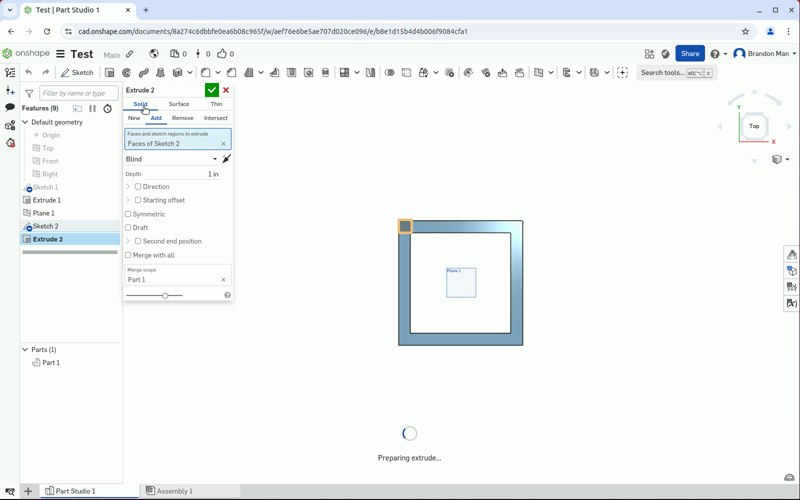
click(143, 106)
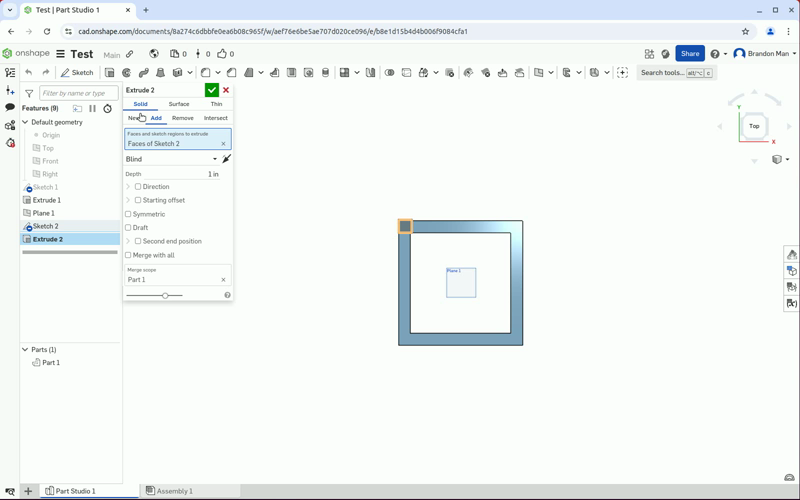
mouse_move(137, 120)
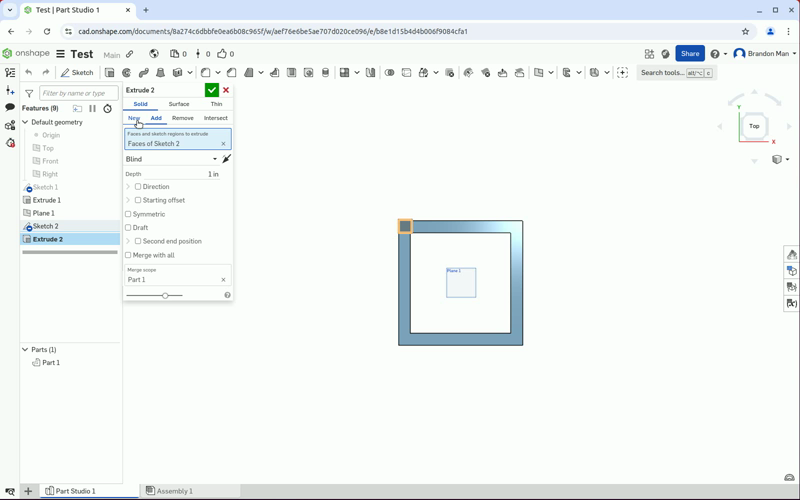
click(137, 120)
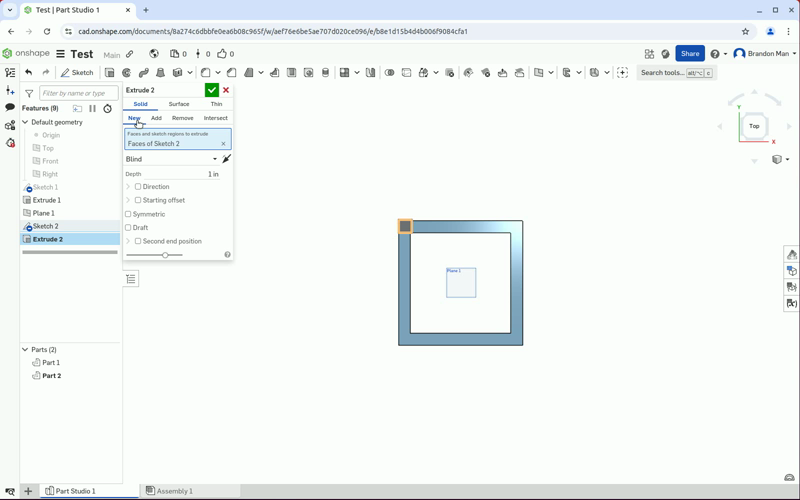
key(tab, 4)
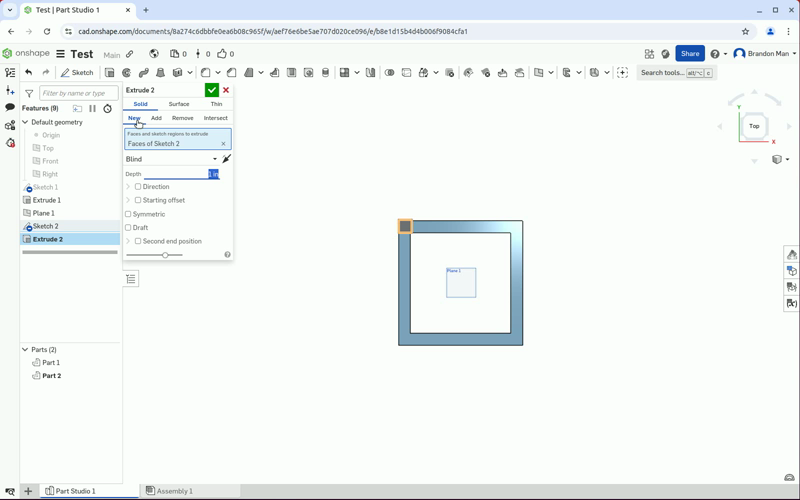
text(20.701)
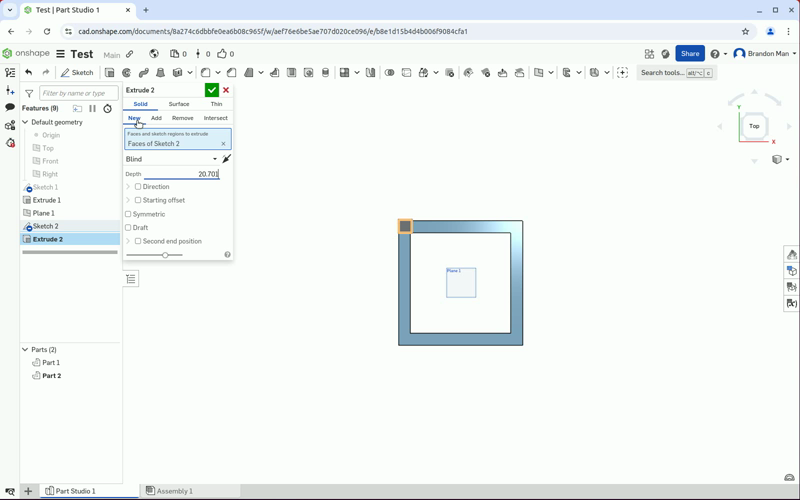
key(enter)
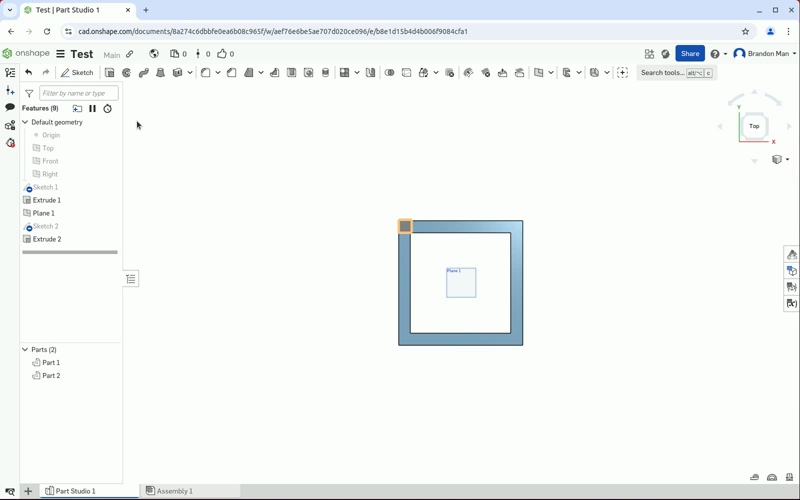
key(shift+h)
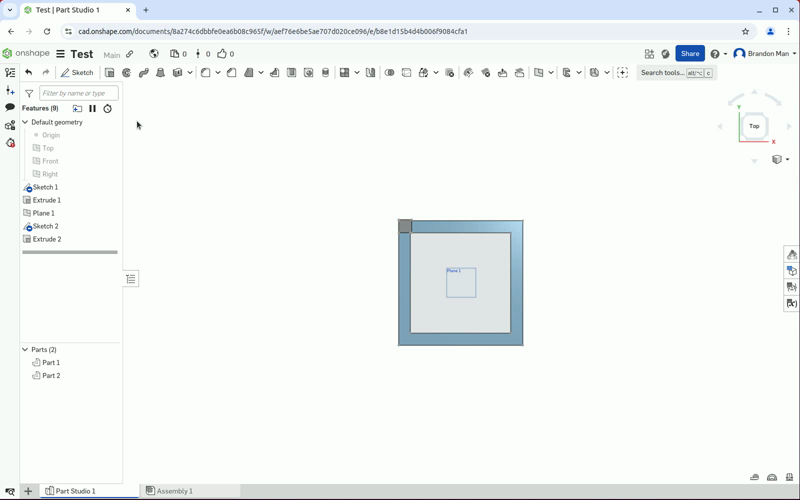
key(shift+h)
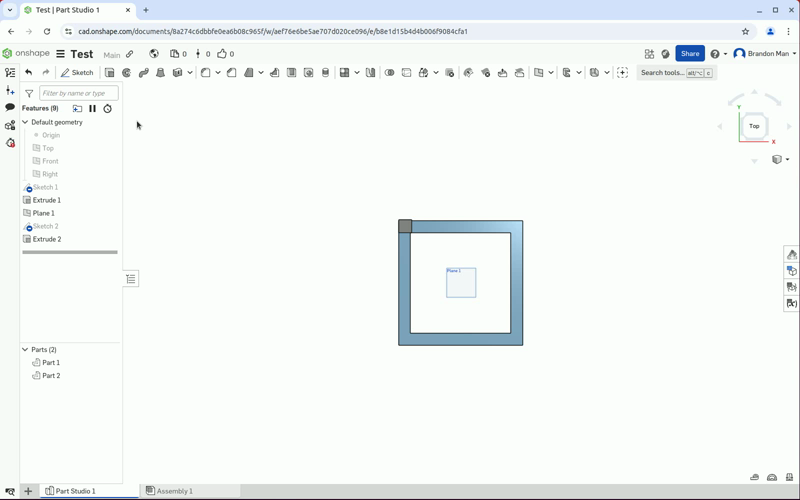
mouse_move(73, 189)
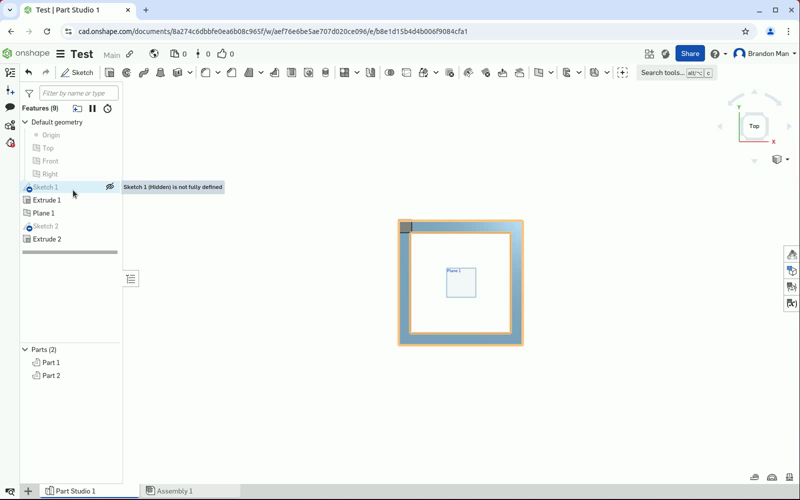
click(73, 189)
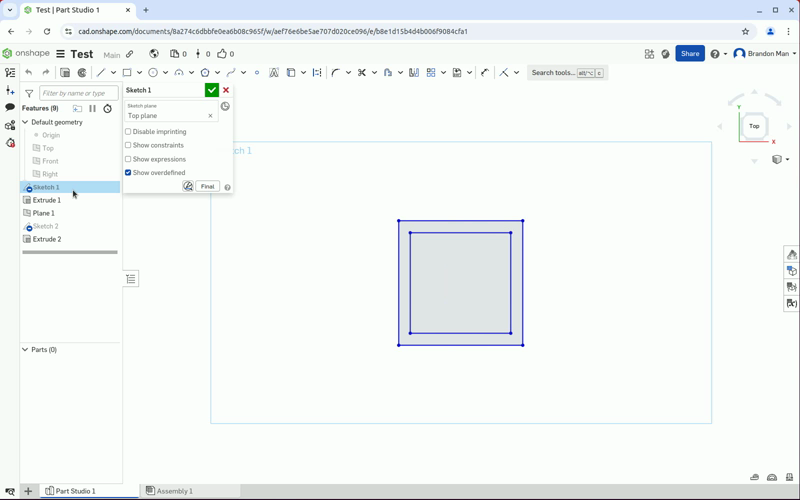
mouse_move(229, 92)
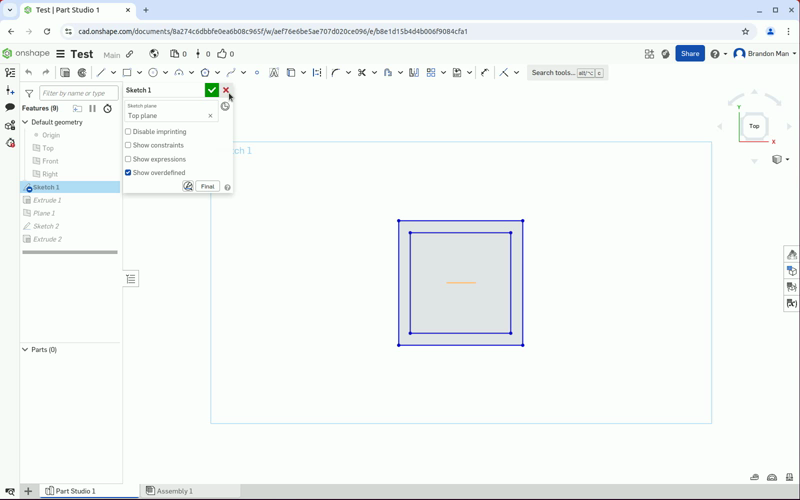
click(229, 92)
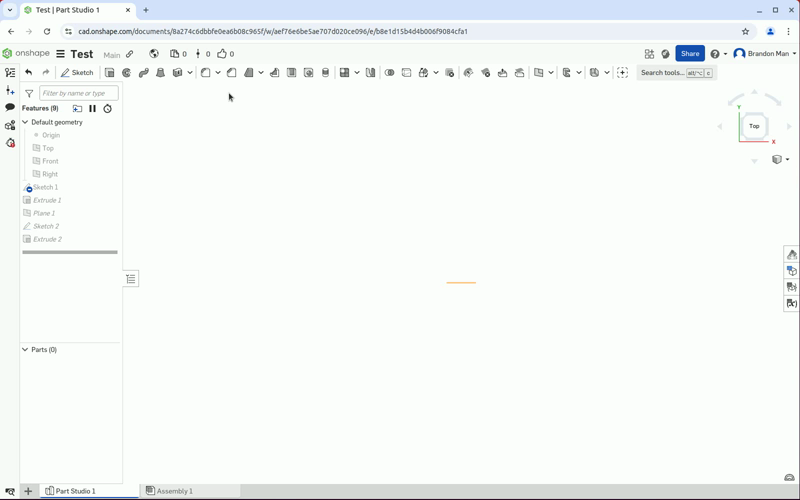
key(shift+s)
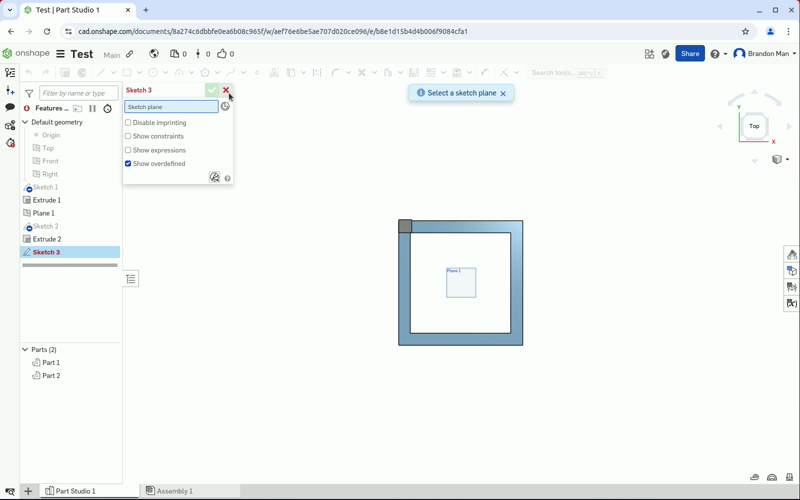
mouse_move(73, 215)
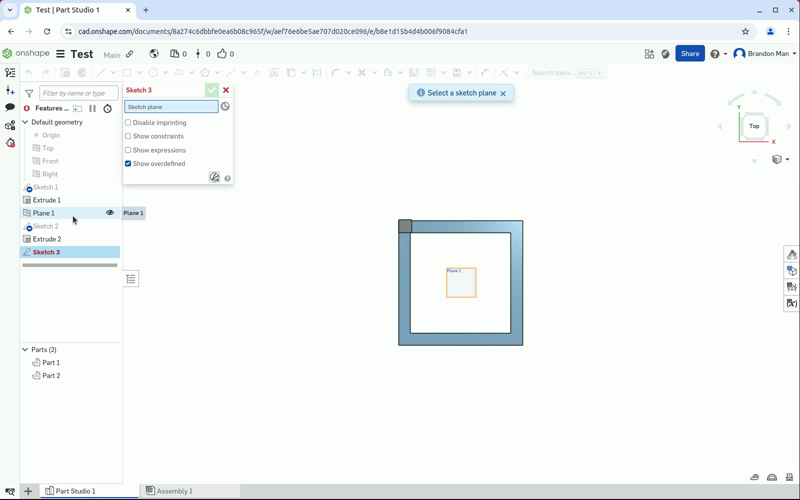
click(73, 215)
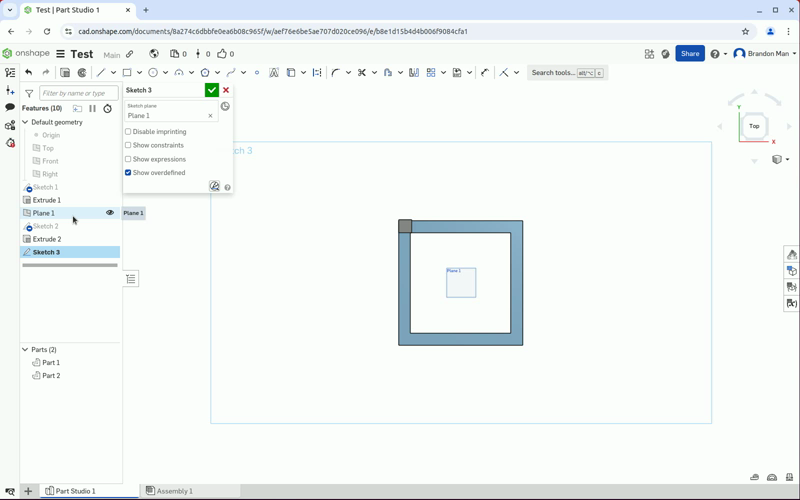
mouse_move(73, 352)
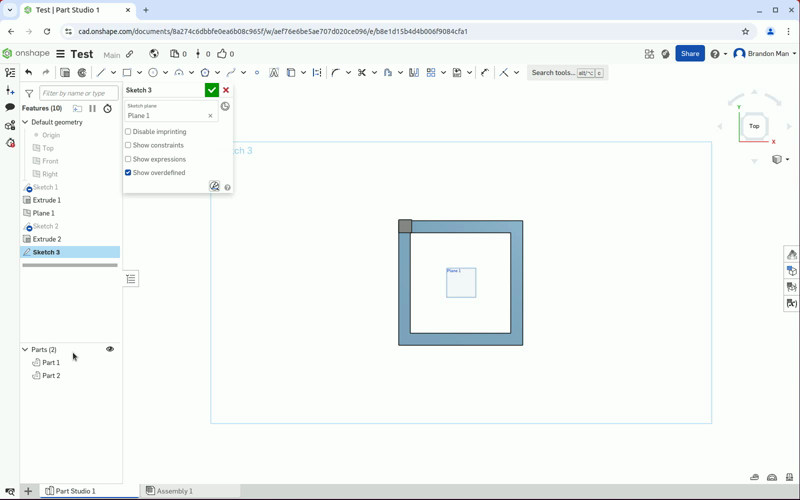
key(y)
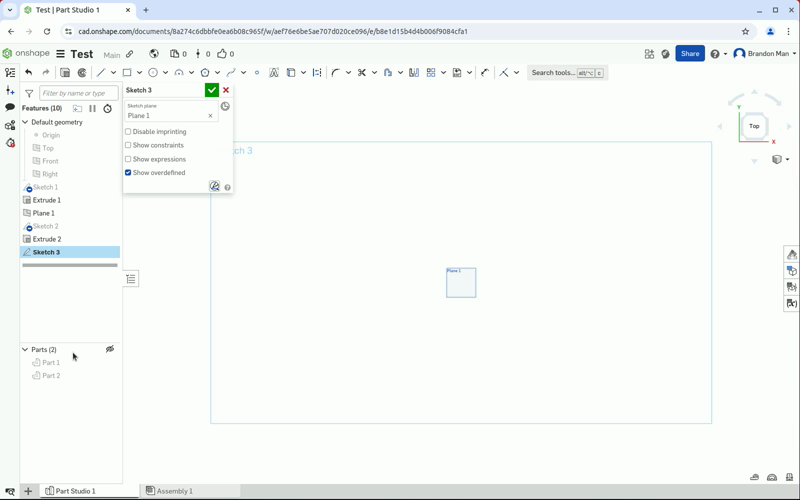
key(l)
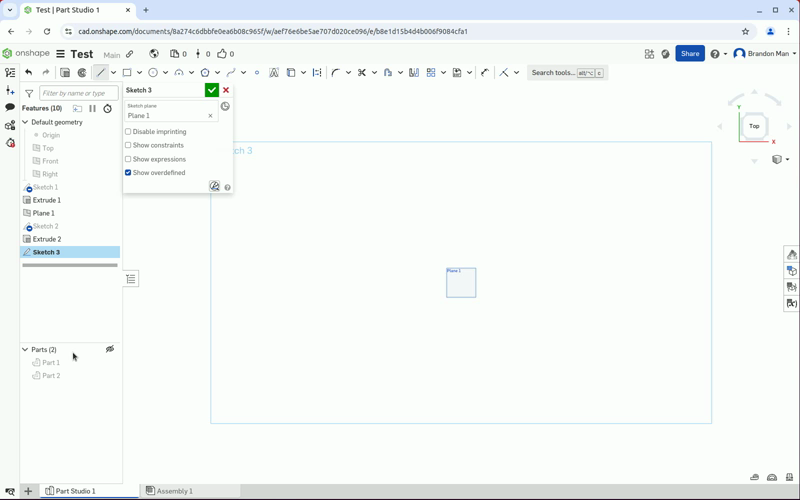
key_down(shift)
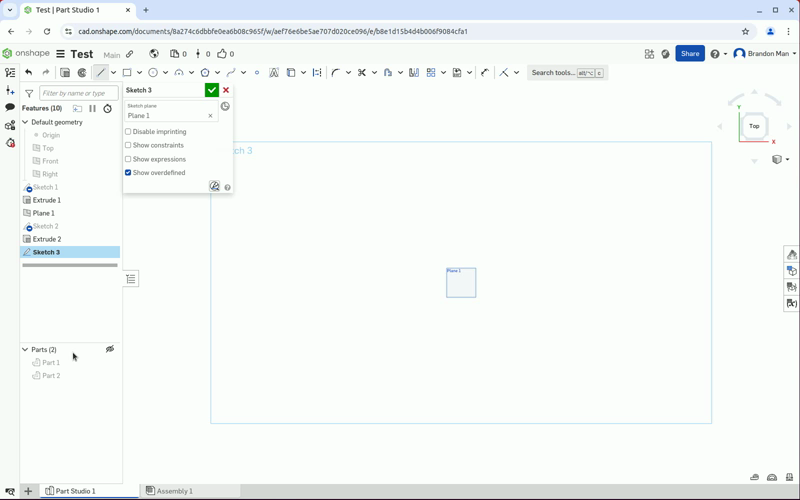
mouse_move(511, 232)
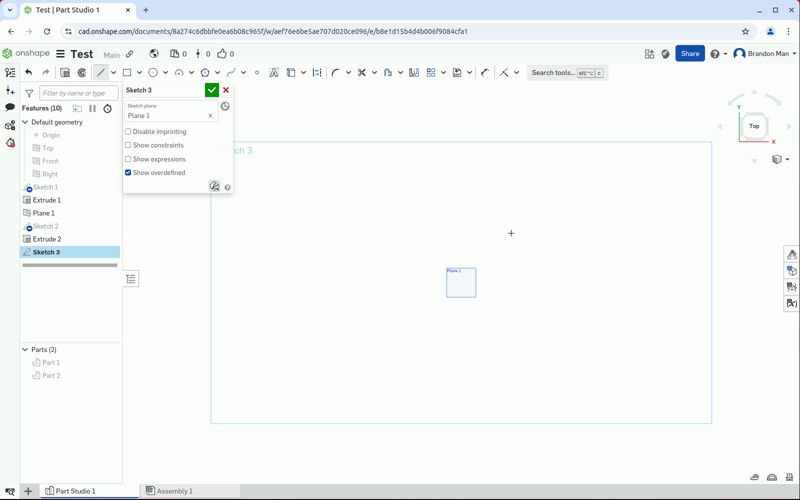
click(511, 232)
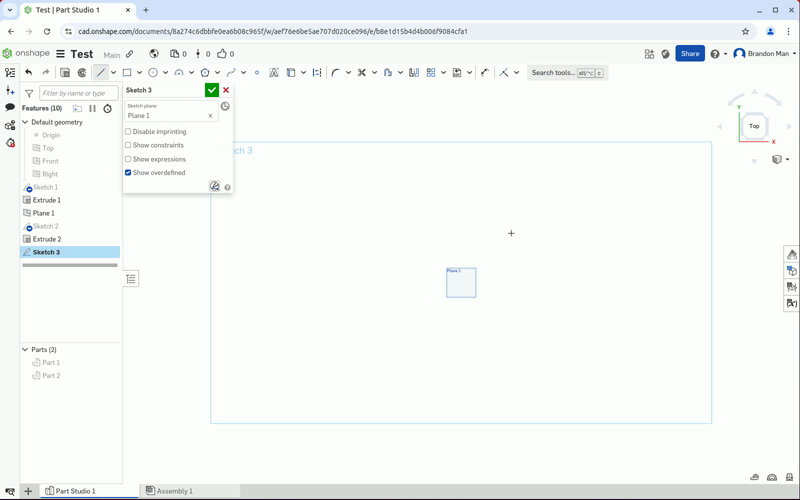
key_up(shift)
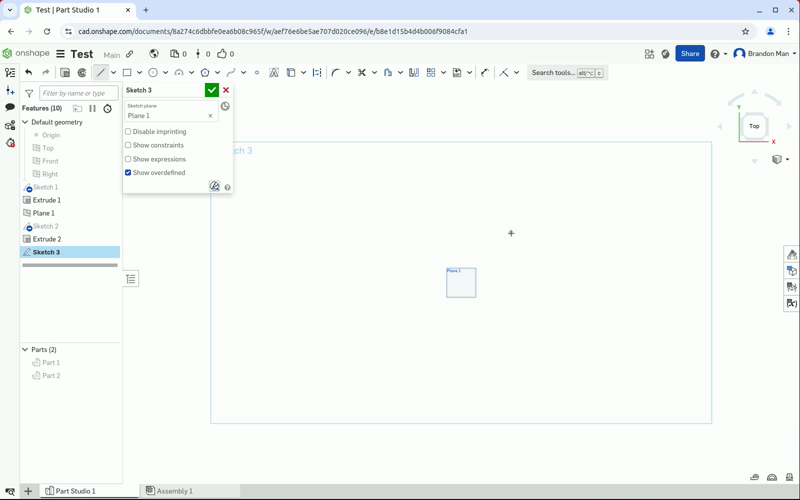
key_down(shift)
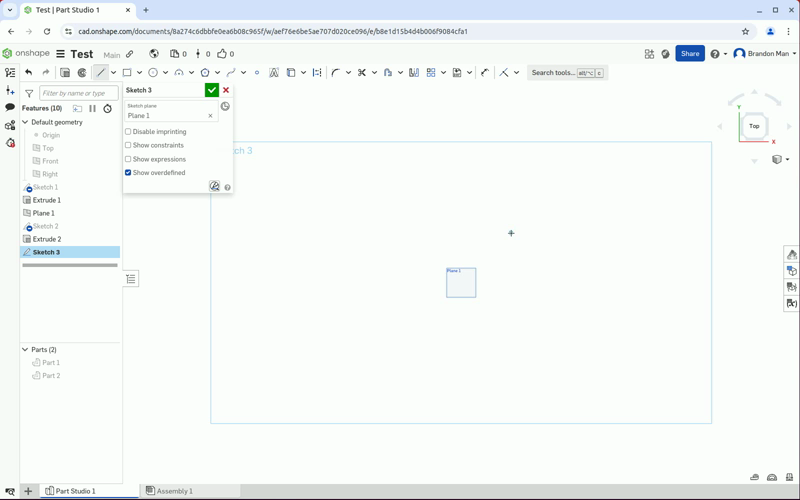
mouse_move(541, 232)
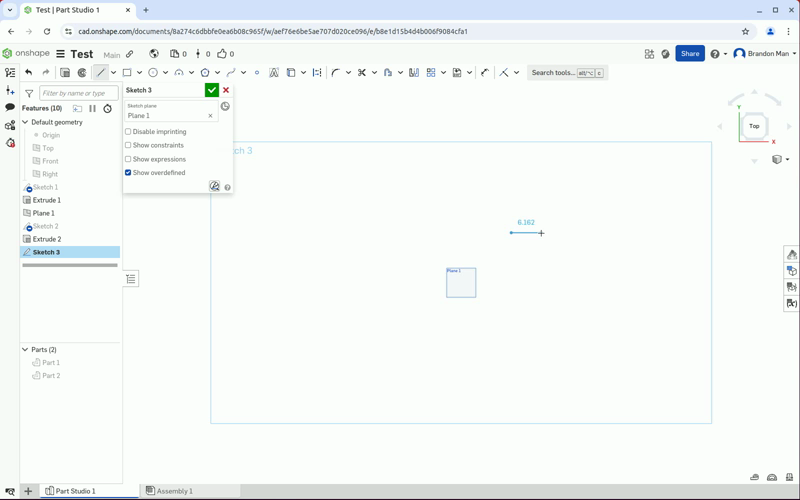
mouse_move(524, 232)
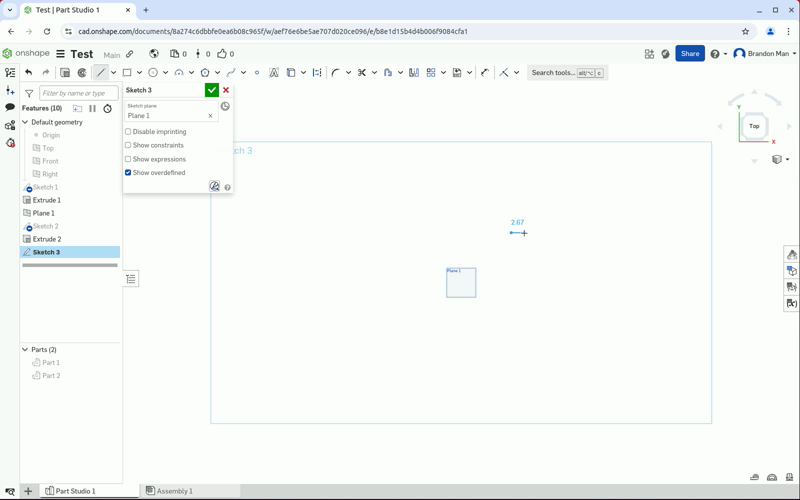
click(524, 232)
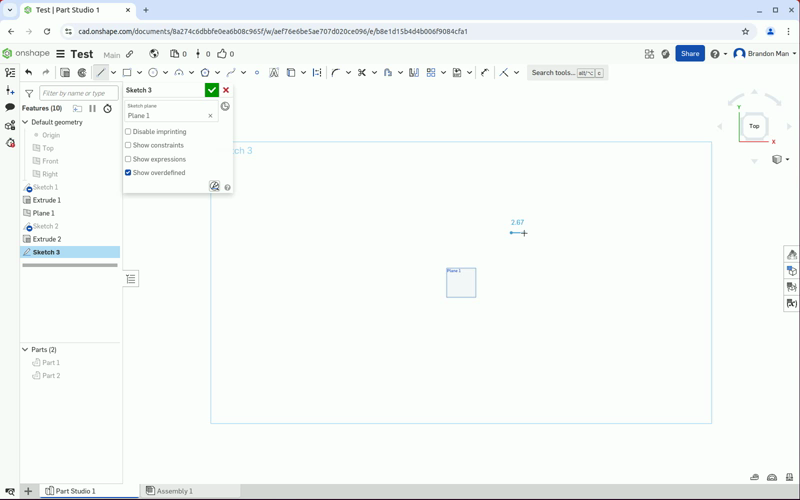
key_up(shift)
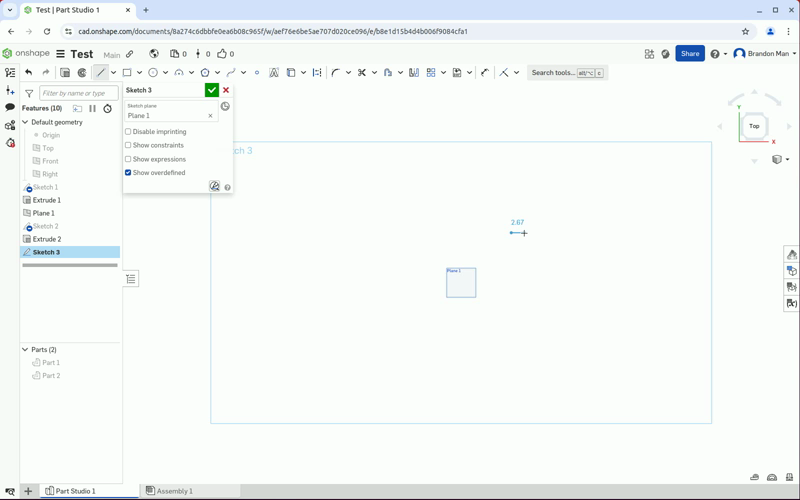
key_down(shift)
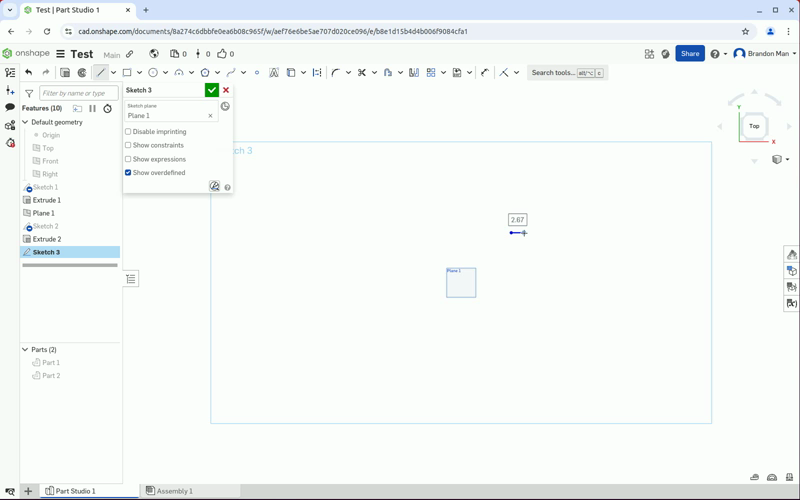
mouse_move(554, 232)
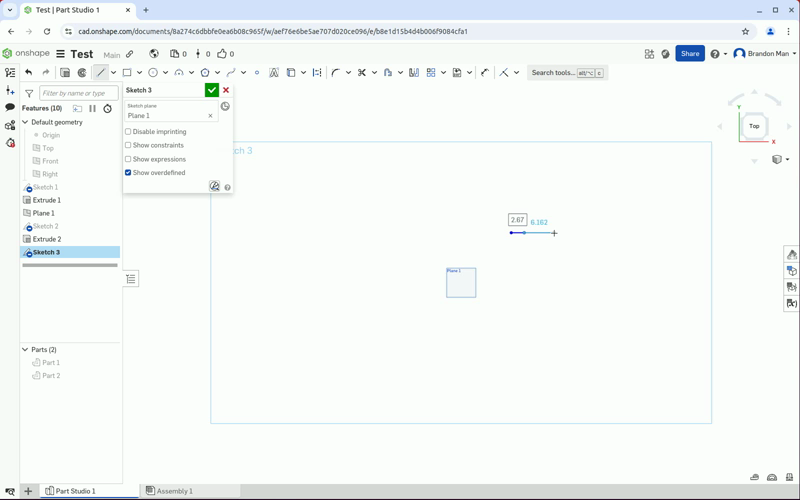
mouse_move(524, 219)
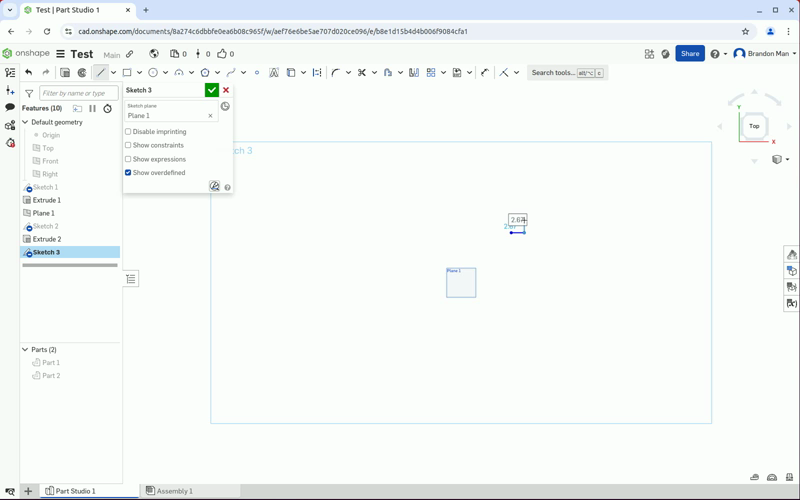
click(524, 219)
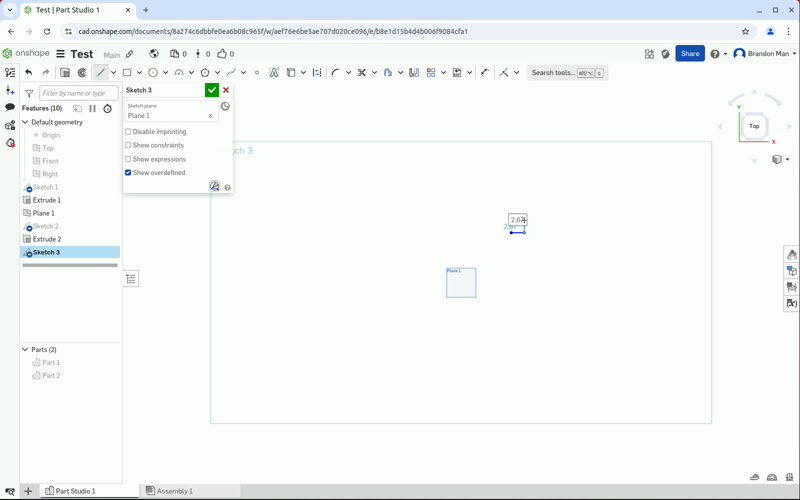
key_up(shift)
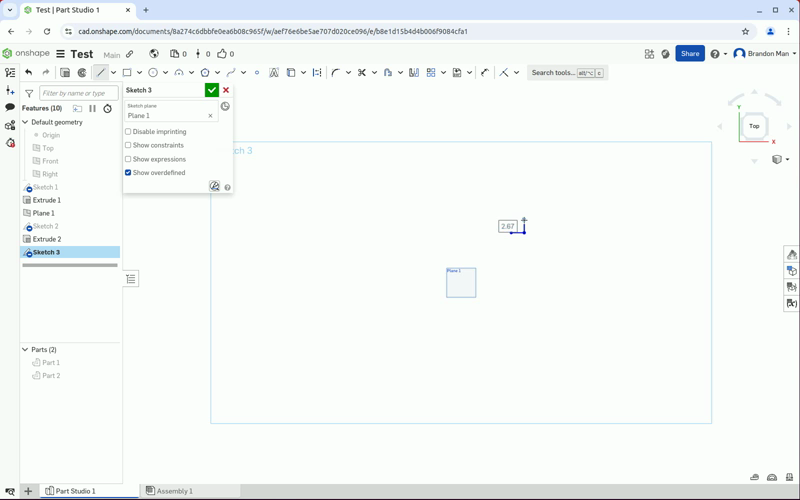
key_down(shift)
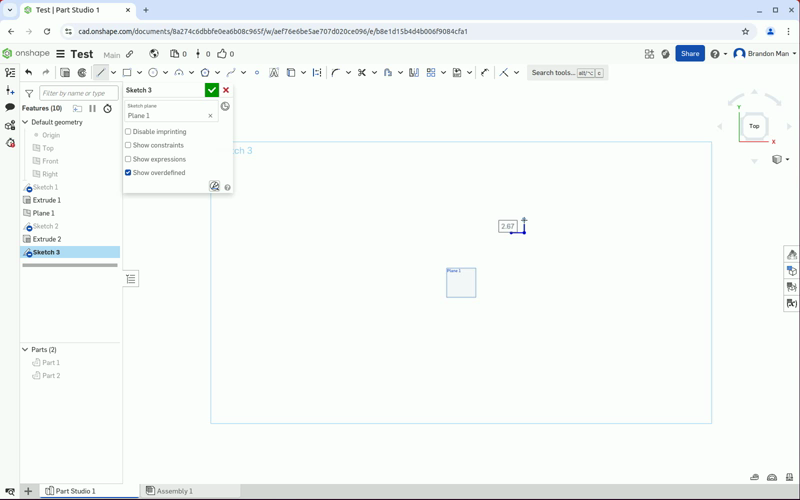
mouse_move(554, 219)
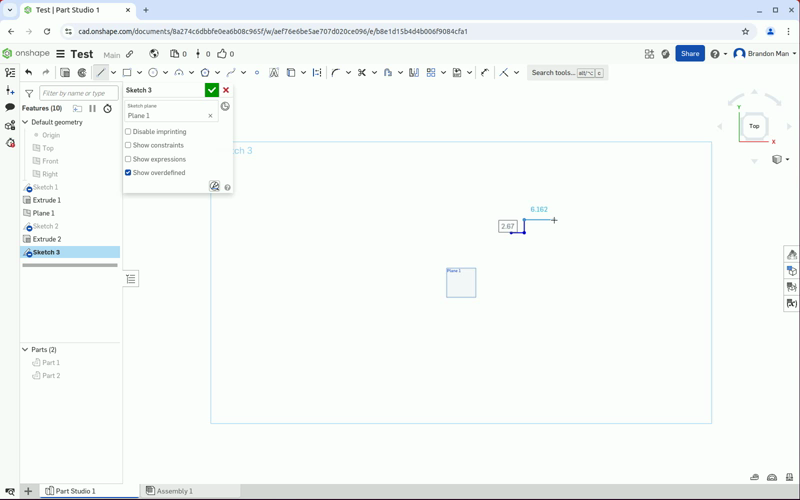
mouse_move(511, 219)
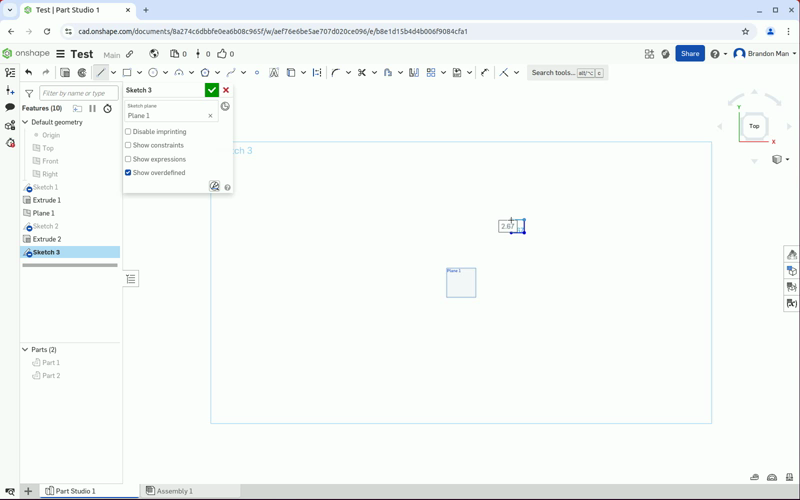
click(511, 219)
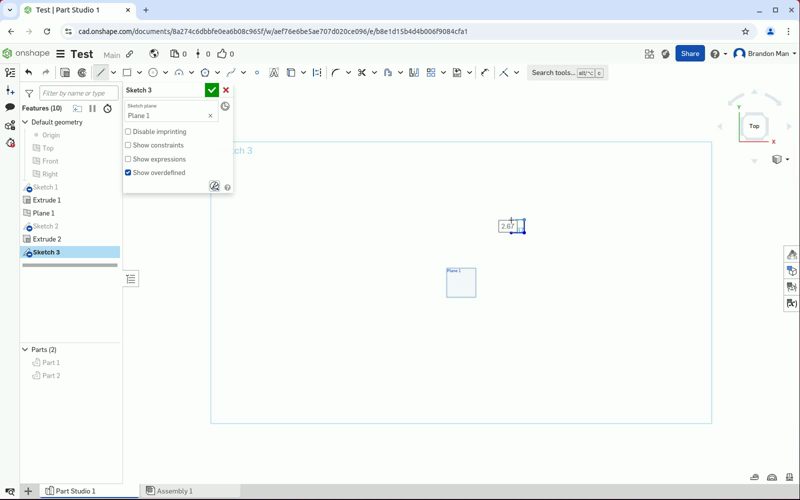
key_up(shift)
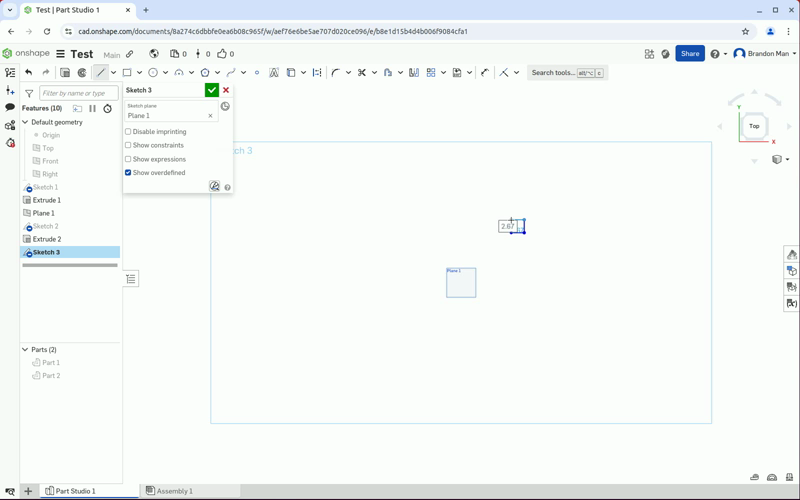
mouse_move(541, 219)
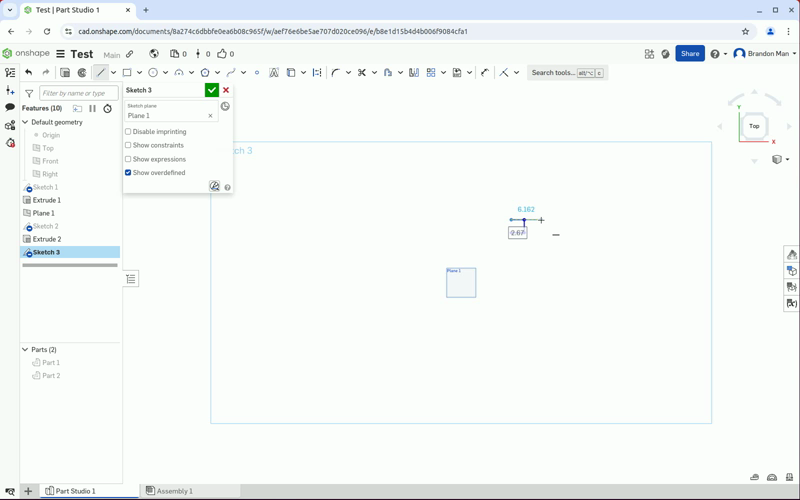
key_down(shift)
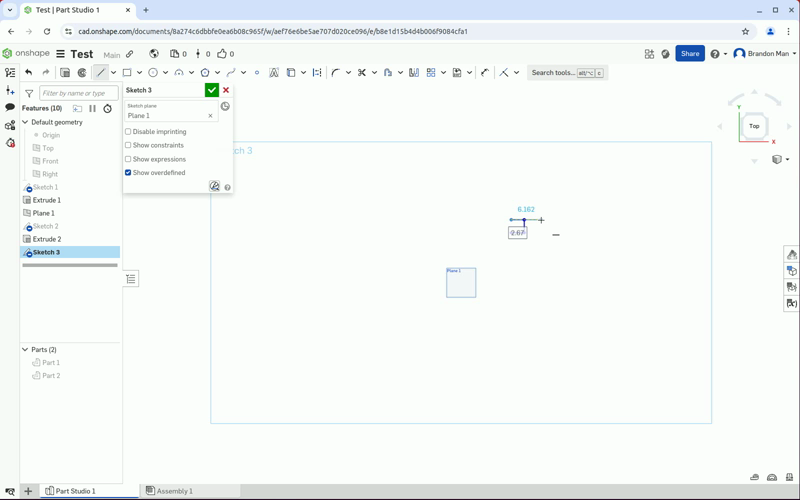
mouse_move(511, 232)
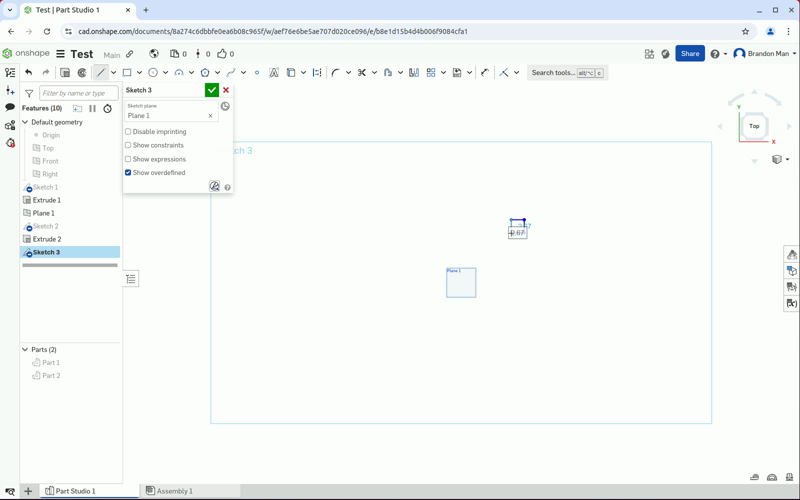
key_up(shift)
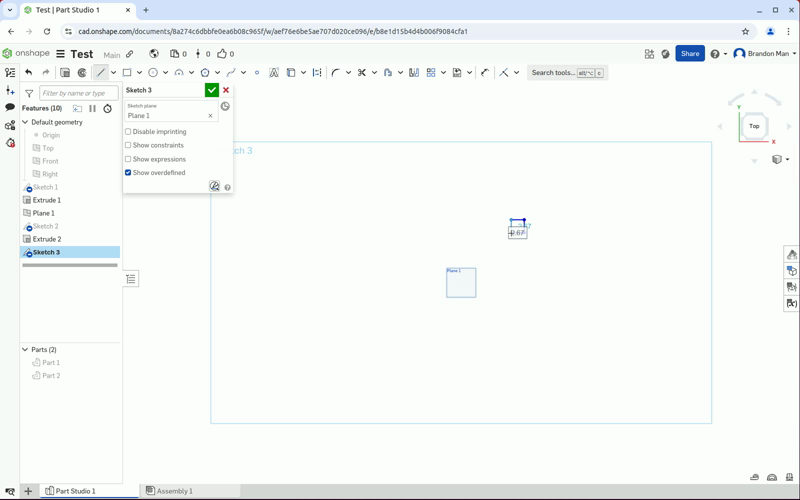
click(511, 232)
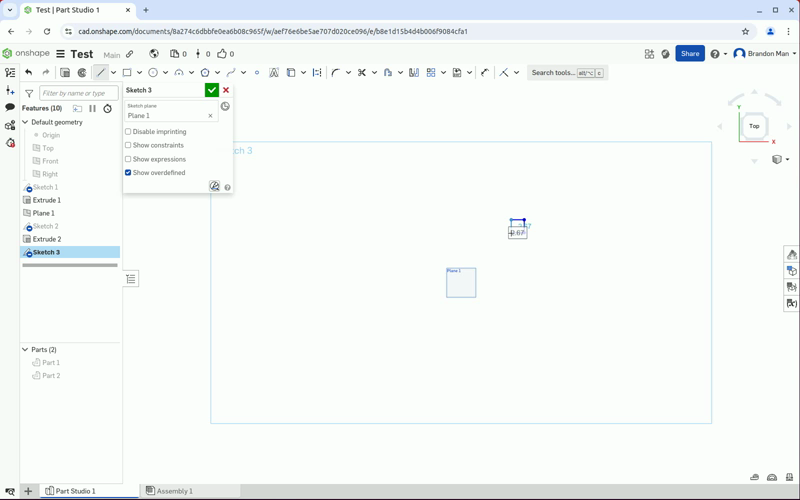
key(esc)
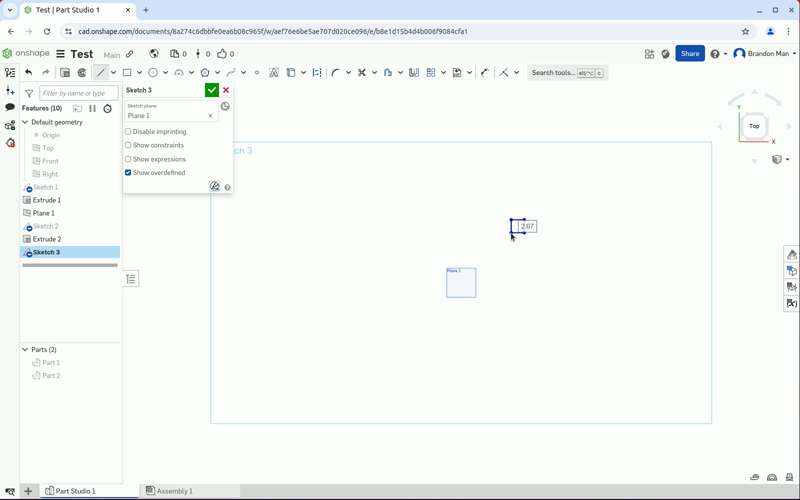
mouse_move(523, 224)
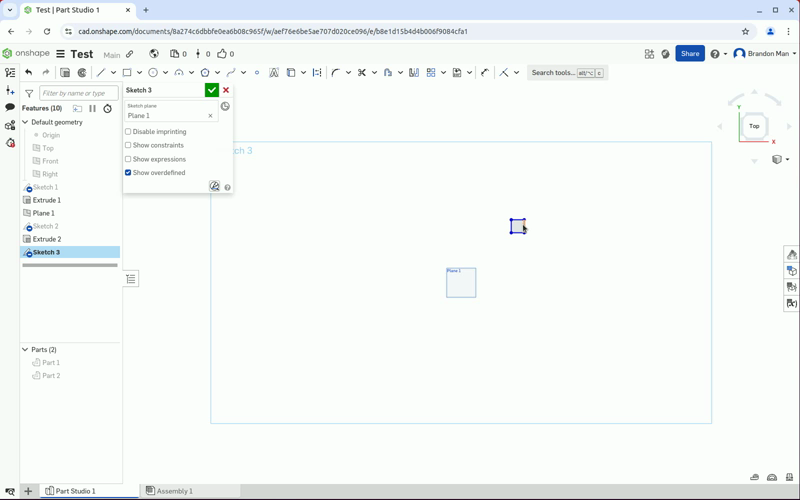
scroll(6)
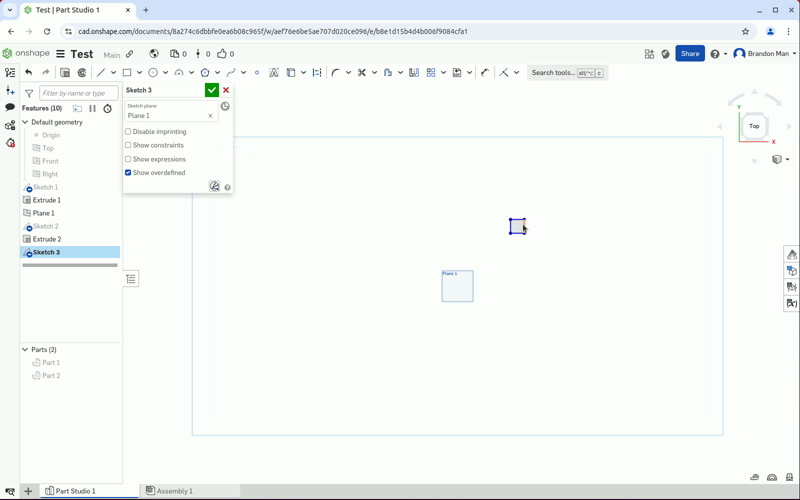
scroll(6)
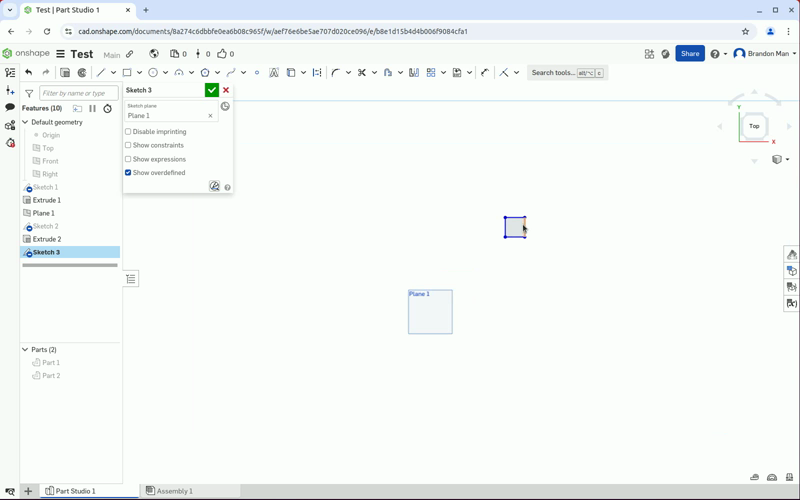
scroll(6)
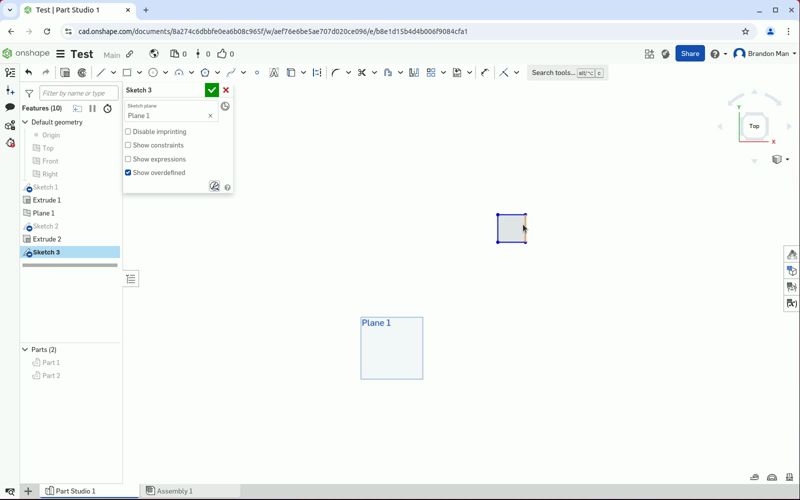
scroll(6)
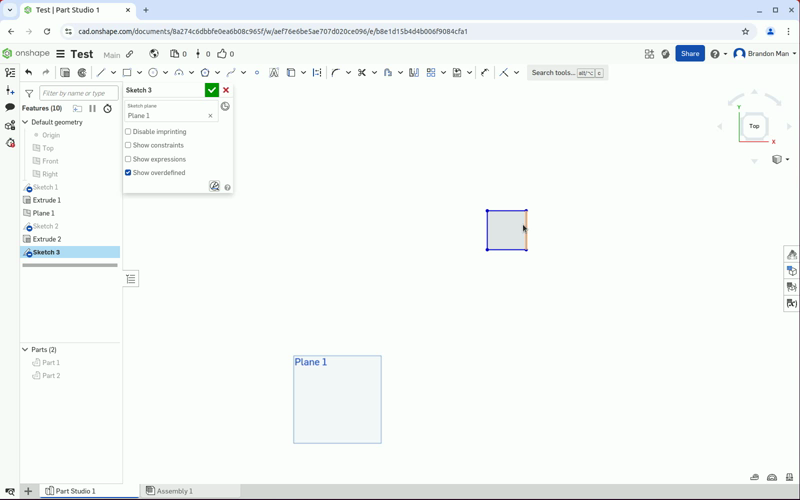
scroll(6)
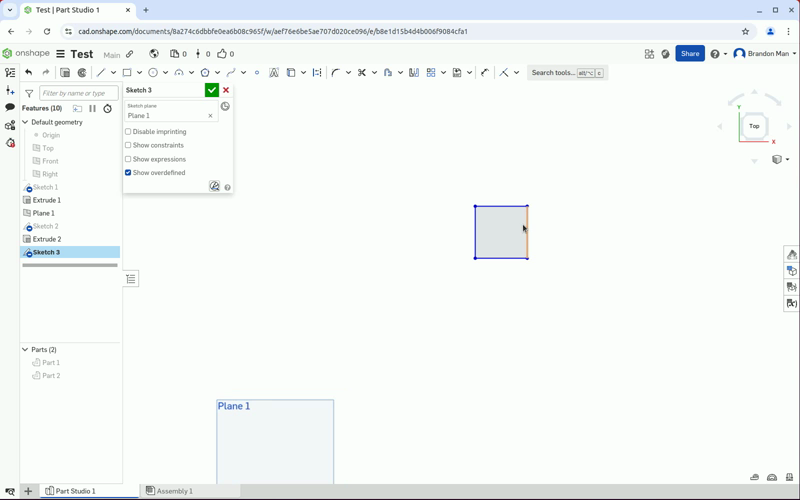
scroll(6)
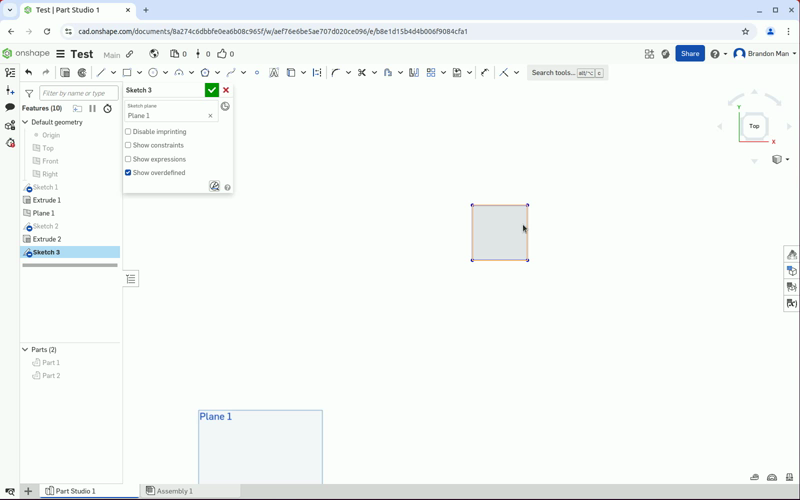
scroll(6)
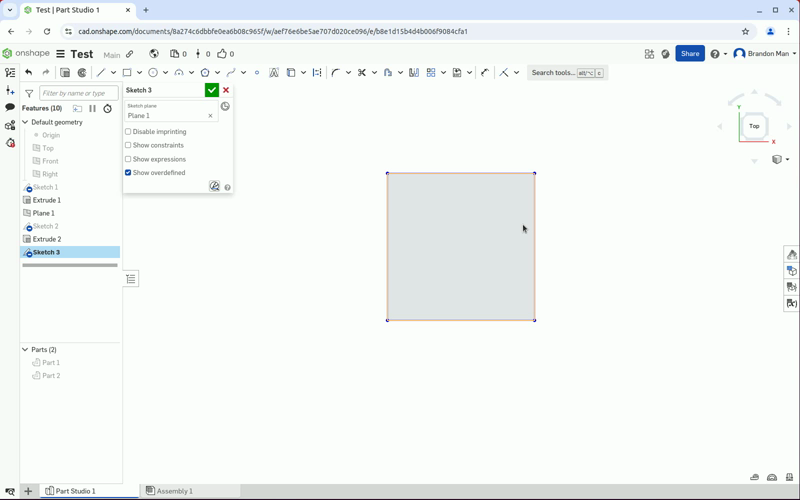
click(523, 224)
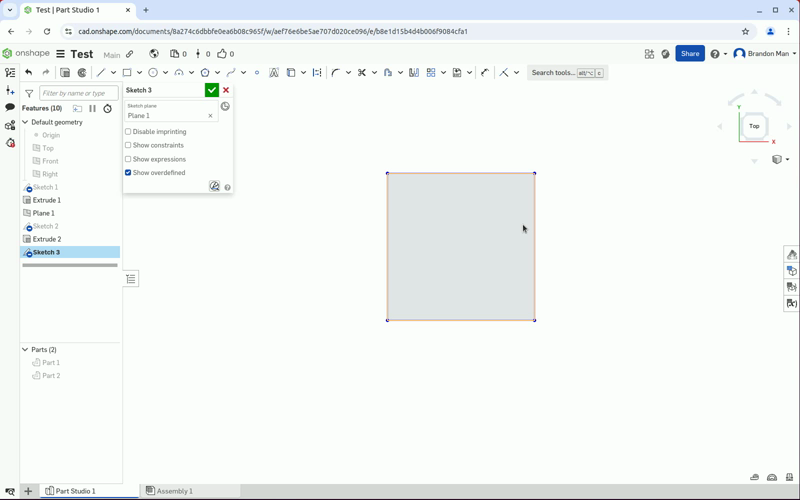
scroll(-6)
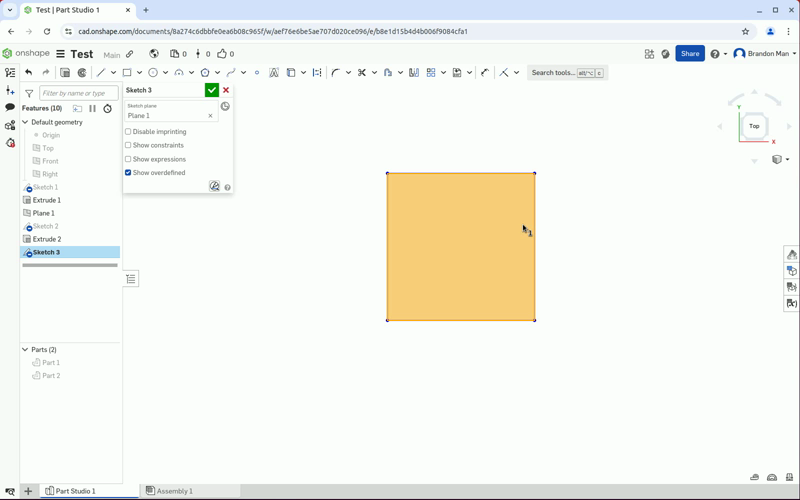
scroll(-6)
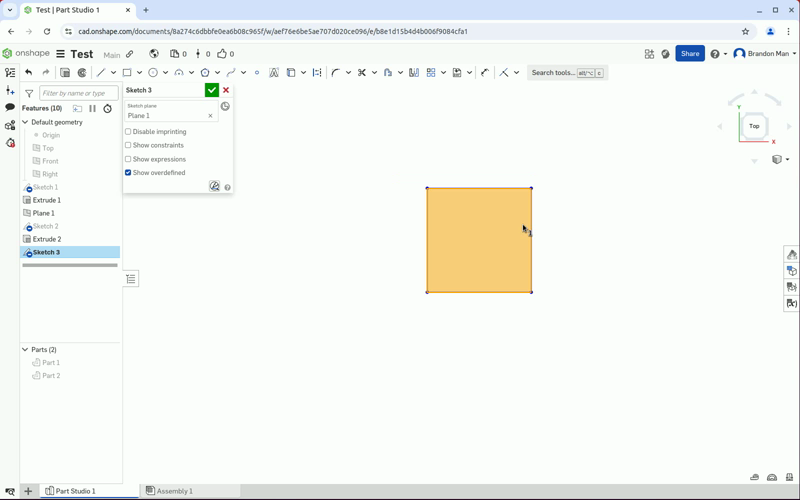
scroll(-6)
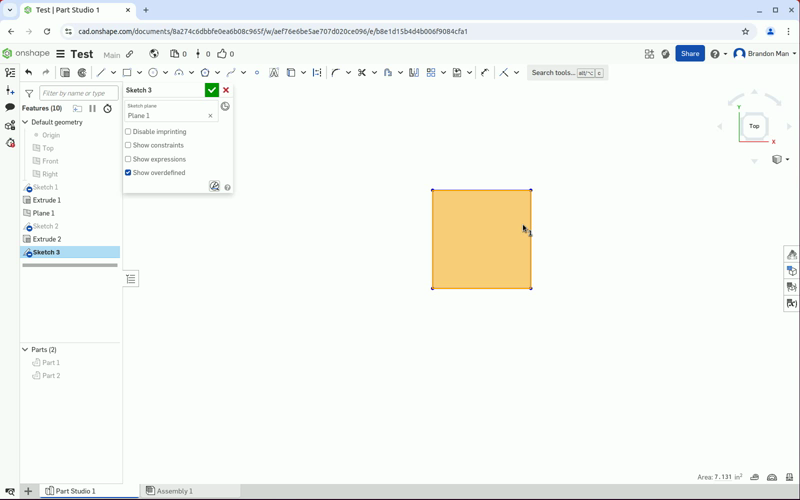
scroll(-6)
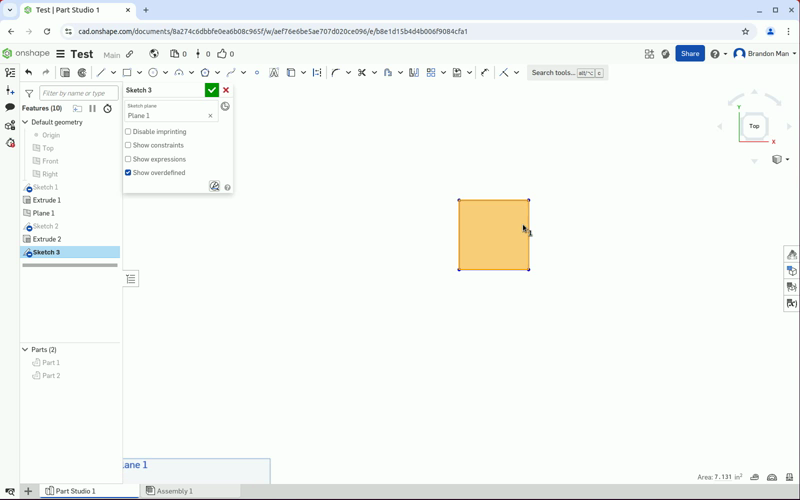
scroll(-6)
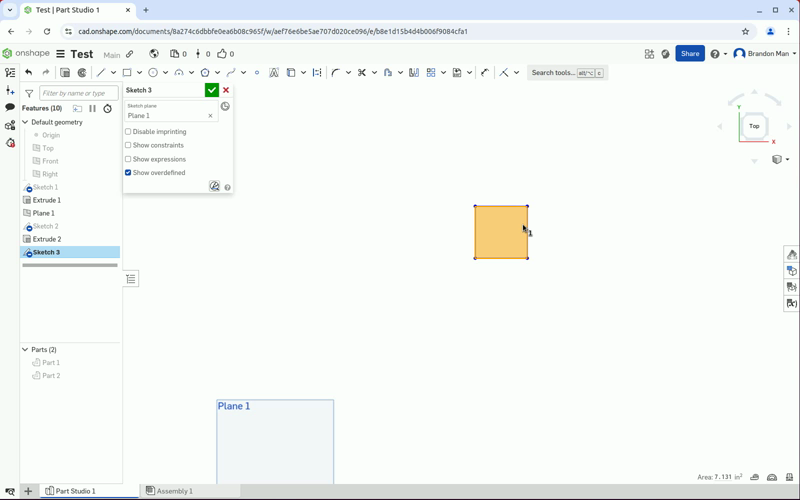
scroll(-6)
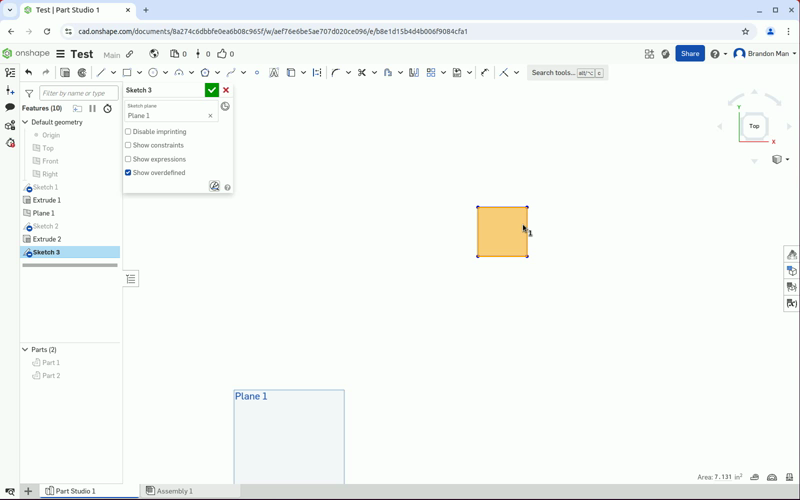
scroll(-6)
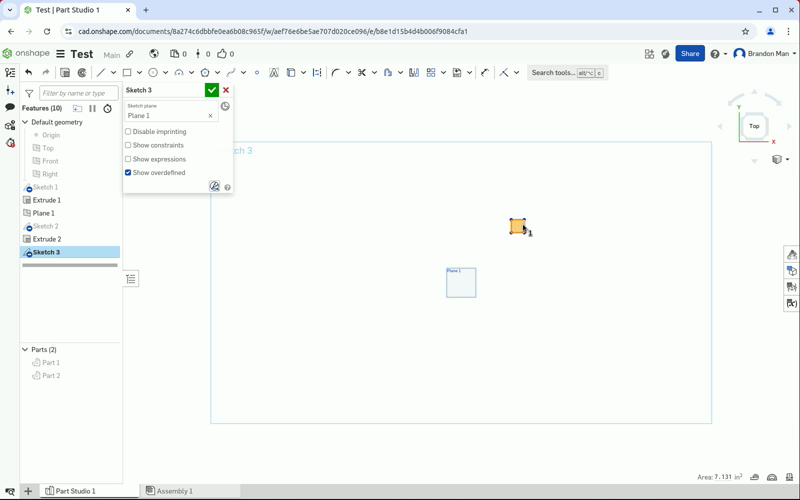
mouse_move(73, 352)
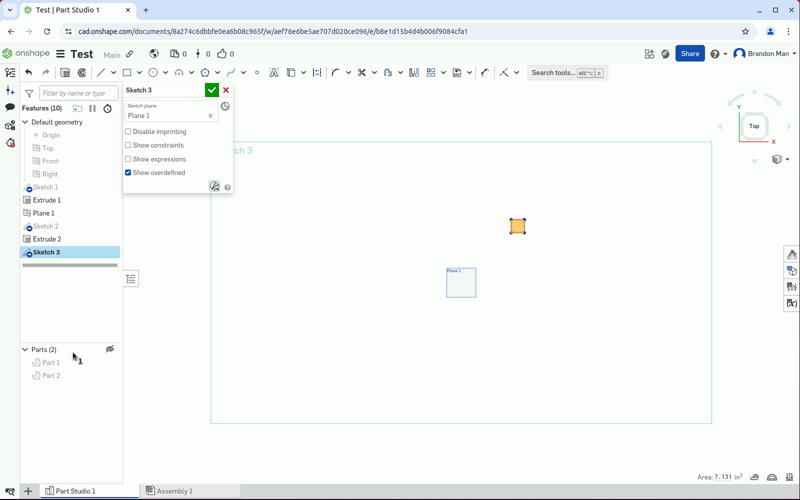
key(shift+y)
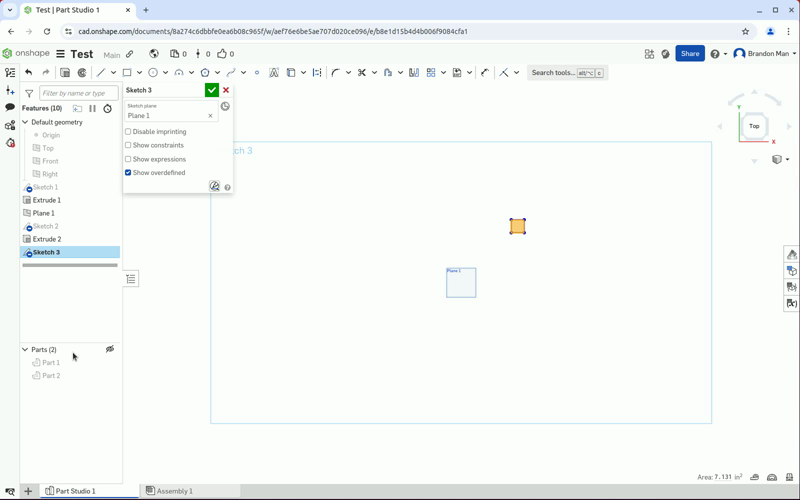
key(shift+e)
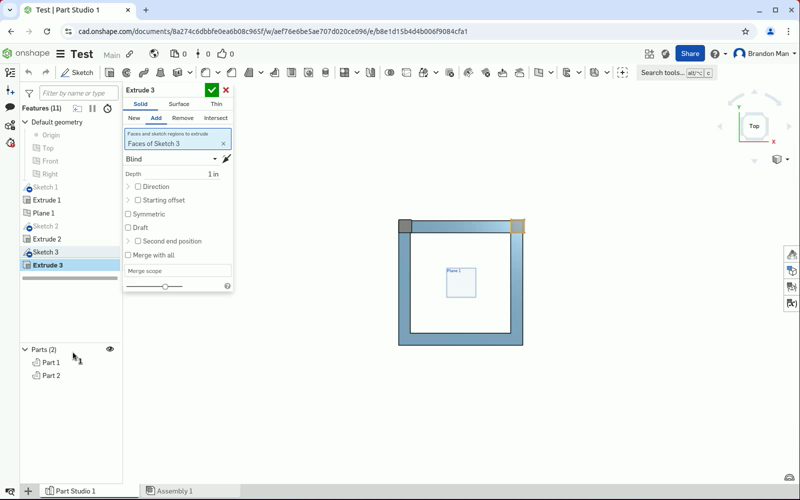
mouse_move(143, 106)
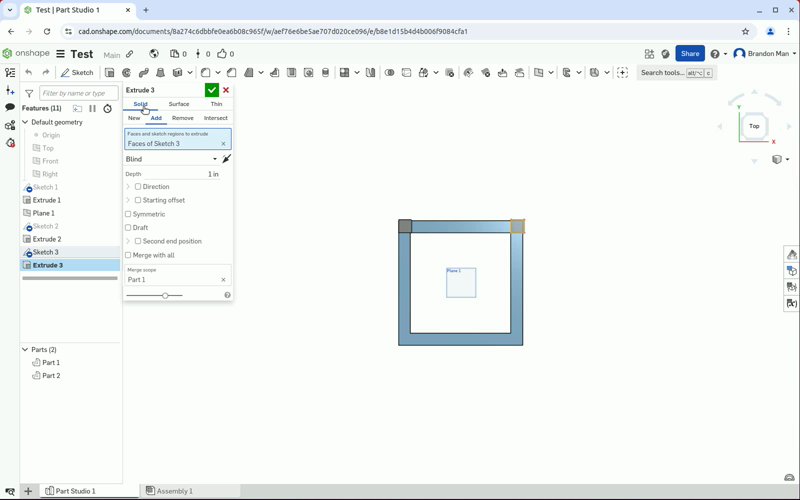
click(143, 106)
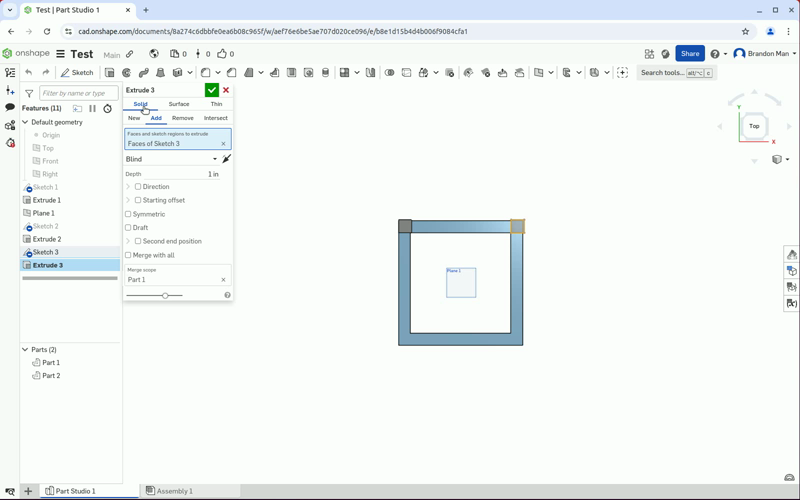
mouse_move(137, 120)
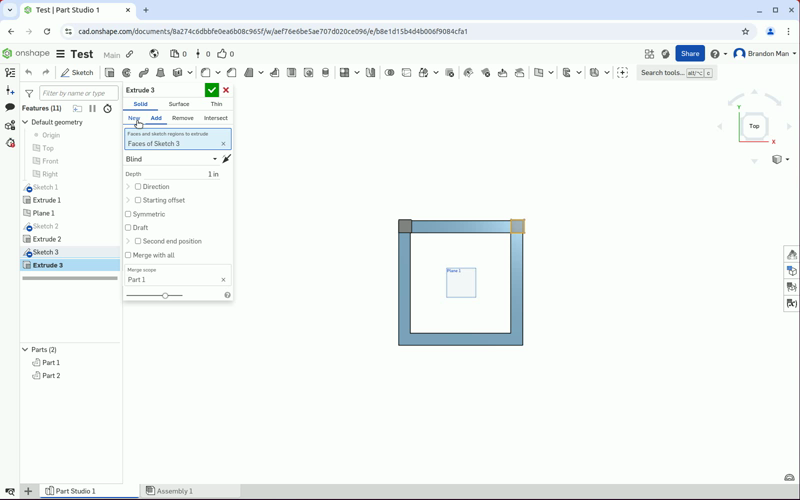
click(137, 120)
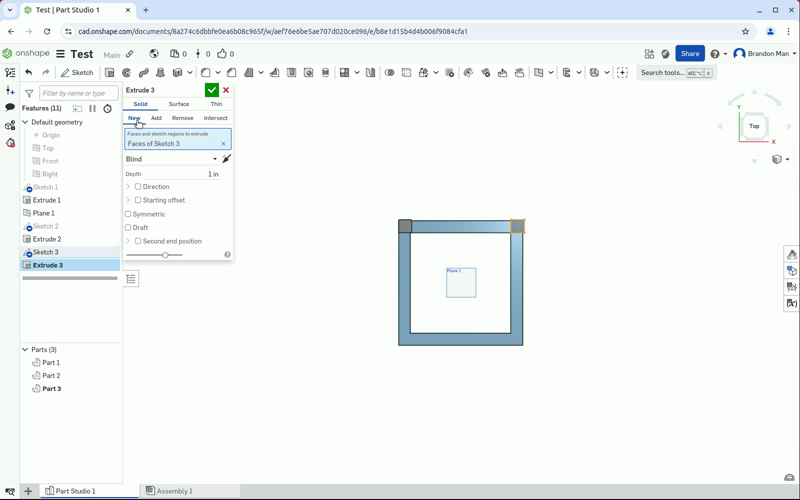
key(tab, 4)
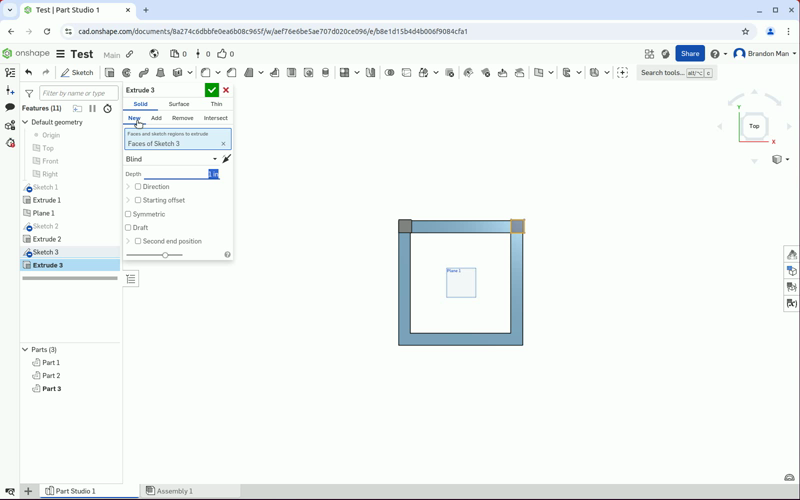
text(20.701)
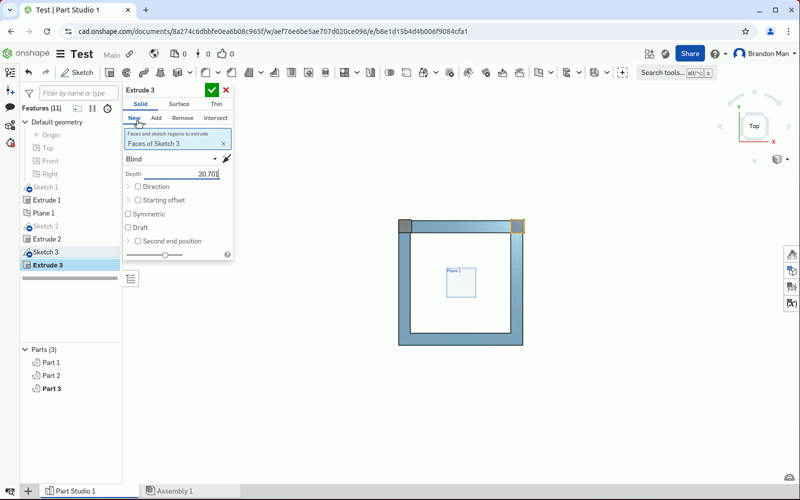
key(enter)
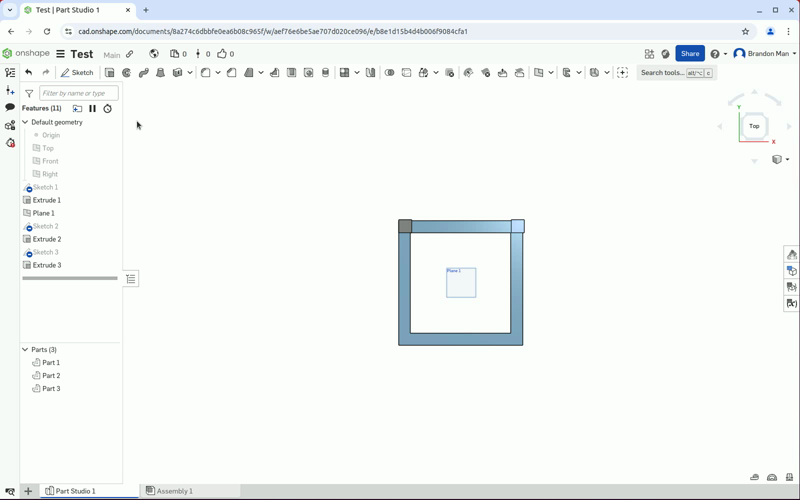
key(shift+h)
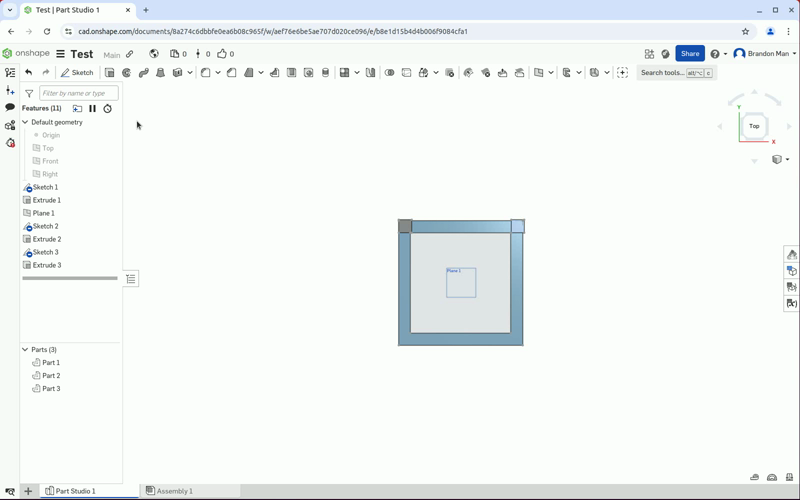
key(shift+h)
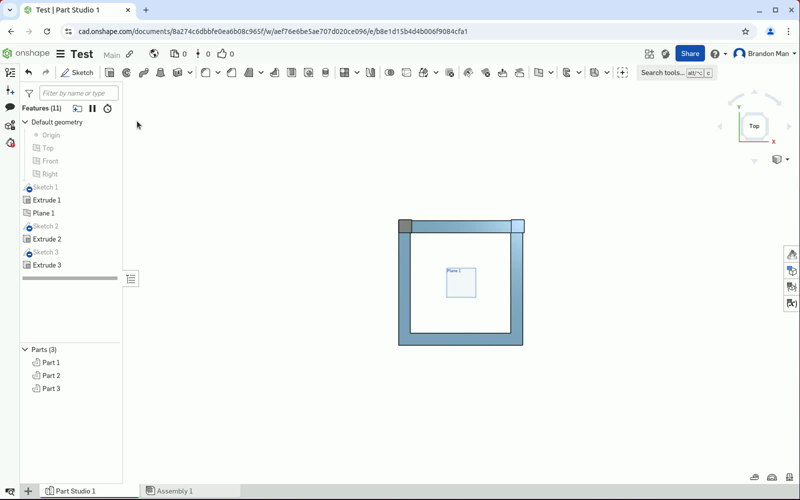
mouse_move(73, 189)
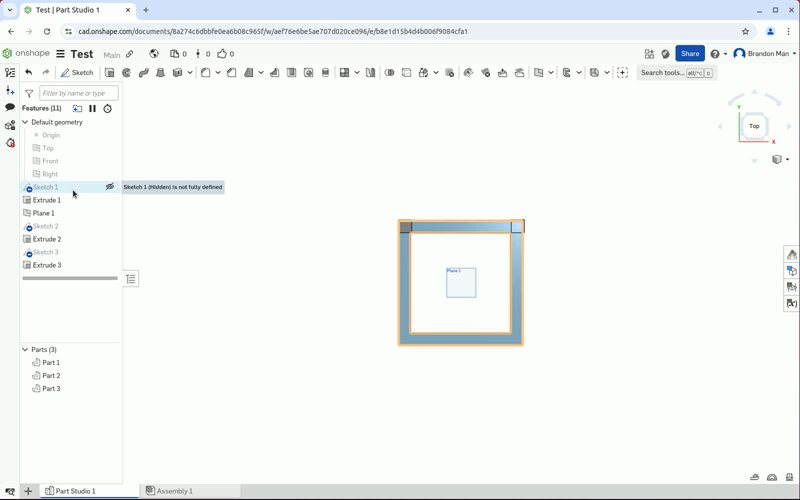
click(73, 189)
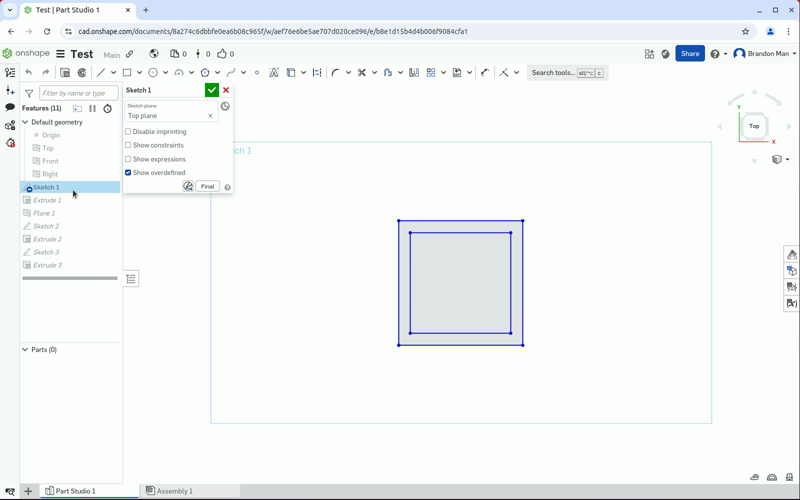
mouse_move(229, 92)
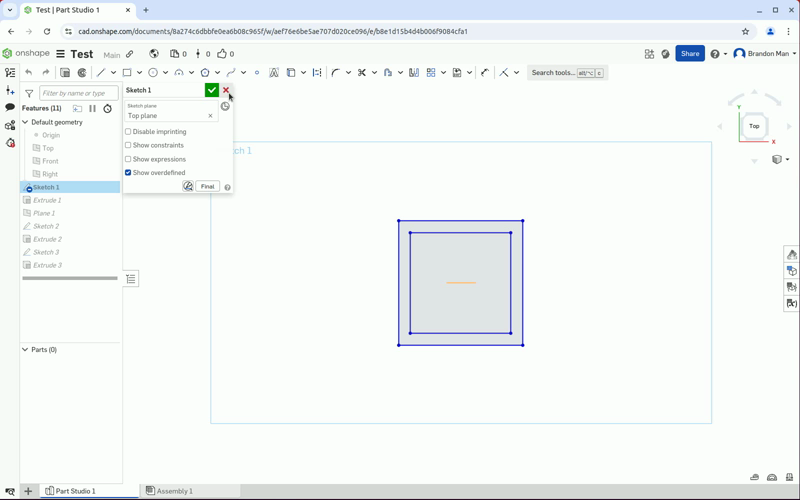
click(229, 92)
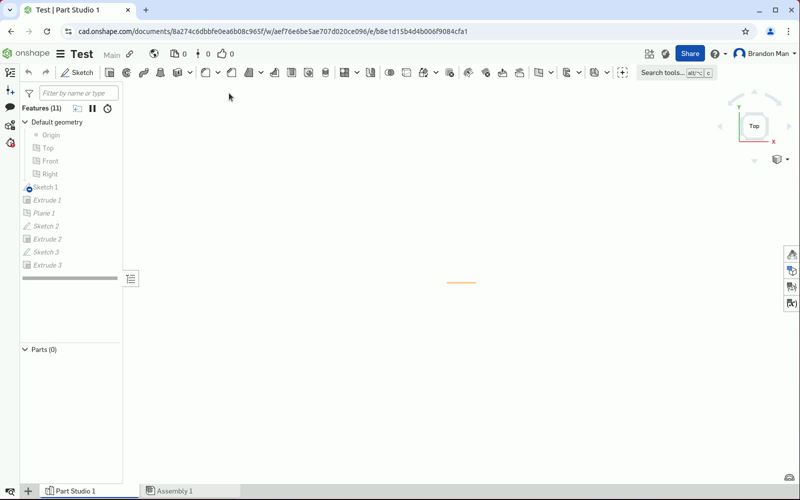
key(shift+s)
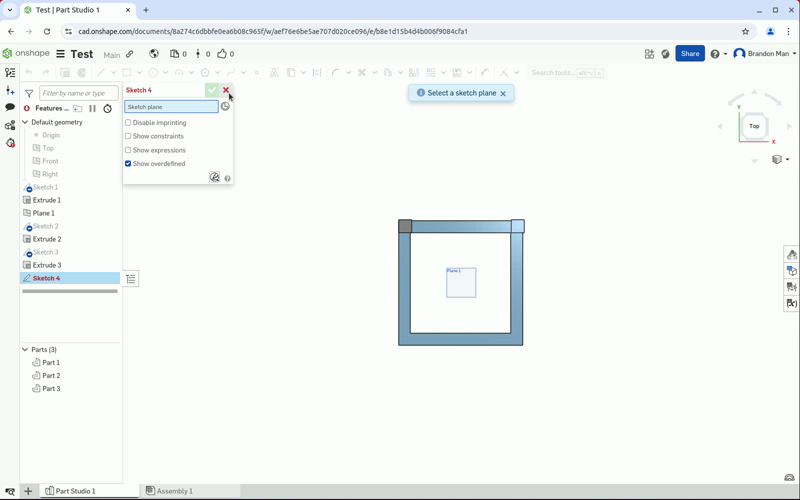
mouse_move(73, 215)
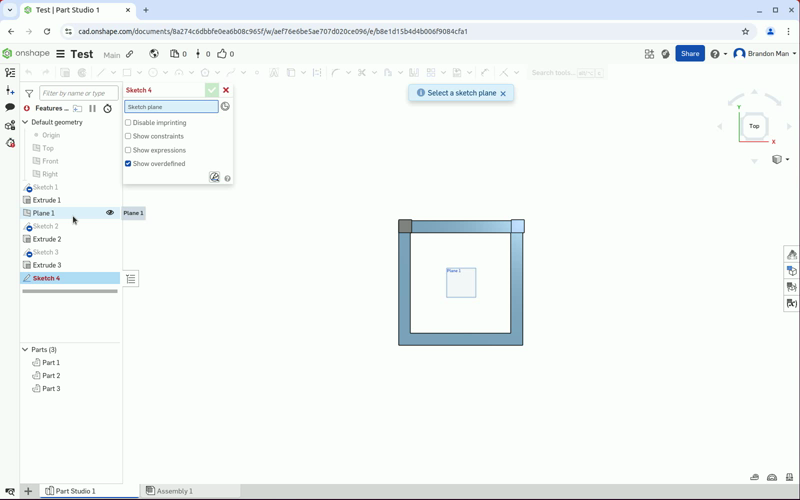
click(73, 215)
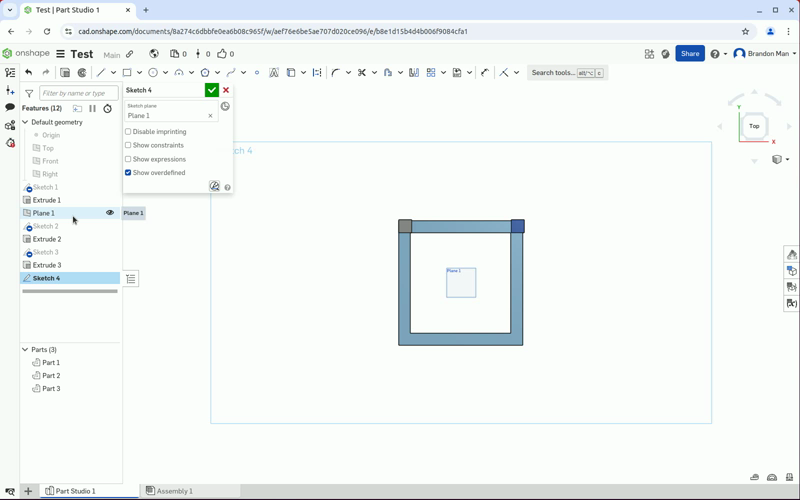
mouse_move(73, 352)
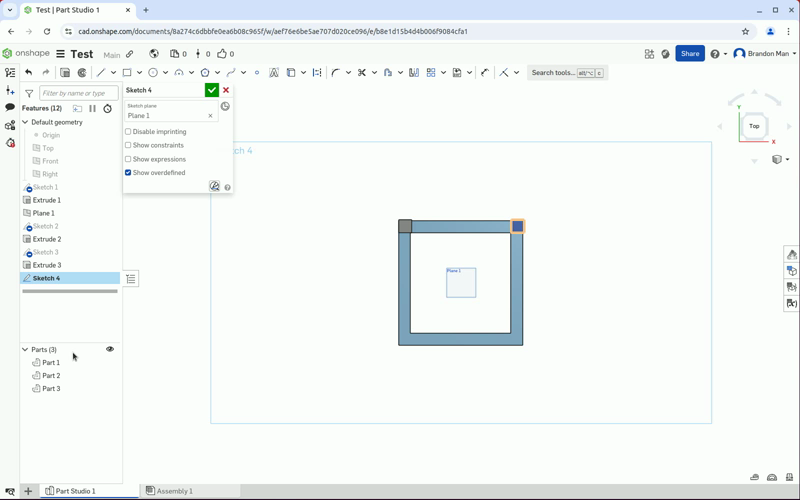
key(y)
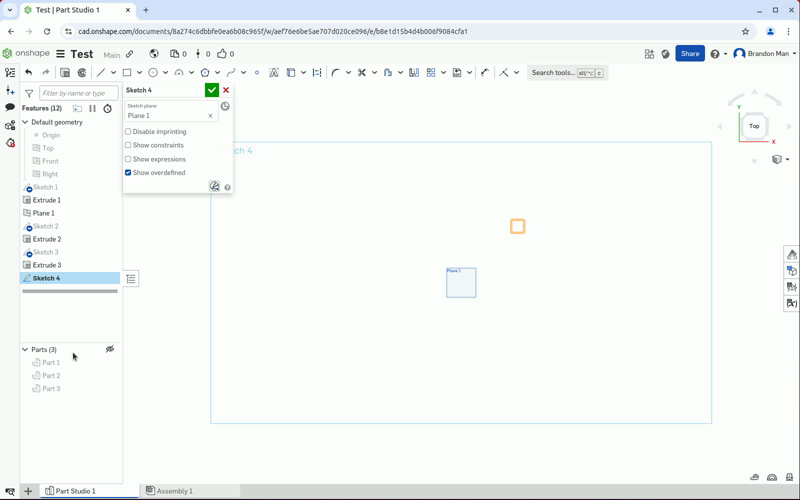
key(l)
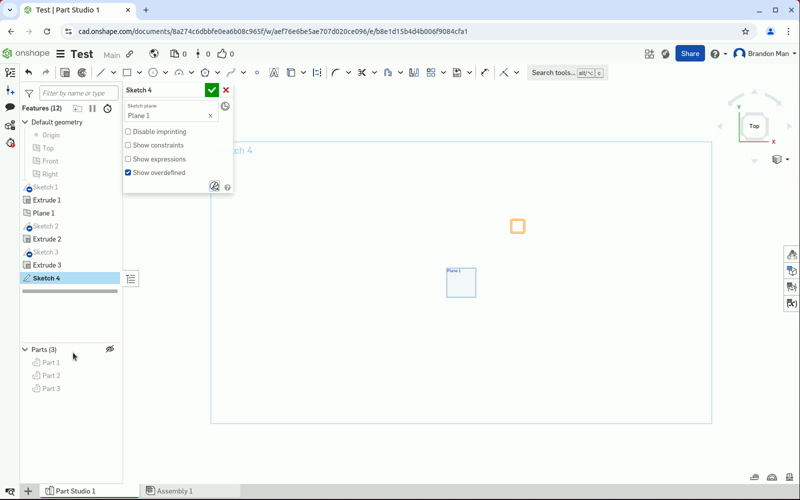
key_down(shift)
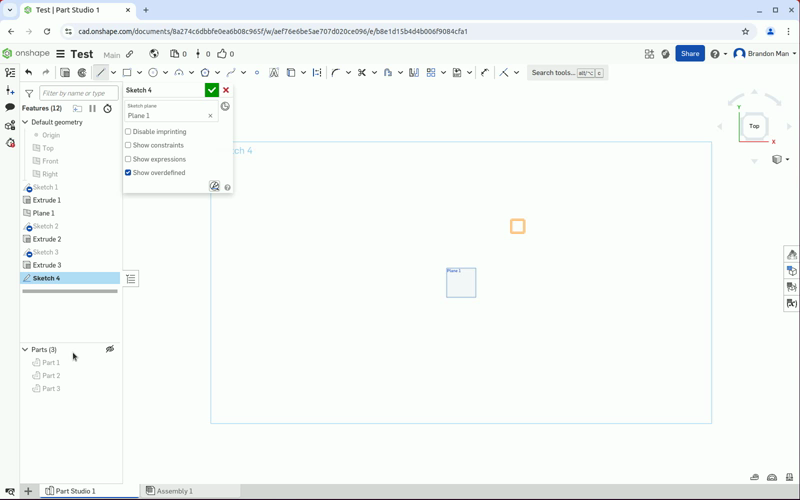
mouse_move(511, 345)
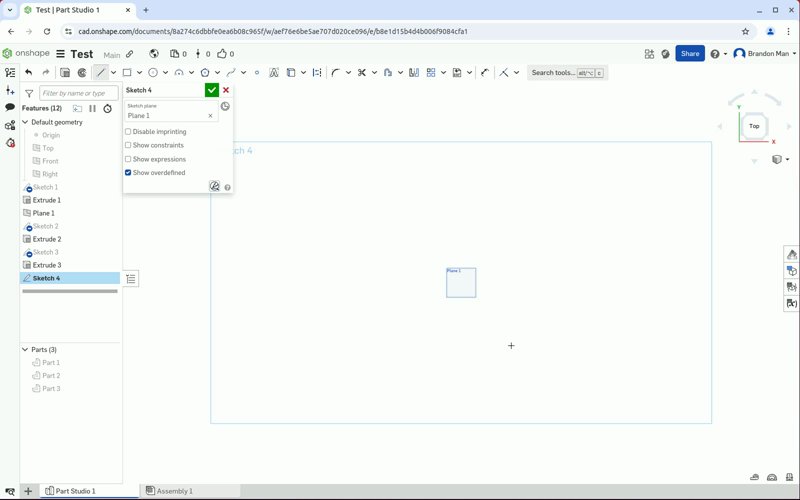
click(511, 345)
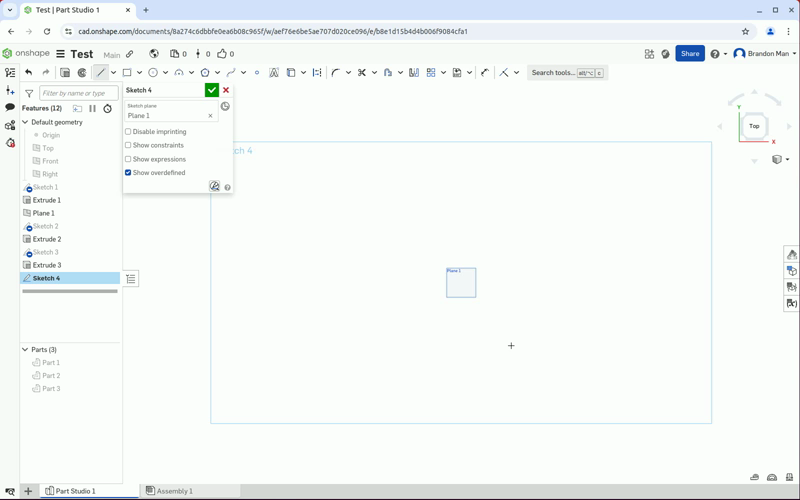
key_up(shift)
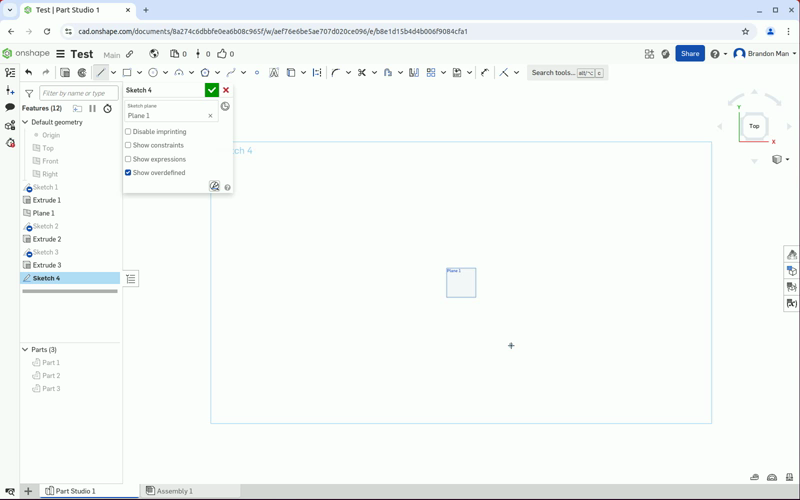
key_down(shift)
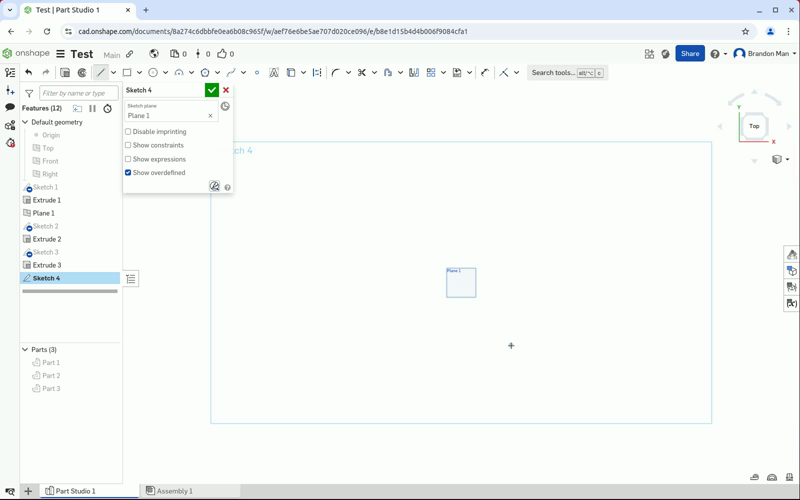
mouse_move(541, 345)
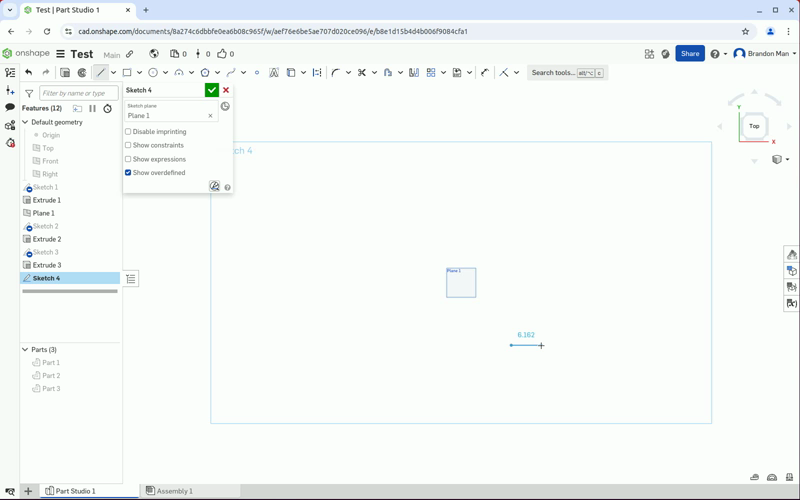
mouse_move(524, 345)
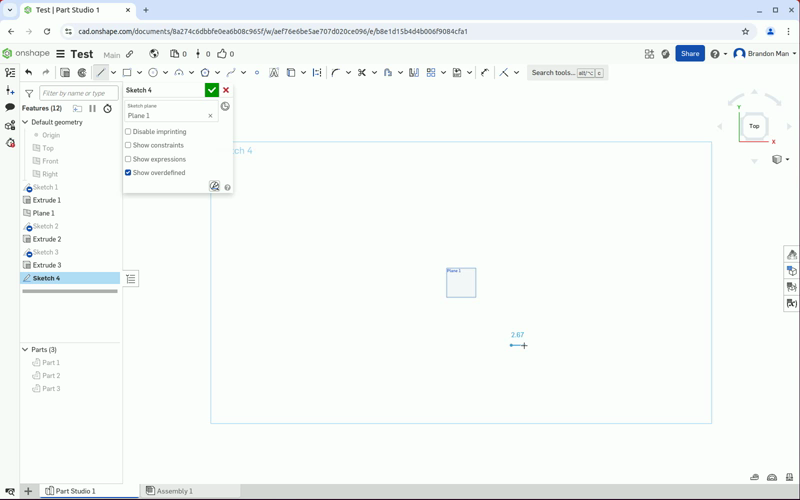
click(524, 345)
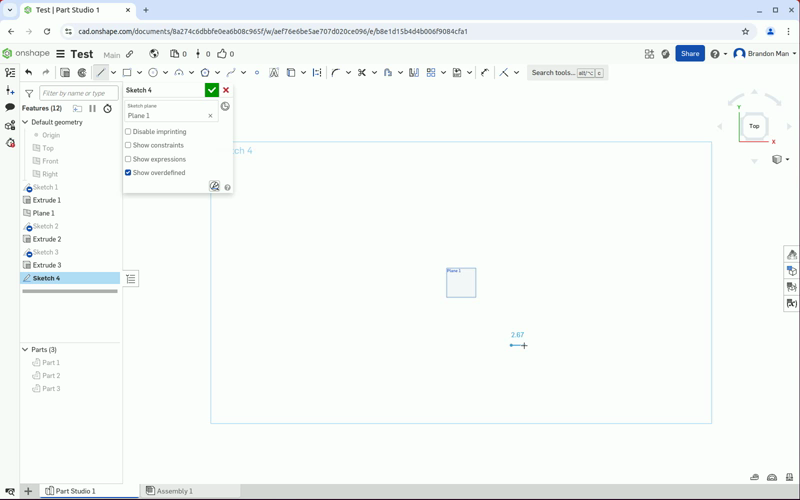
key_up(shift)
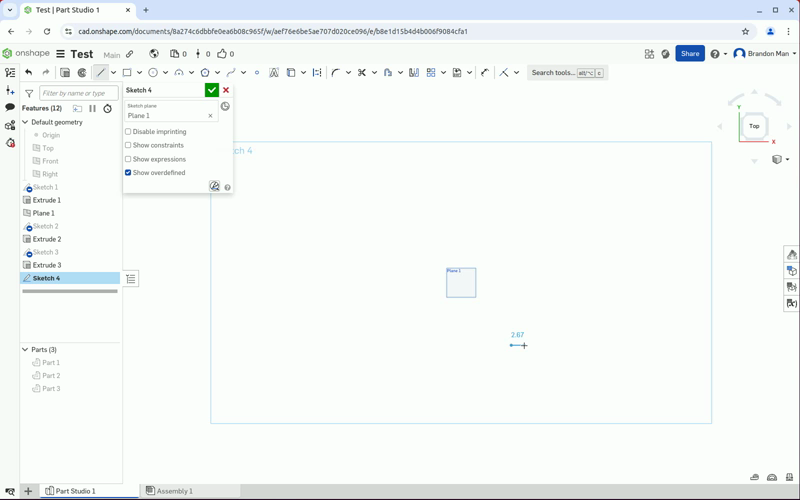
key_down(shift)
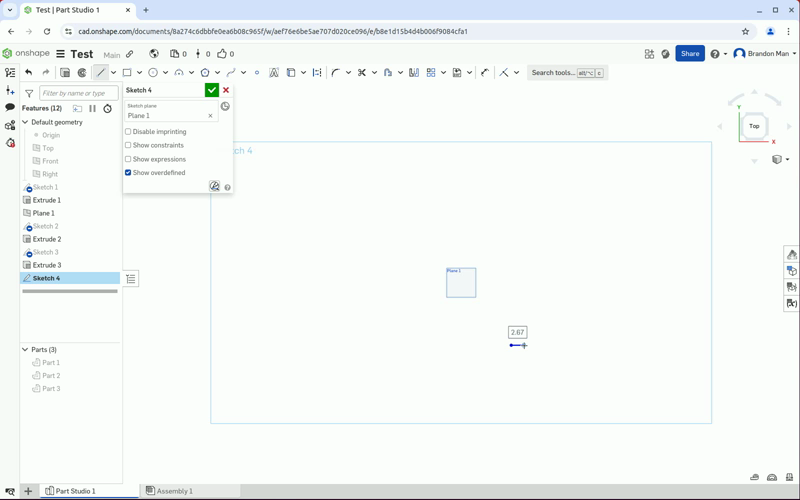
mouse_move(554, 345)
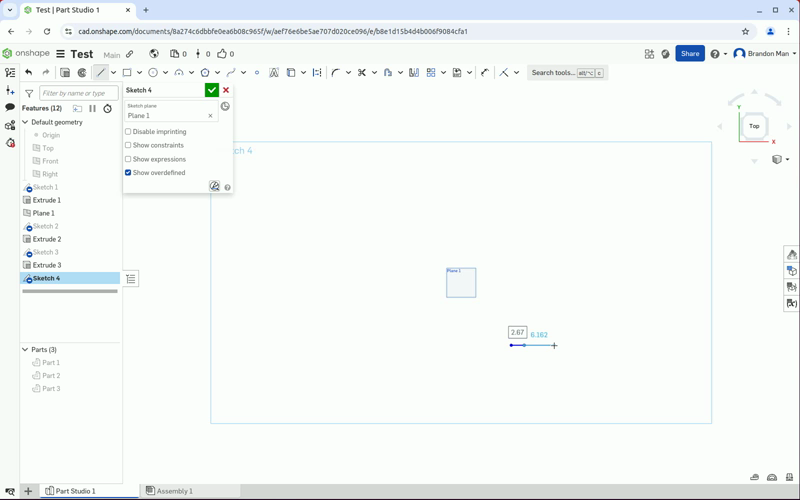
mouse_move(524, 332)
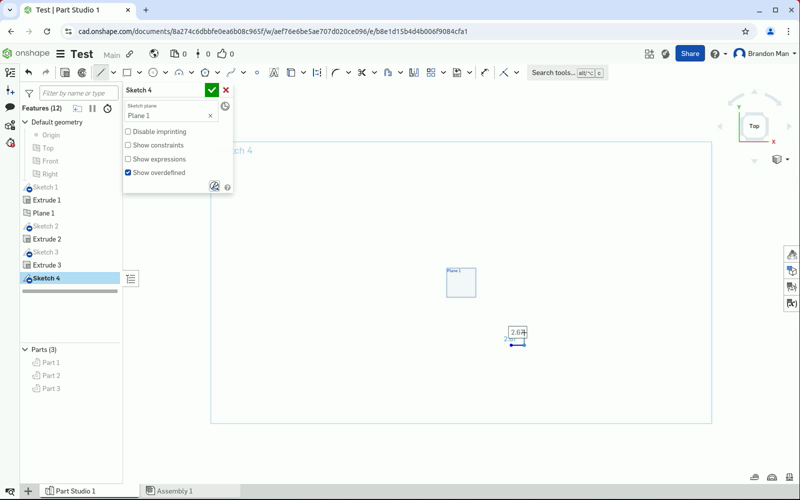
click(524, 332)
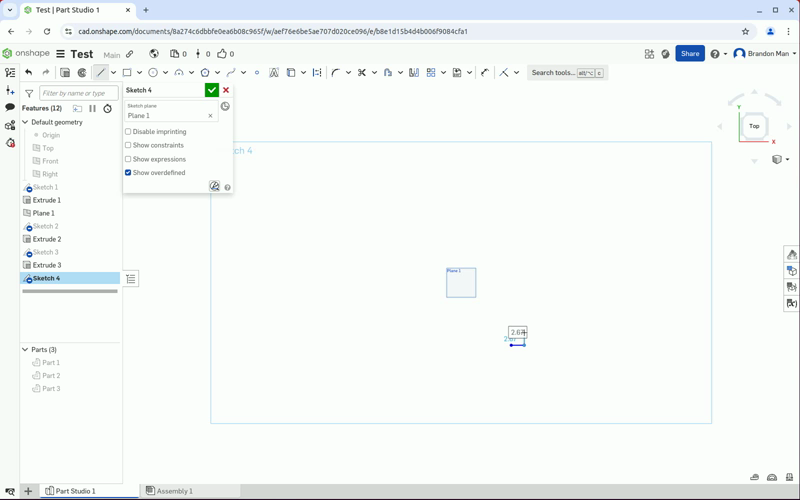
key_up(shift)
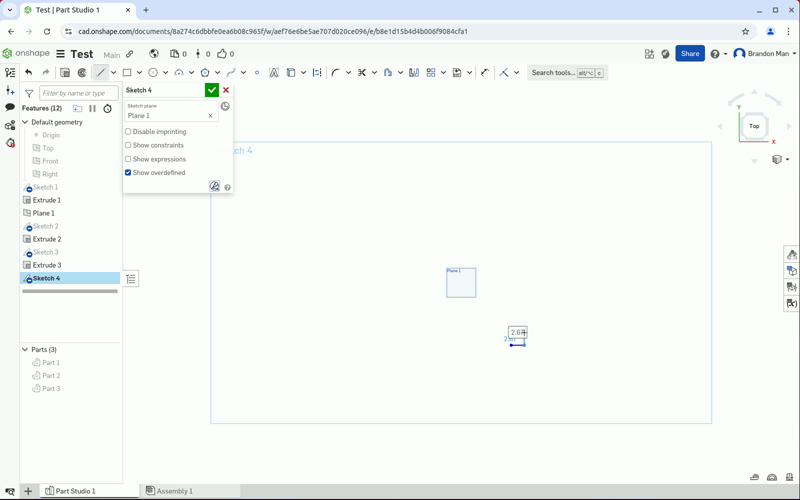
key_down(shift)
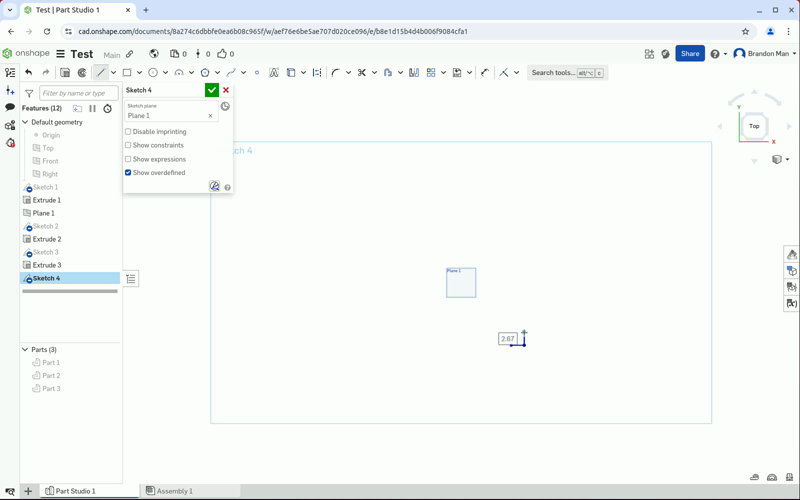
mouse_move(554, 332)
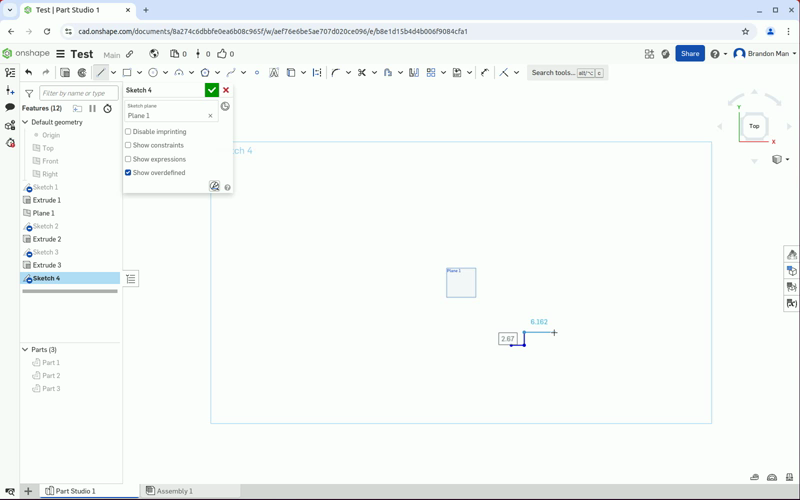
mouse_move(511, 332)
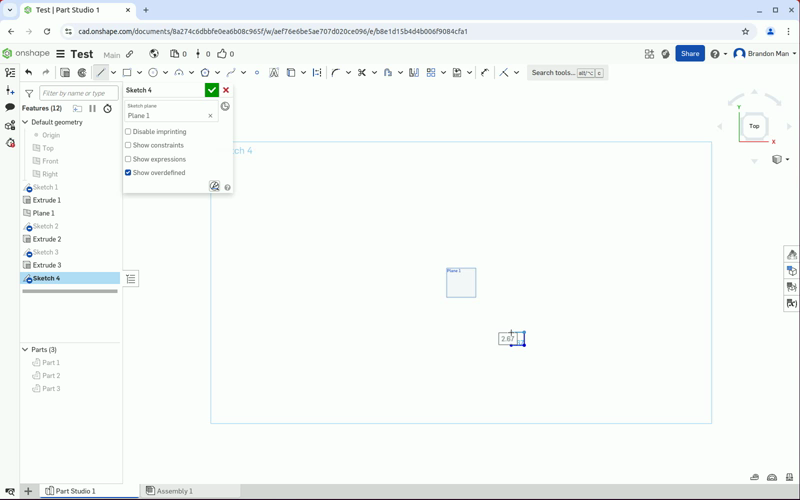
click(511, 332)
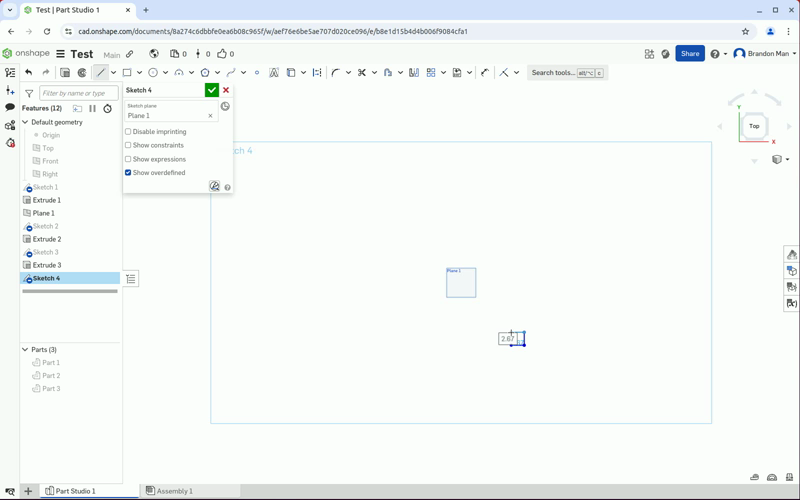
key_up(shift)
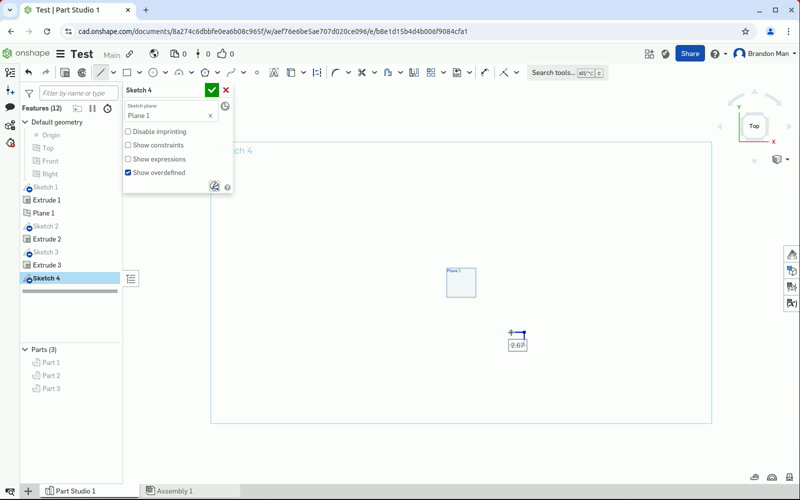
mouse_move(541, 332)
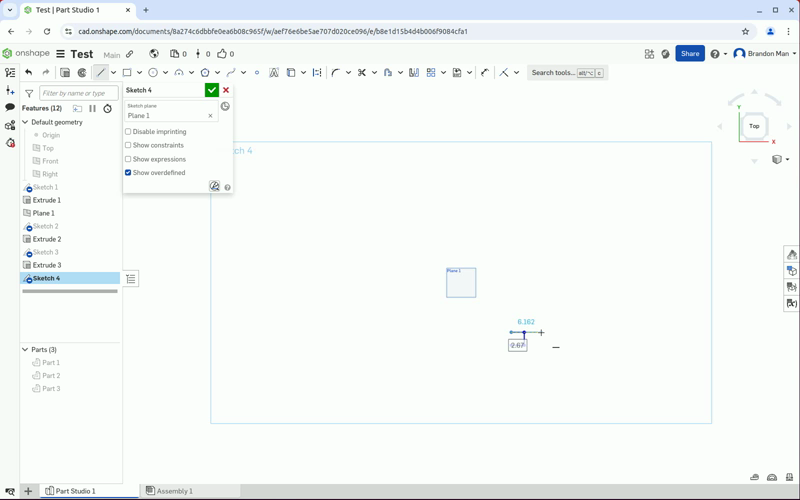
key_down(shift)
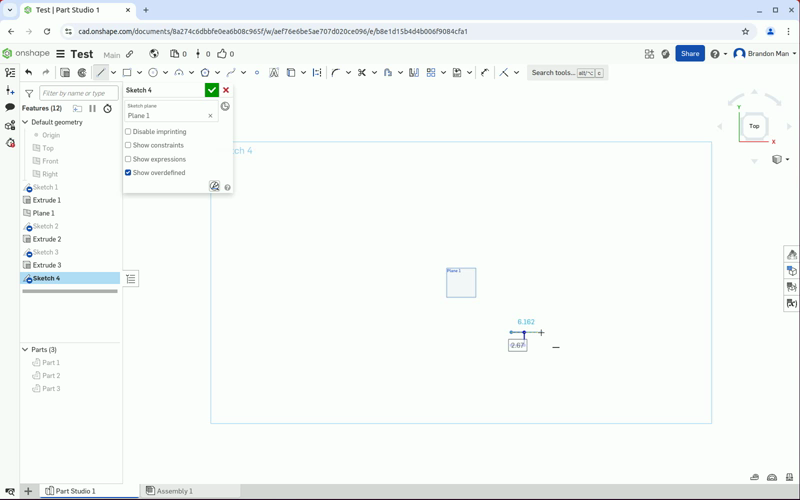
mouse_move(511, 345)
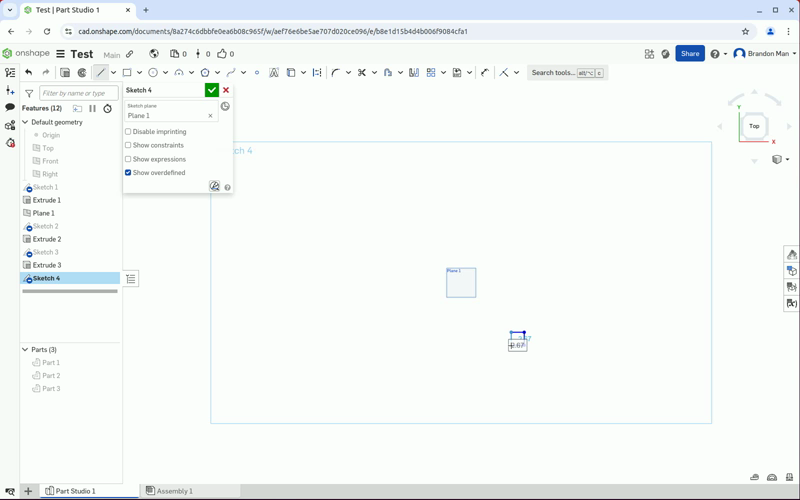
key_up(shift)
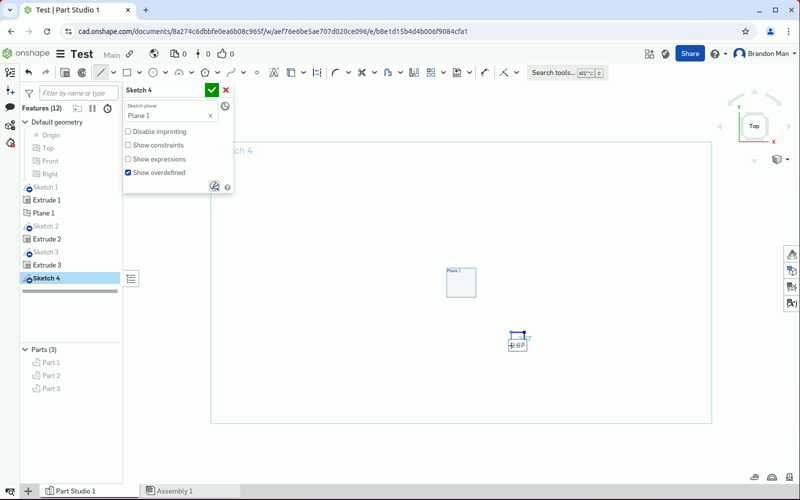
click(511, 345)
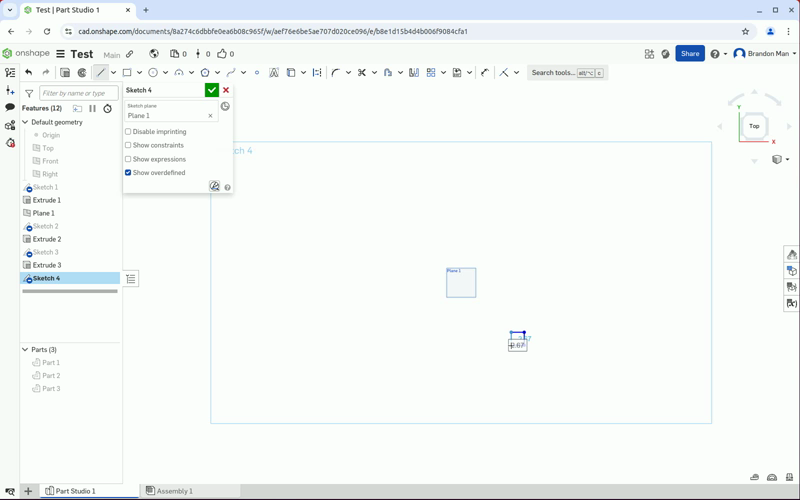
key(esc)
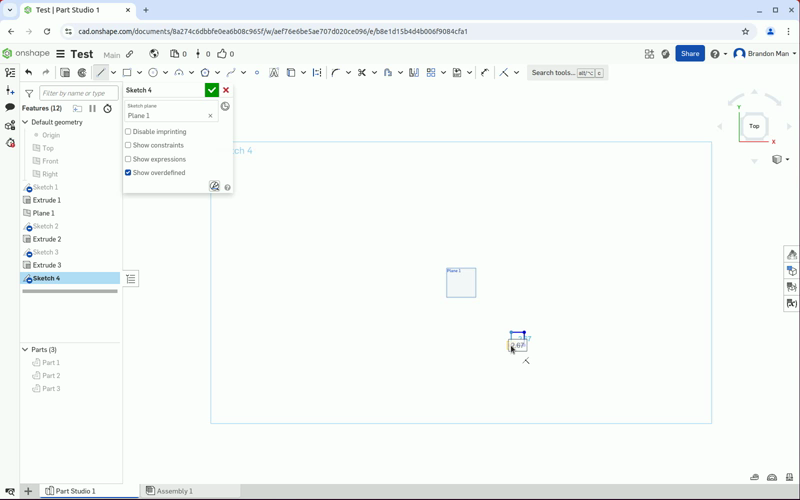
mouse_move(514, 335)
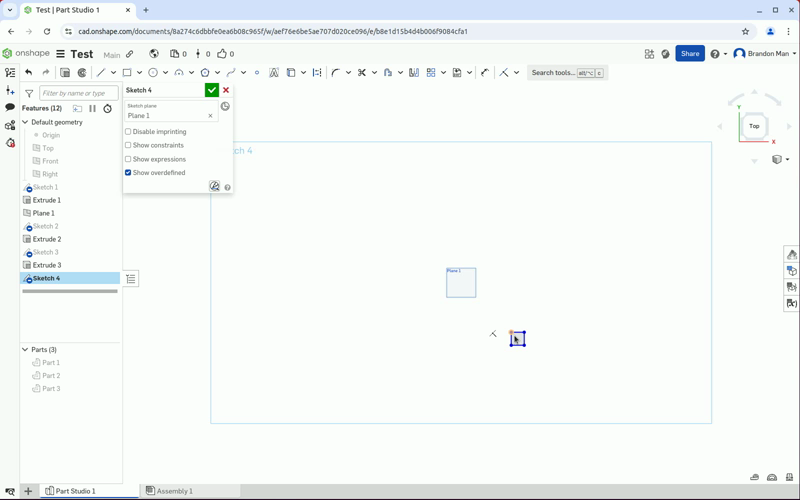
scroll(6)
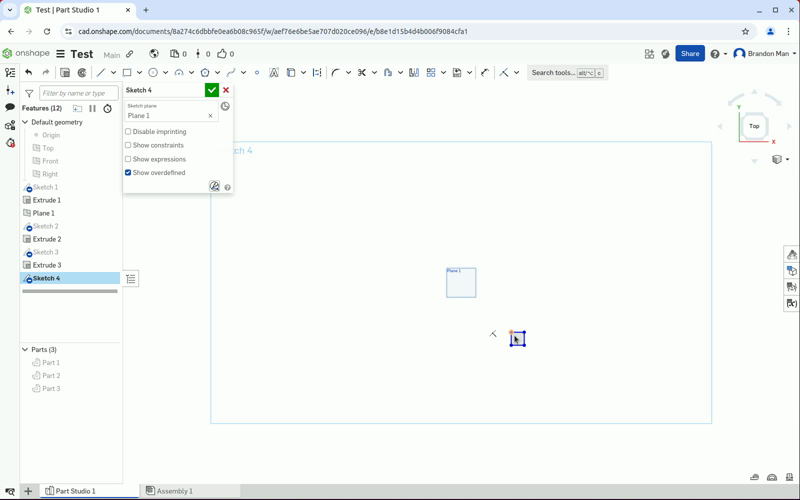
scroll(6)
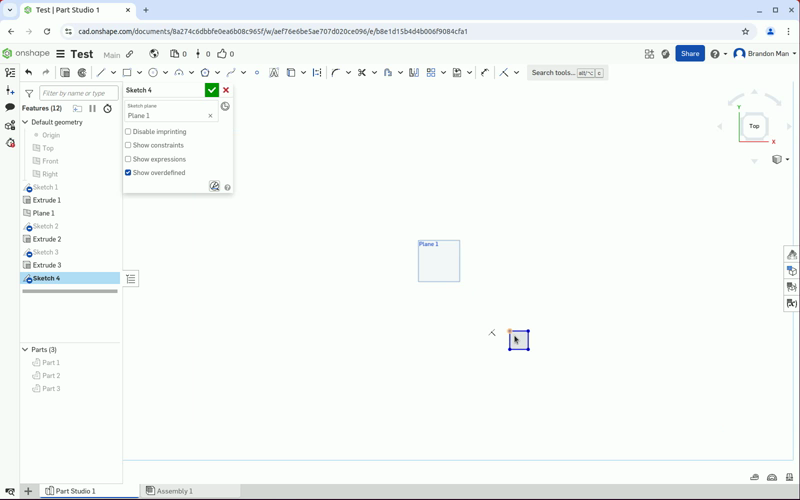
scroll(6)
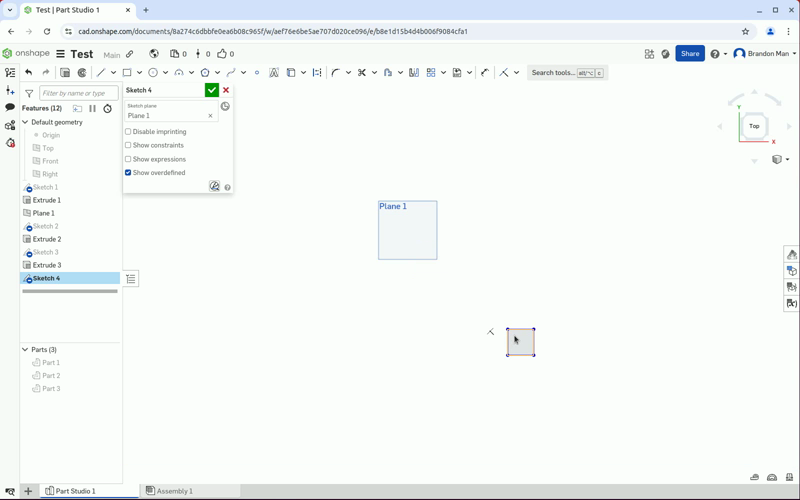
scroll(6)
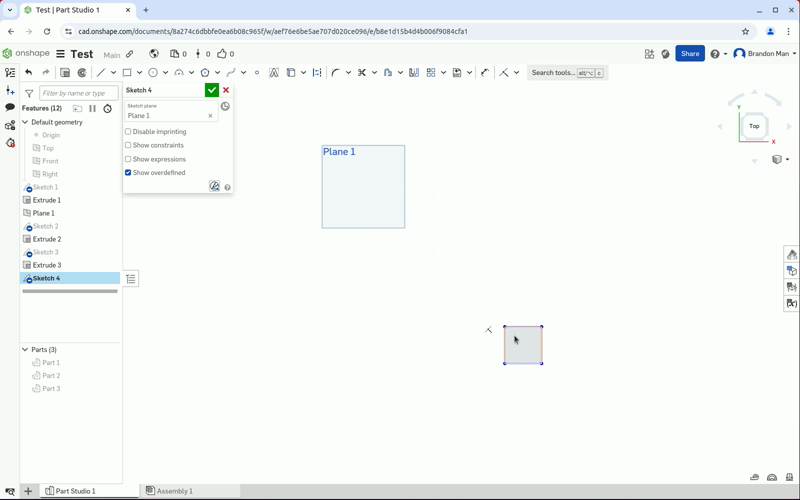
scroll(6)
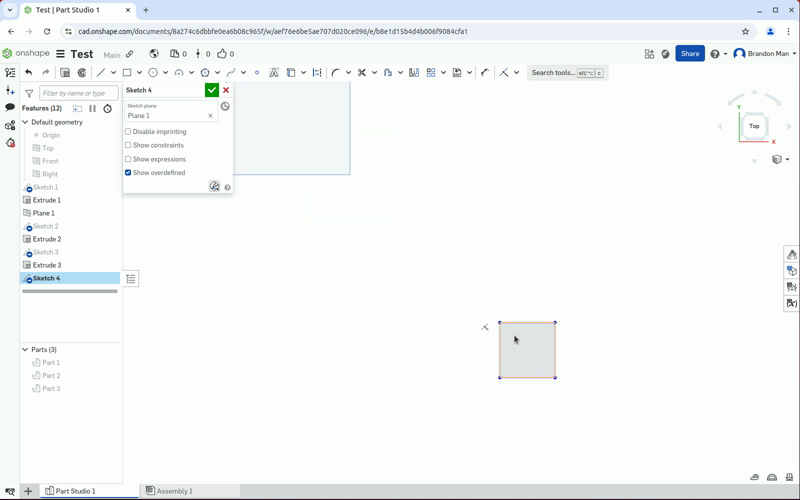
scroll(6)
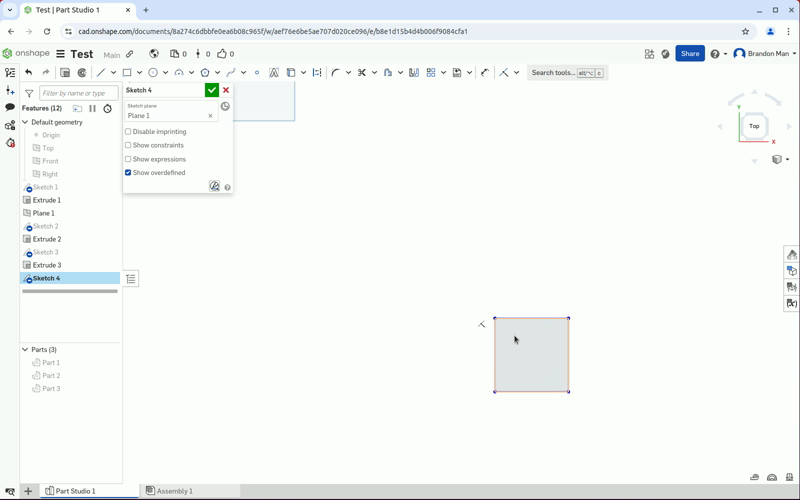
scroll(6)
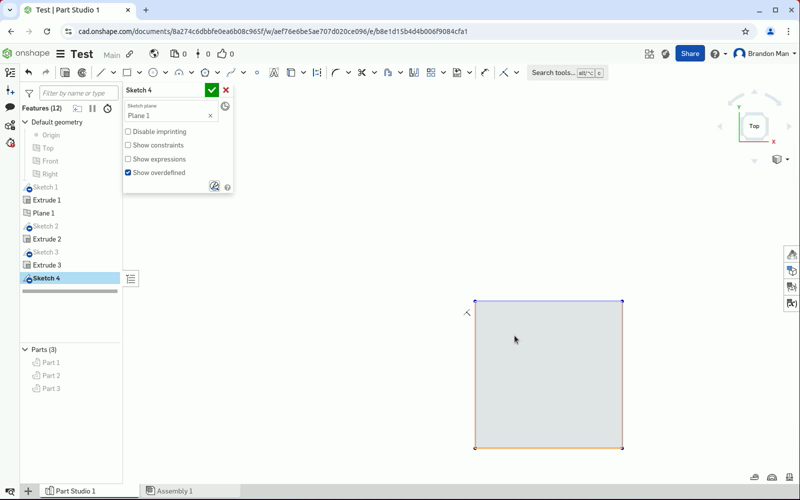
click(514, 335)
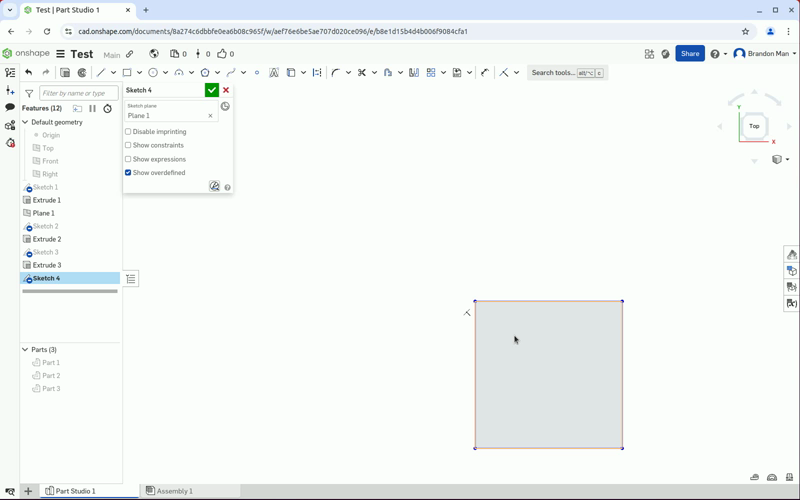
scroll(-6)
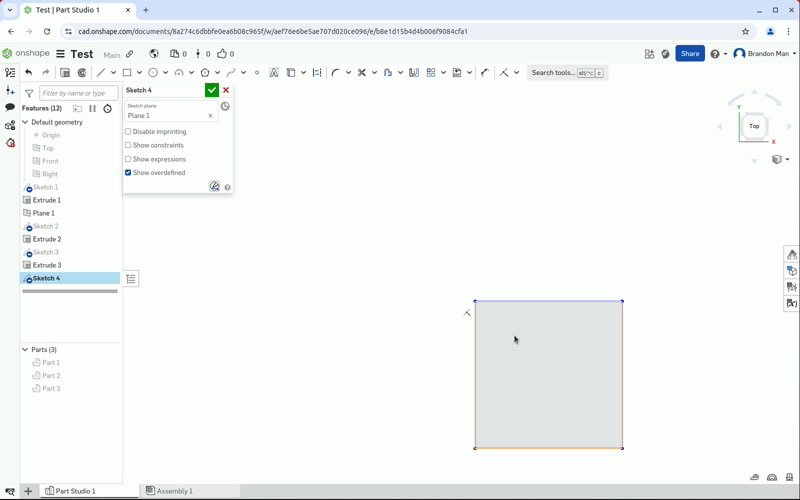
scroll(-6)
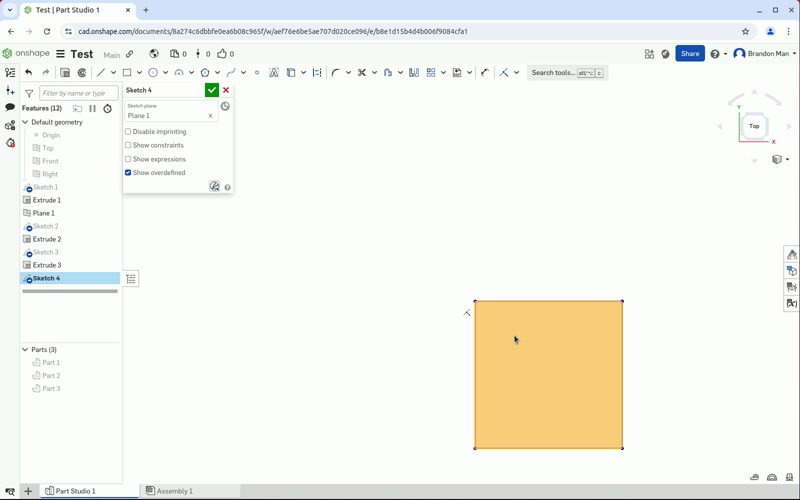
scroll(-6)
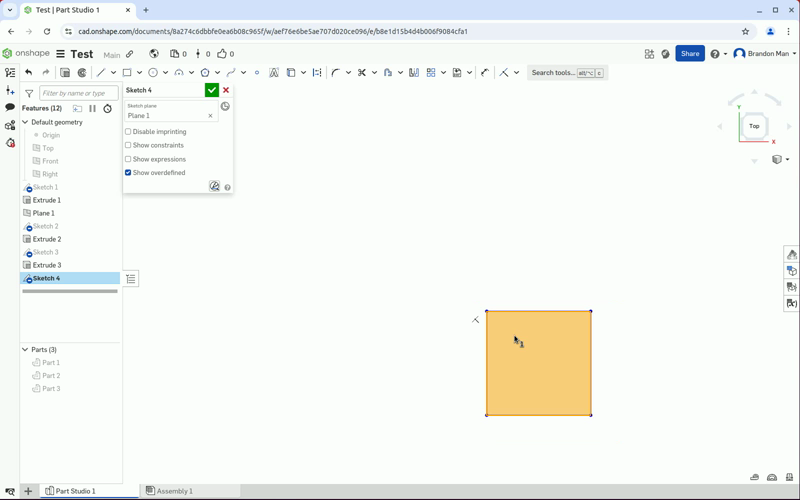
scroll(-6)
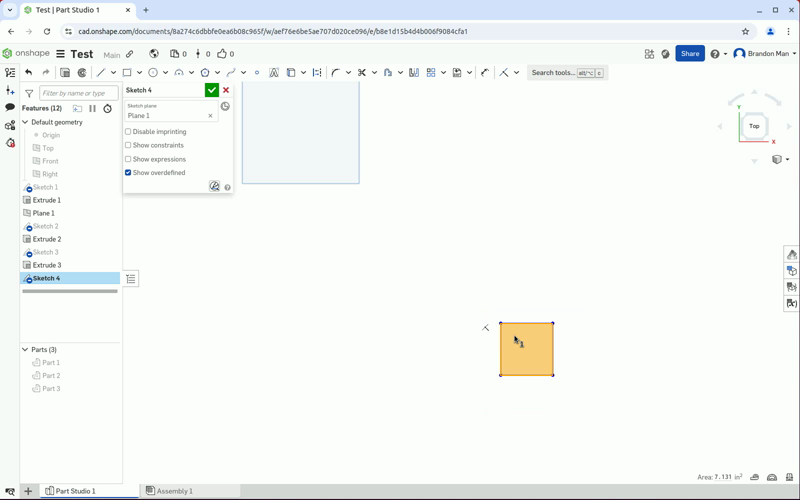
scroll(-6)
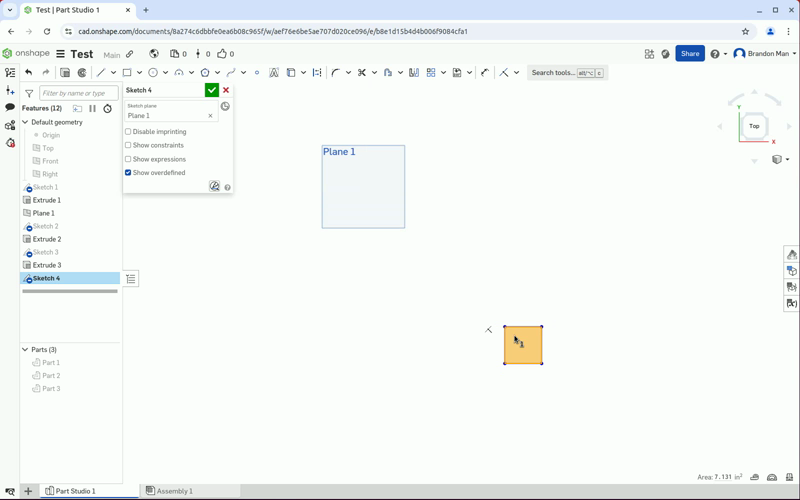
scroll(-6)
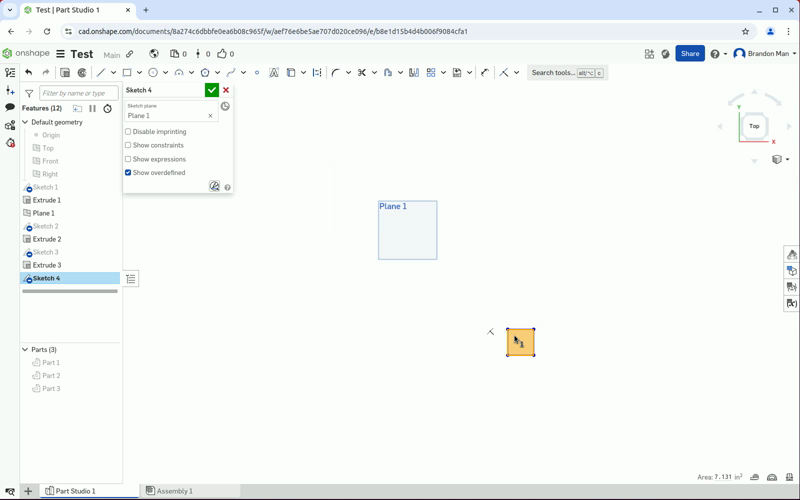
scroll(-6)
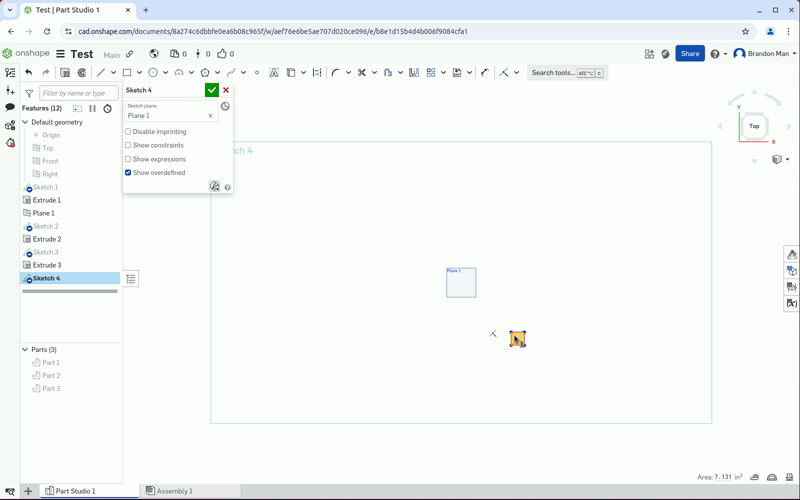
mouse_move(73, 352)
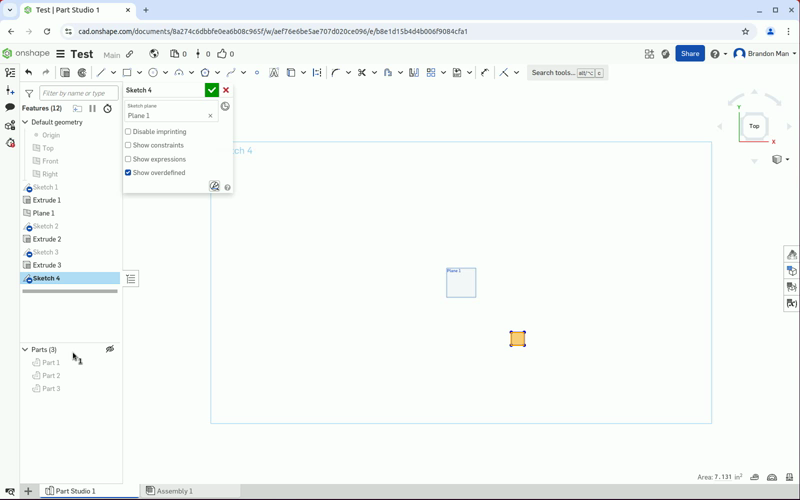
key(shift+y)
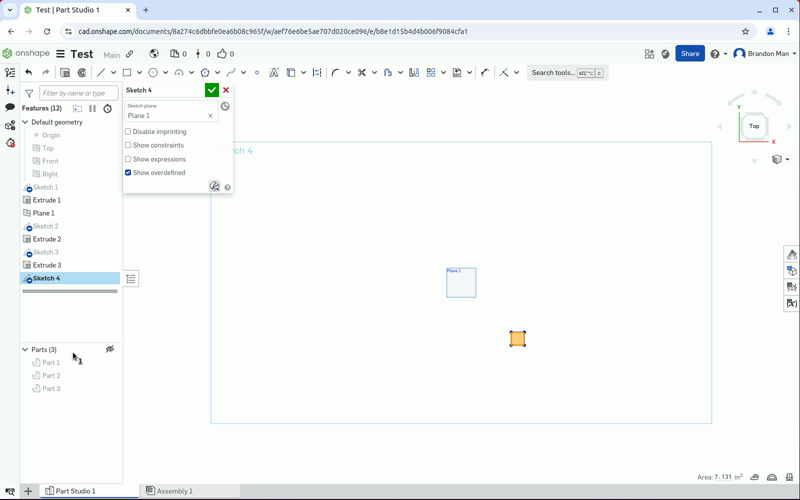
key(shift+e)
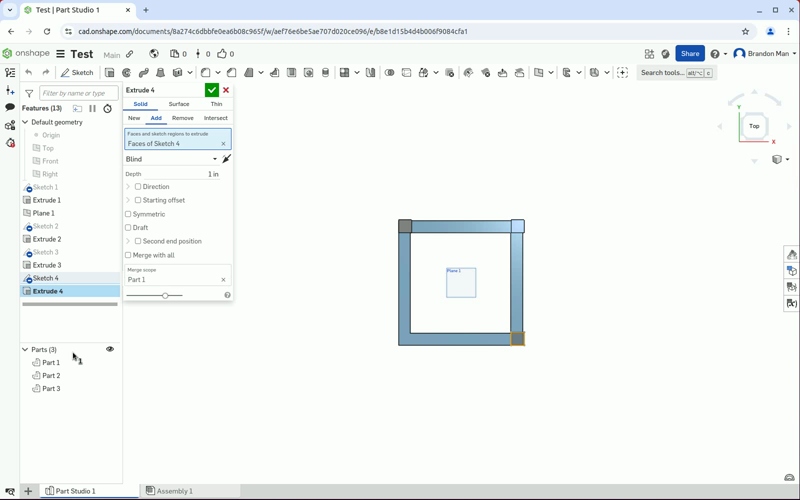
mouse_move(143, 106)
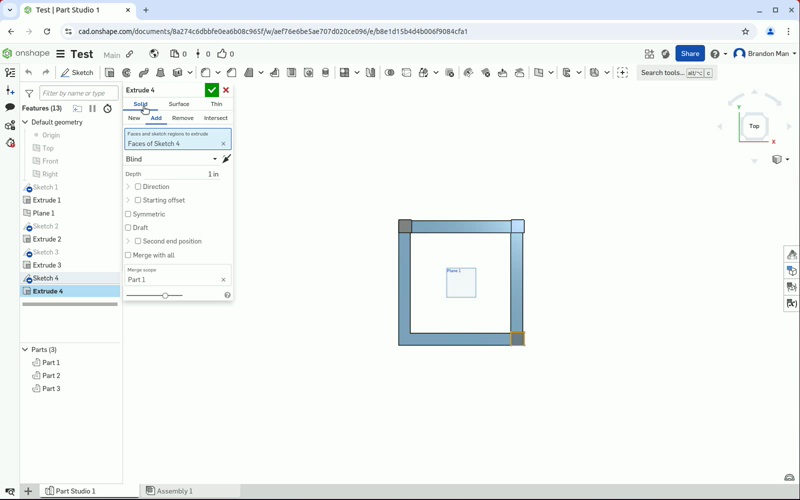
click(143, 106)
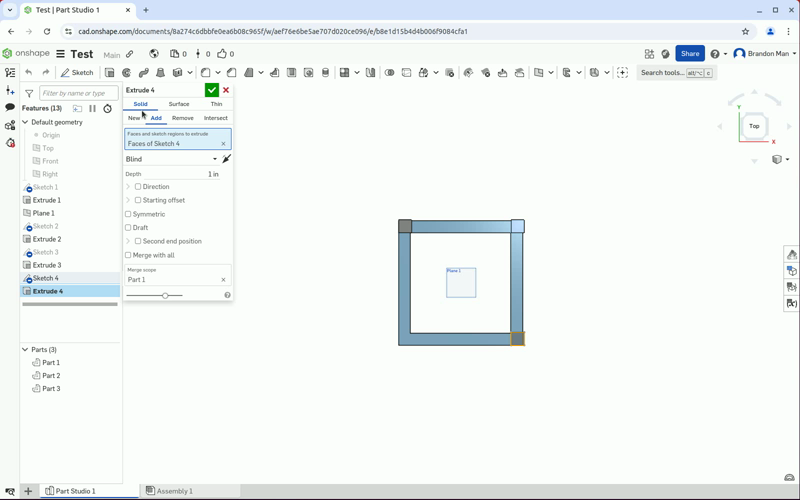
mouse_move(137, 120)
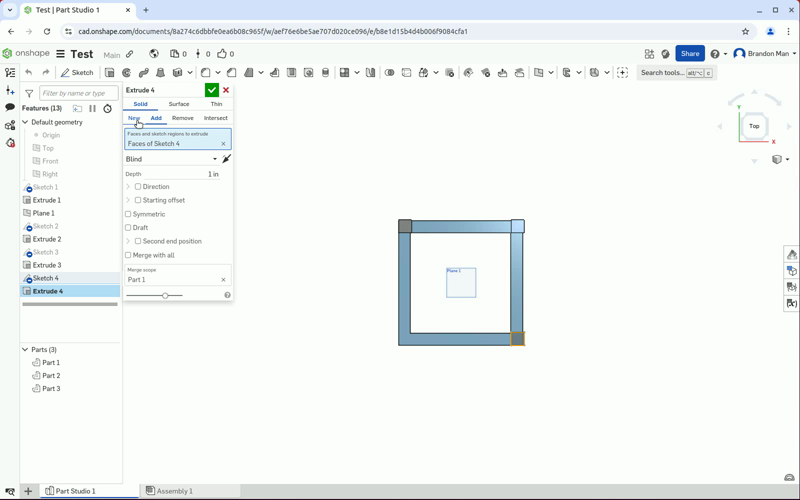
click(137, 120)
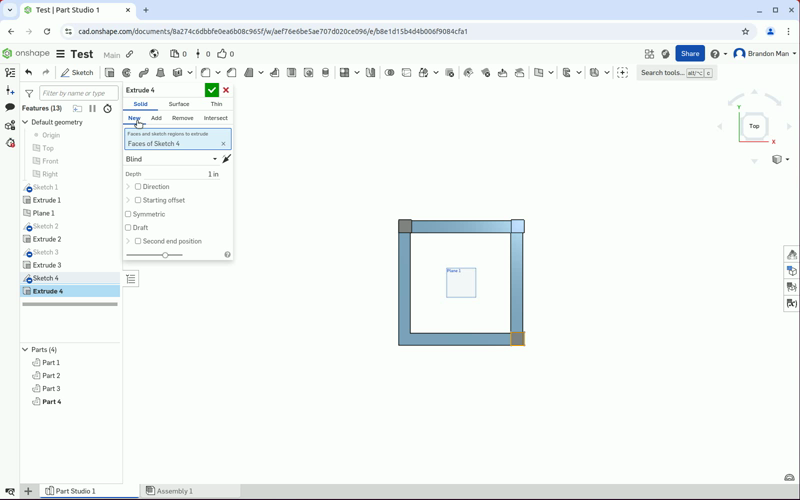
key(tab, 4)
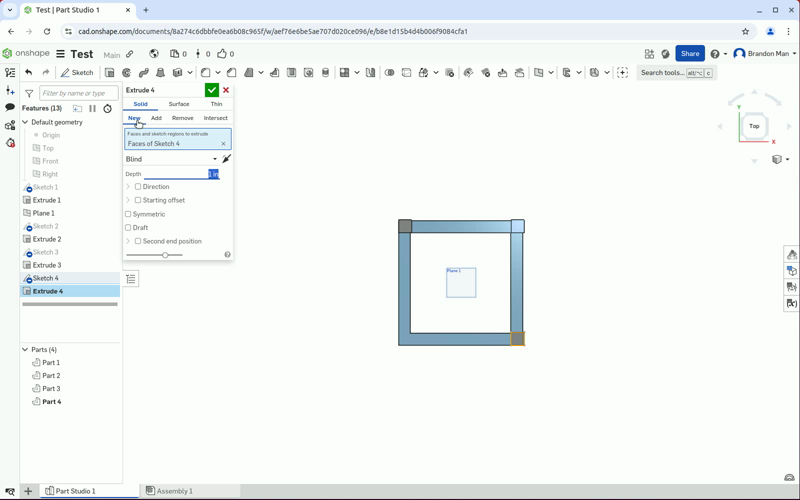
text(20.701)
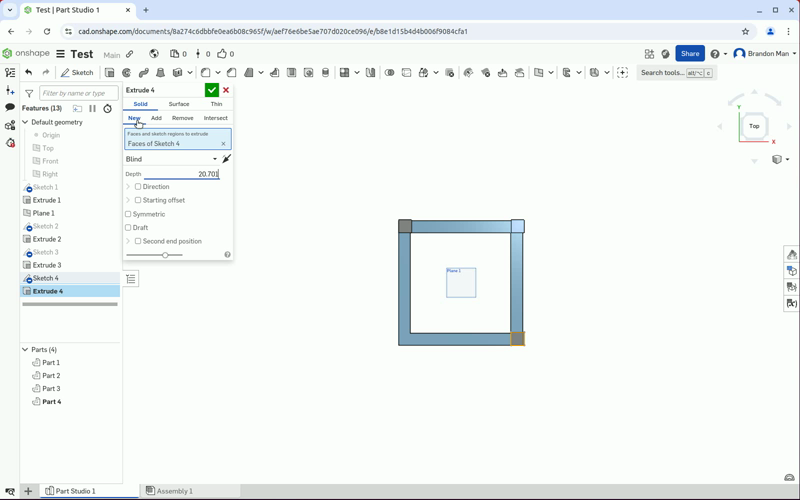
key(enter)
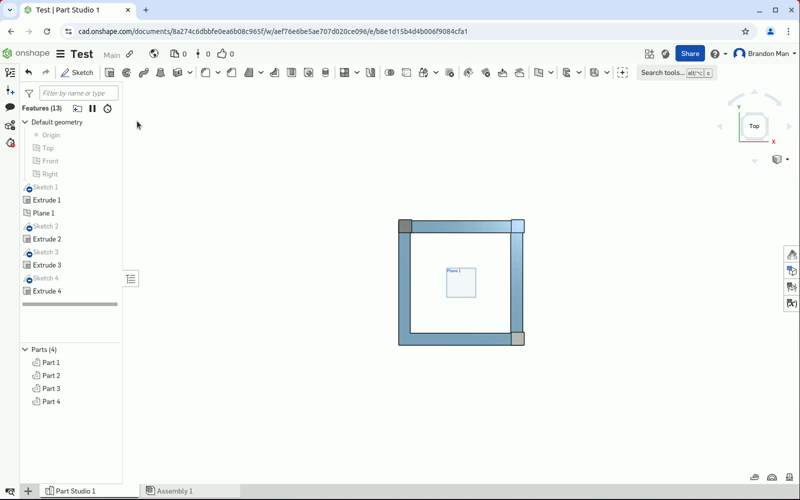
key(shift+h)
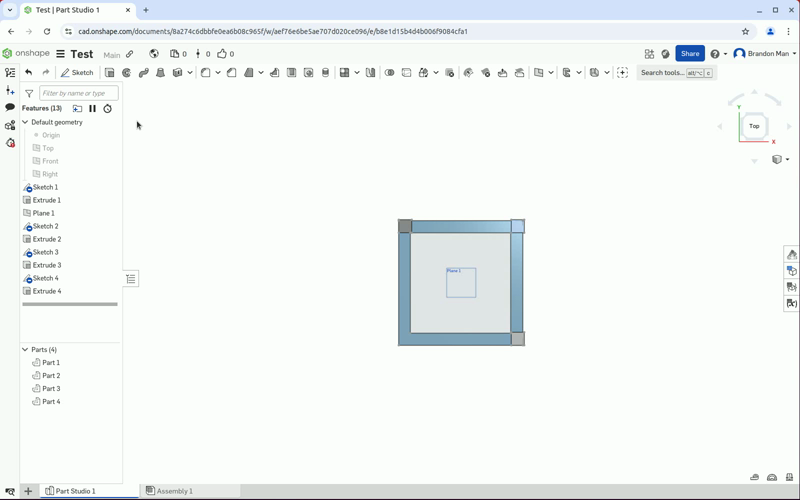
key(shift+h)
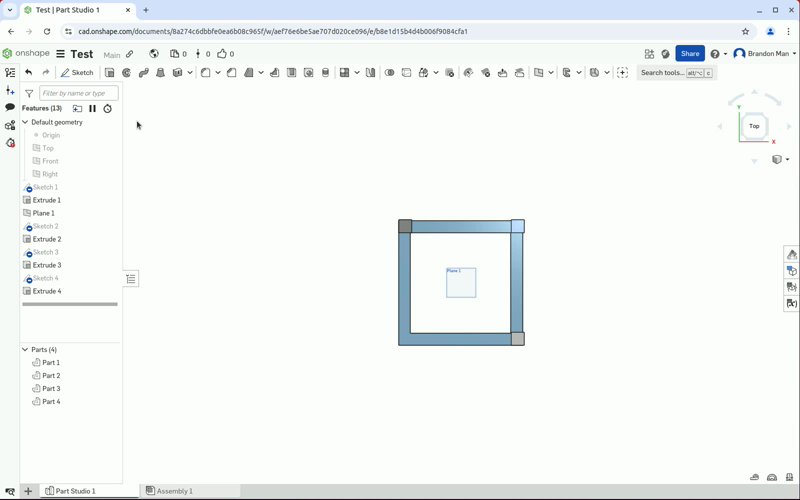
mouse_move(73, 189)
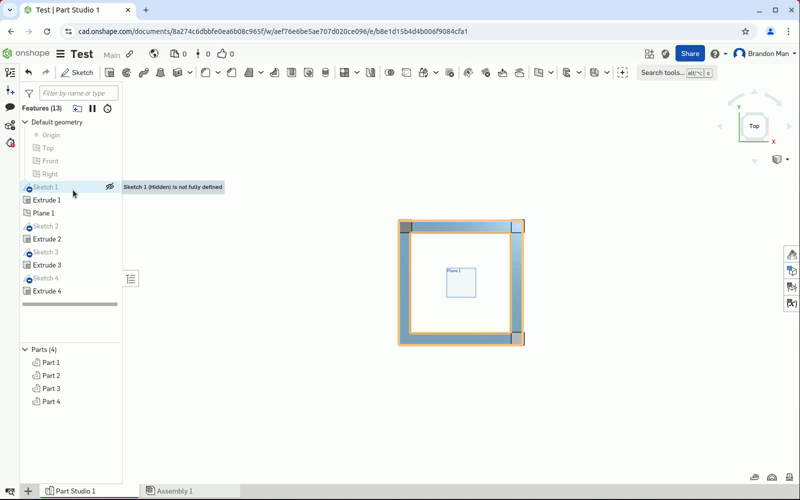
click(73, 189)
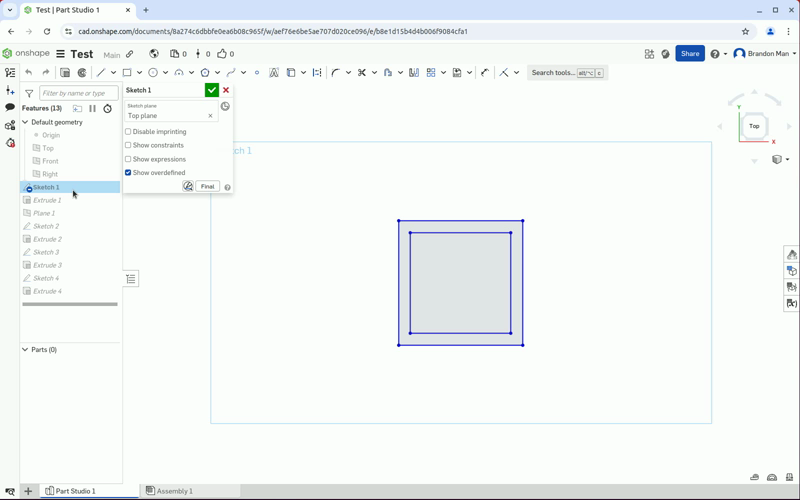
mouse_move(229, 92)
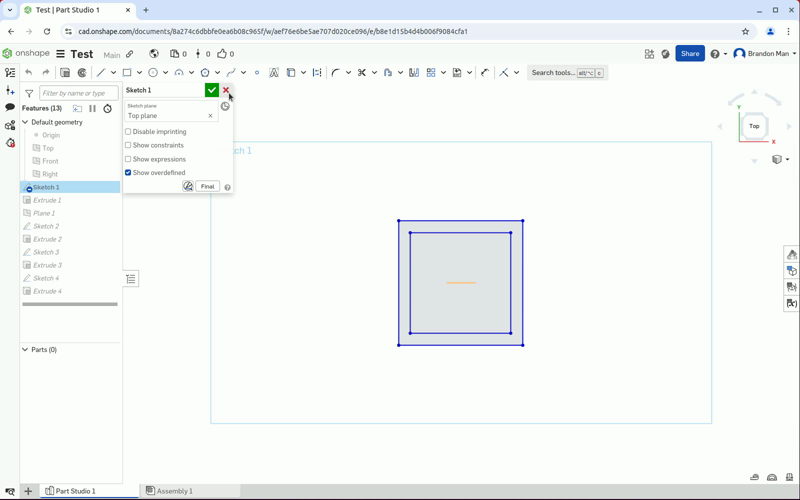
click(229, 92)
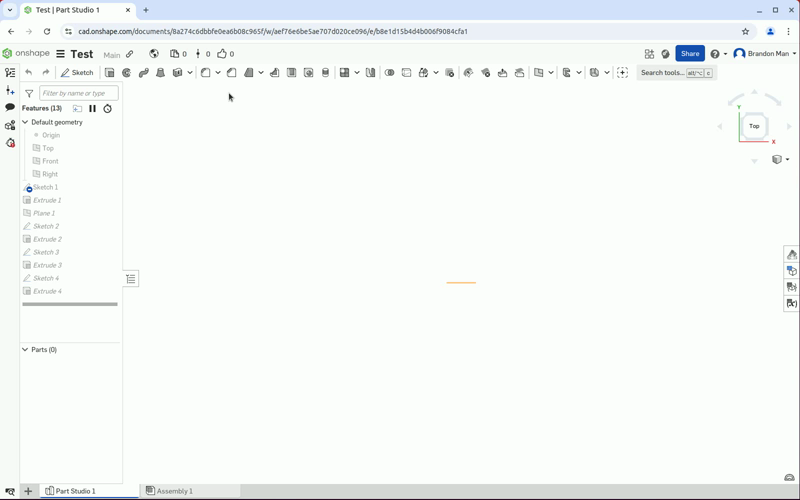
key(shift+s)
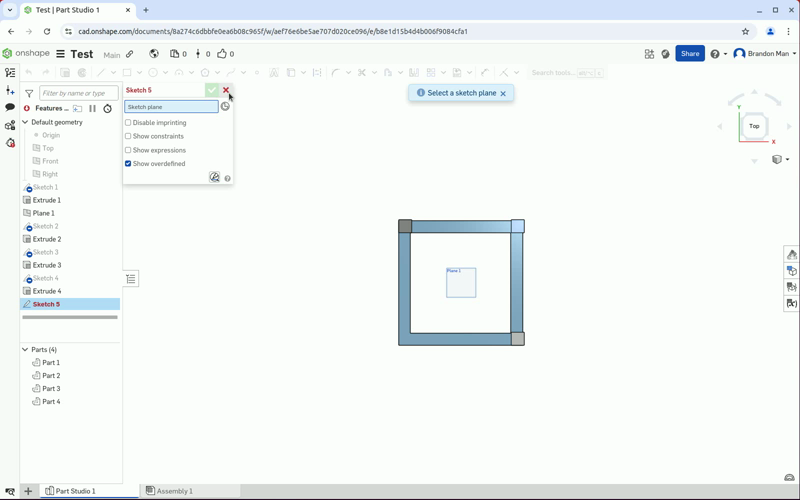
mouse_move(73, 215)
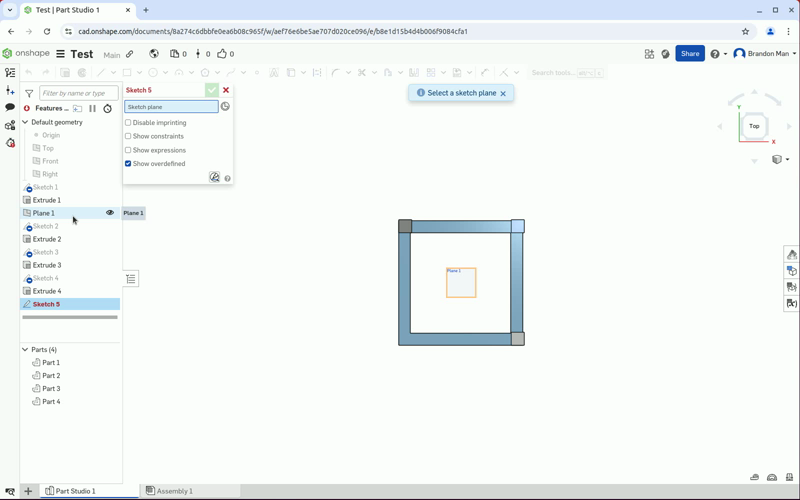
click(73, 215)
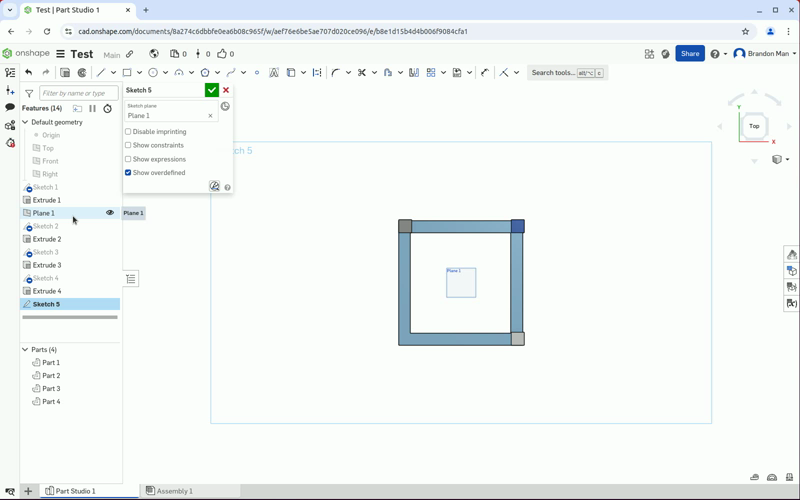
mouse_move(73, 352)
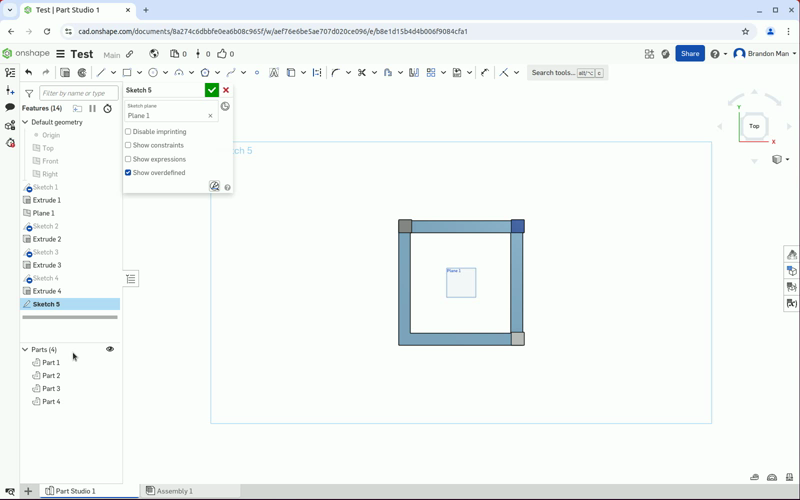
key(y)
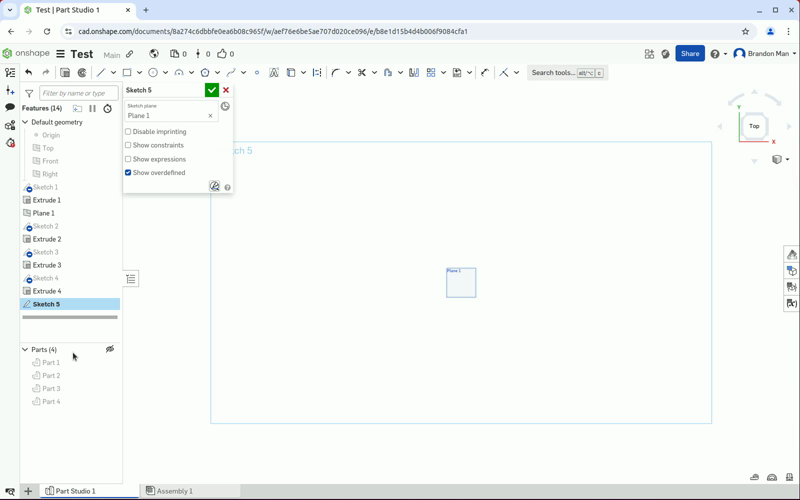
key(l)
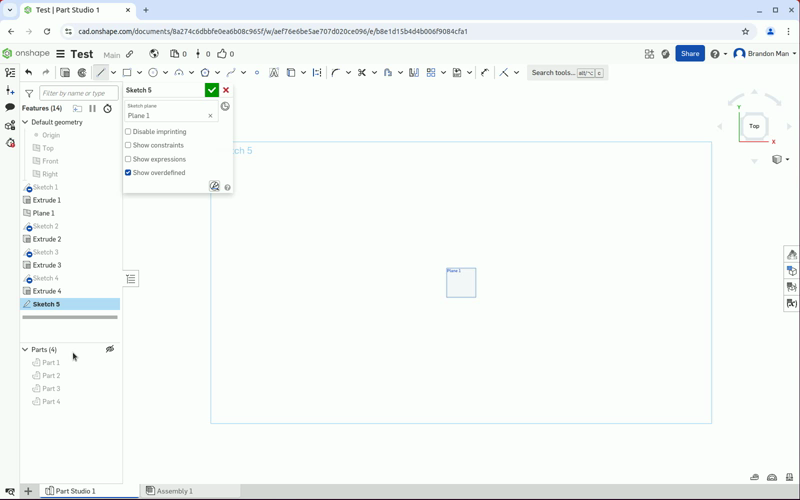
key_down(shift)
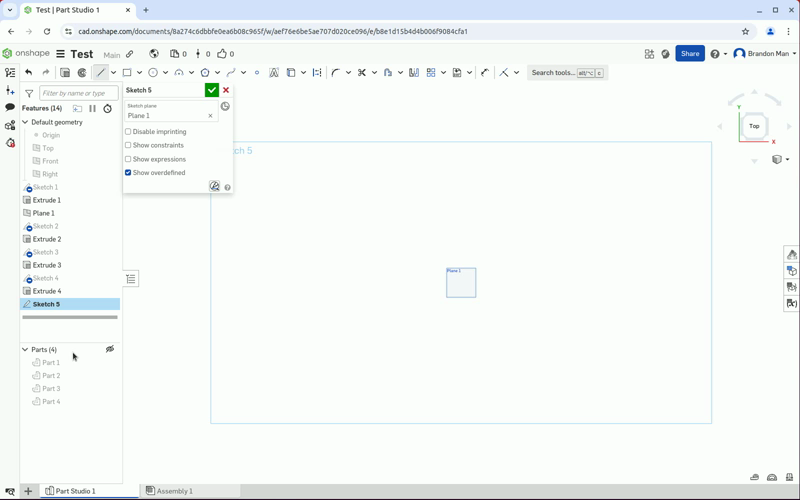
mouse_move(398, 345)
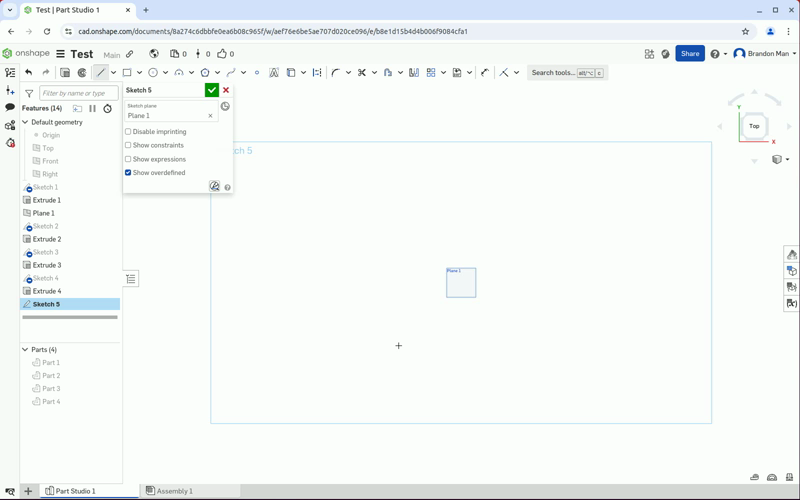
click(398, 345)
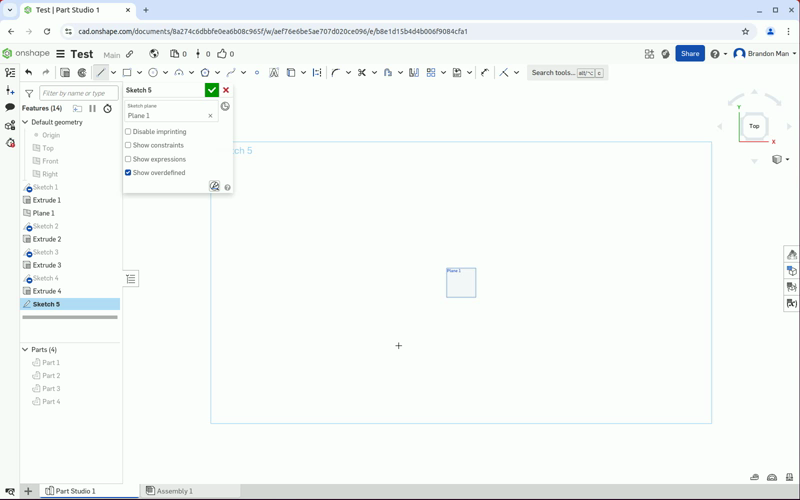
key_up(shift)
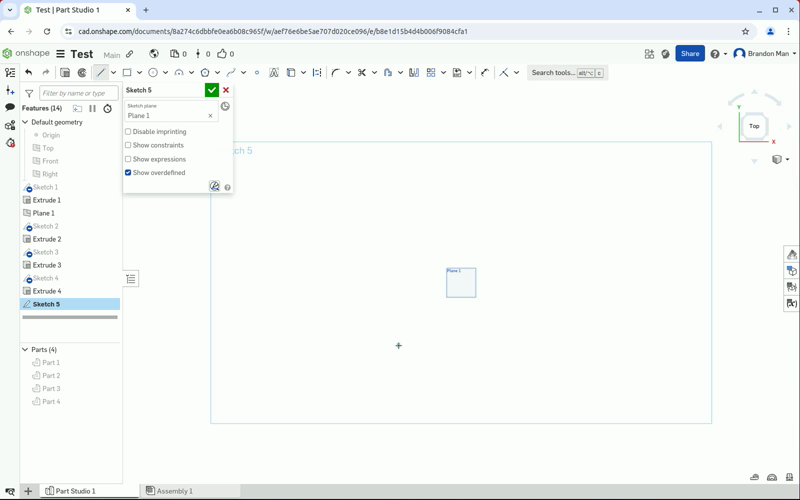
key_down(shift)
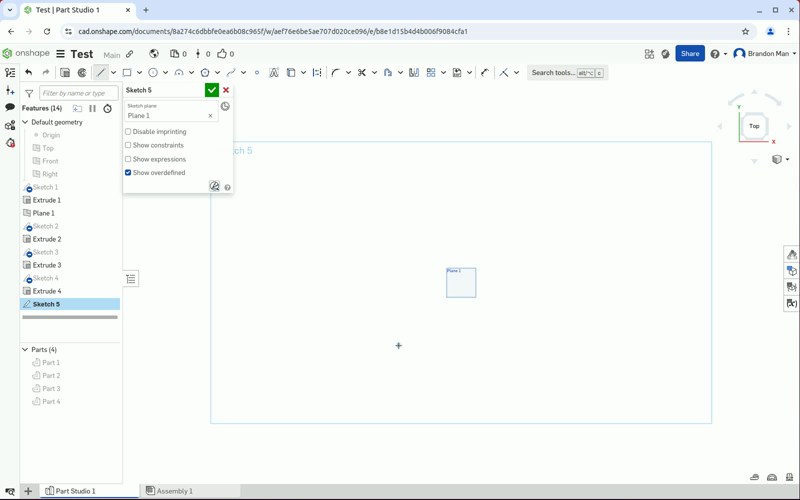
mouse_move(428, 345)
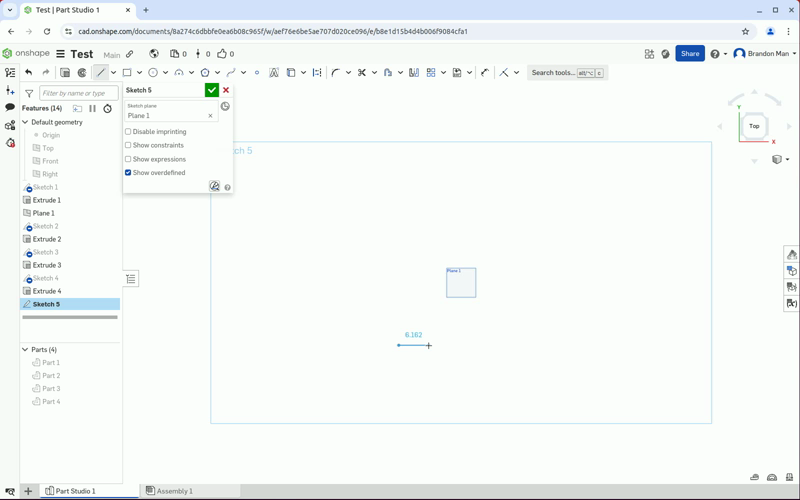
mouse_move(411, 345)
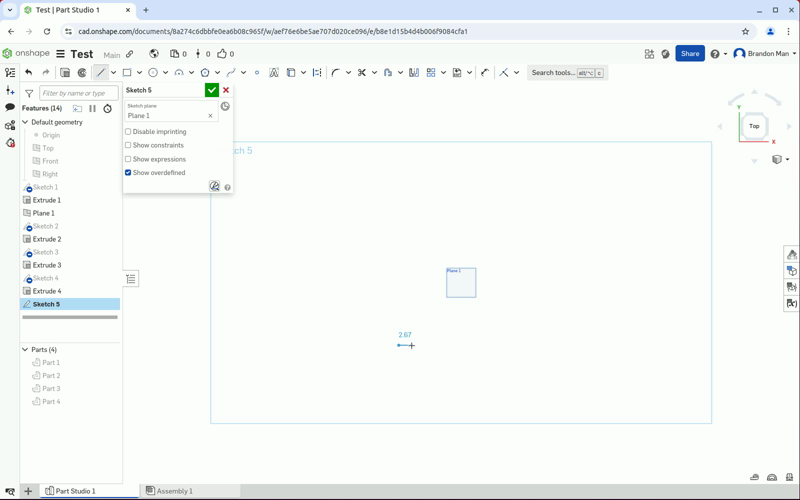
click(411, 345)
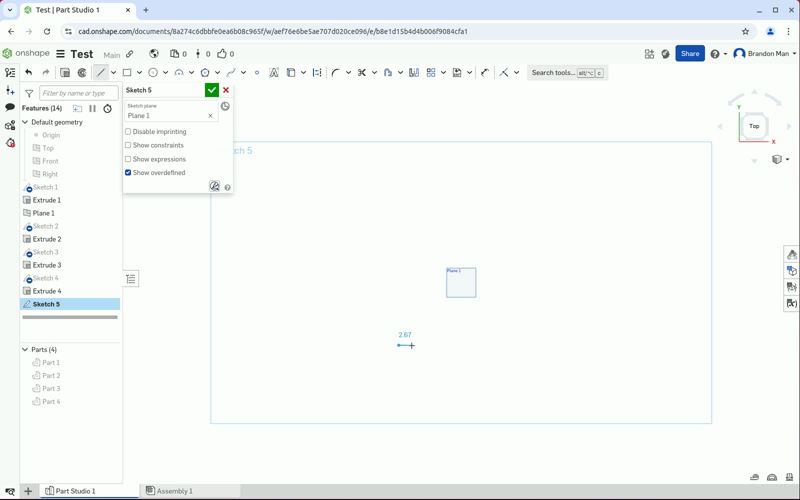
key_up(shift)
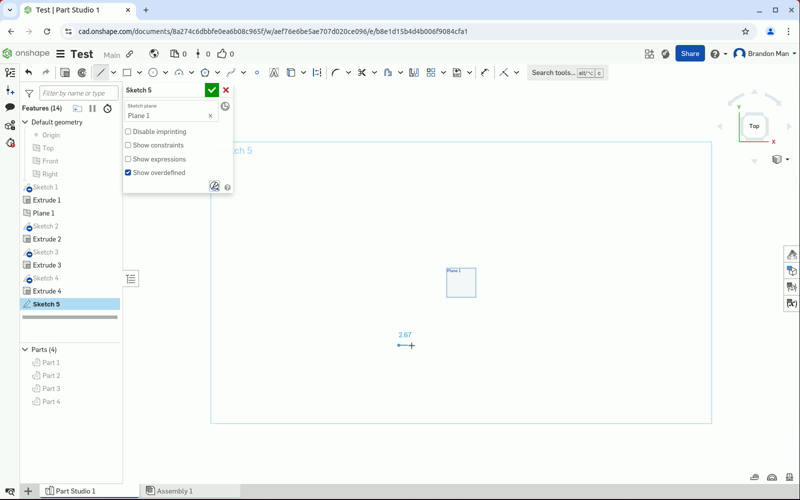
key_down(shift)
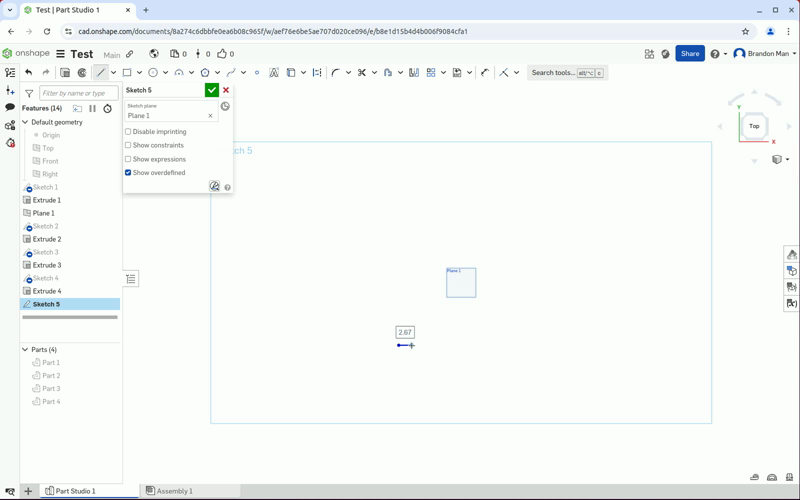
mouse_move(441, 345)
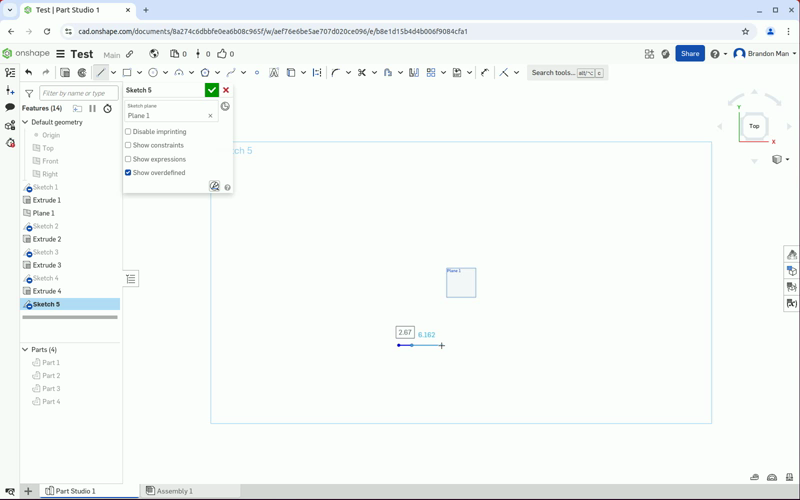
mouse_move(411, 332)
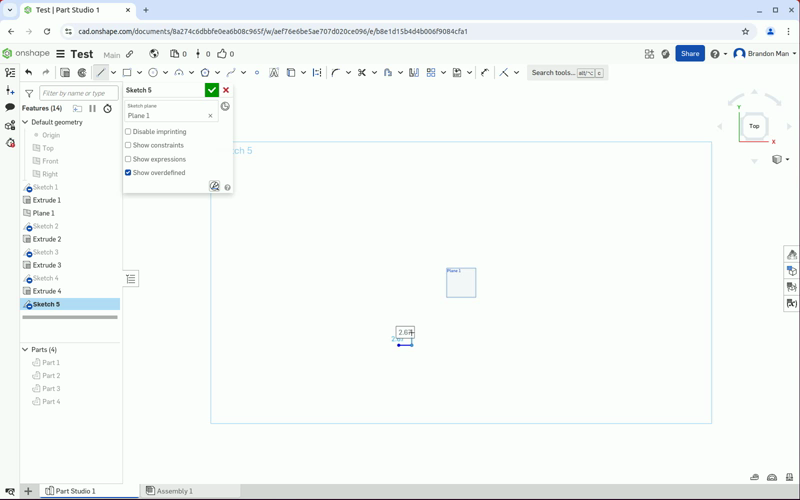
click(411, 332)
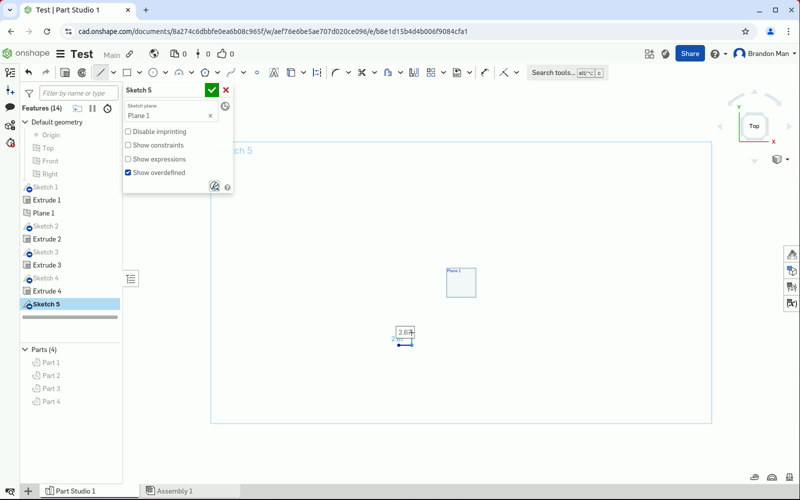
key_up(shift)
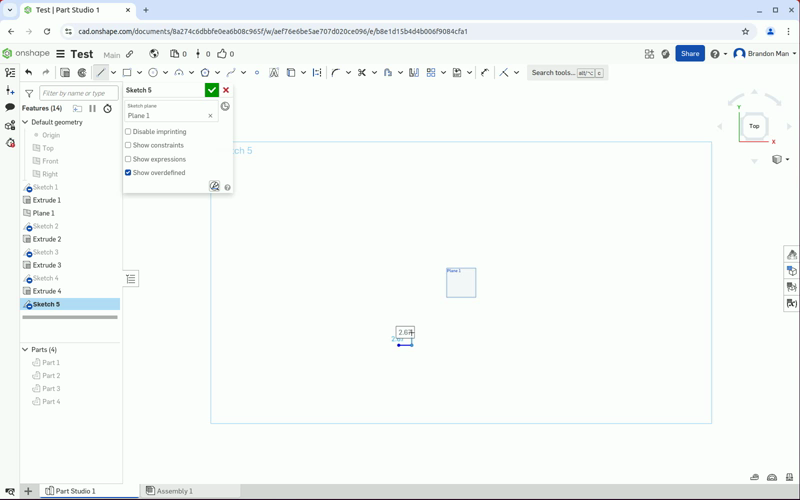
key_down(shift)
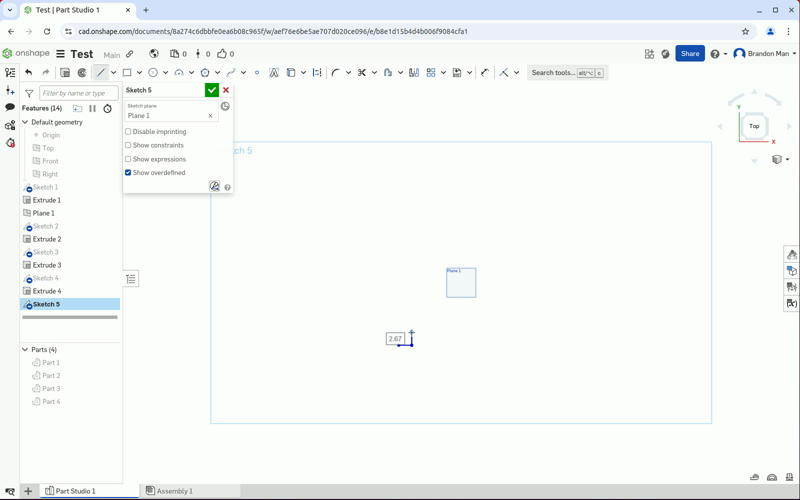
mouse_move(441, 332)
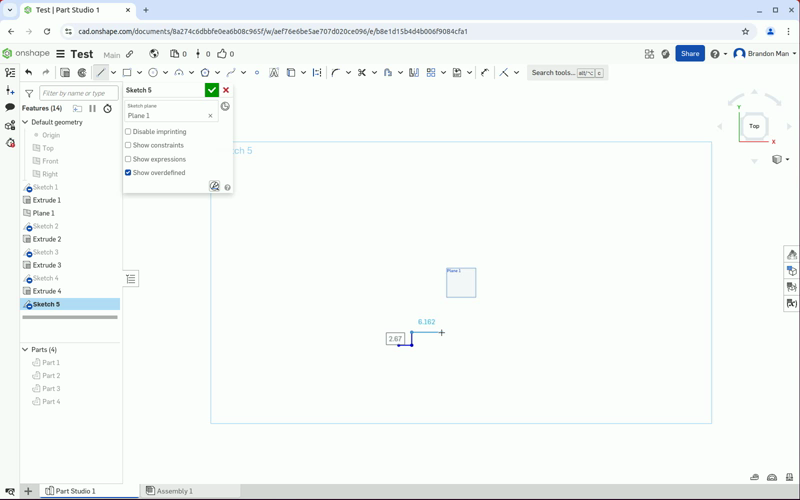
mouse_move(398, 332)
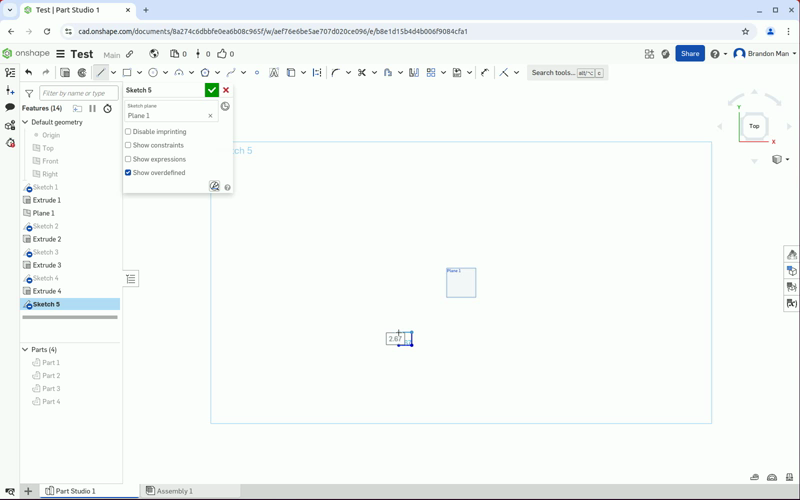
click(398, 332)
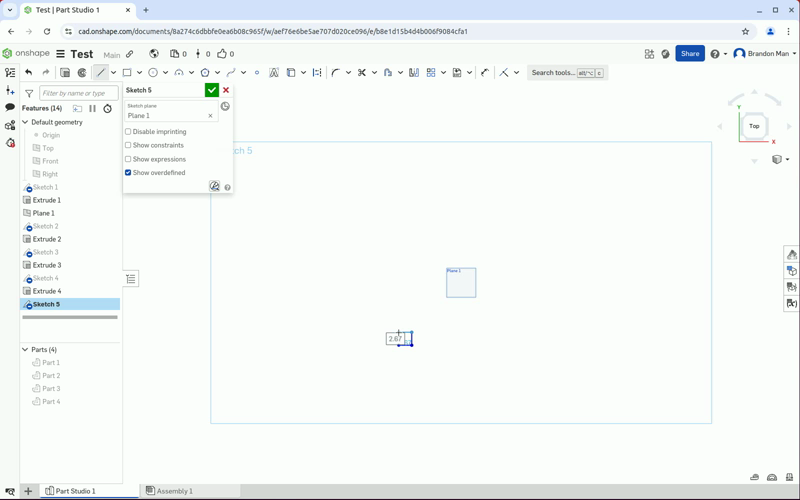
key_up(shift)
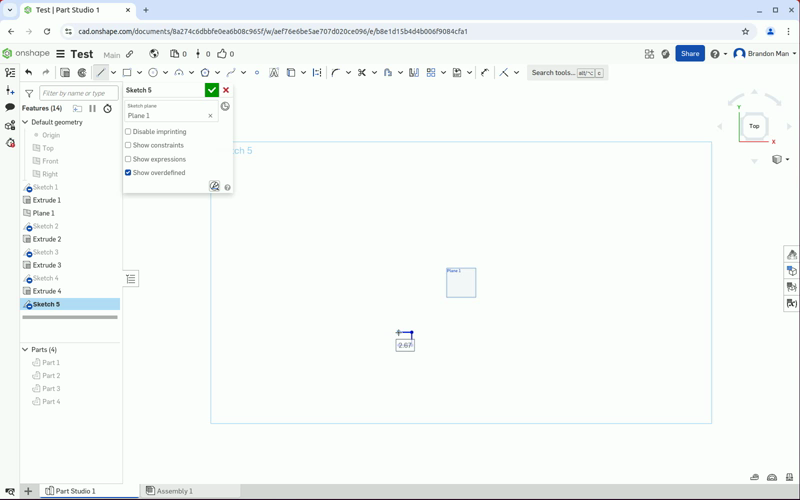
mouse_move(428, 332)
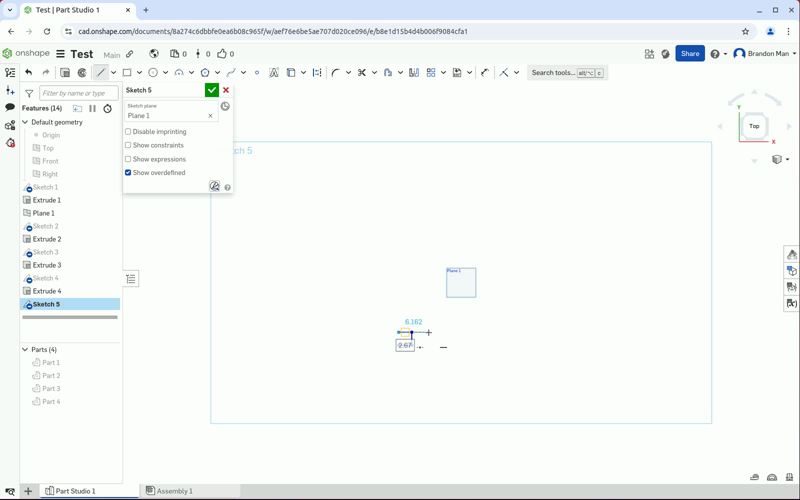
key_down(shift)
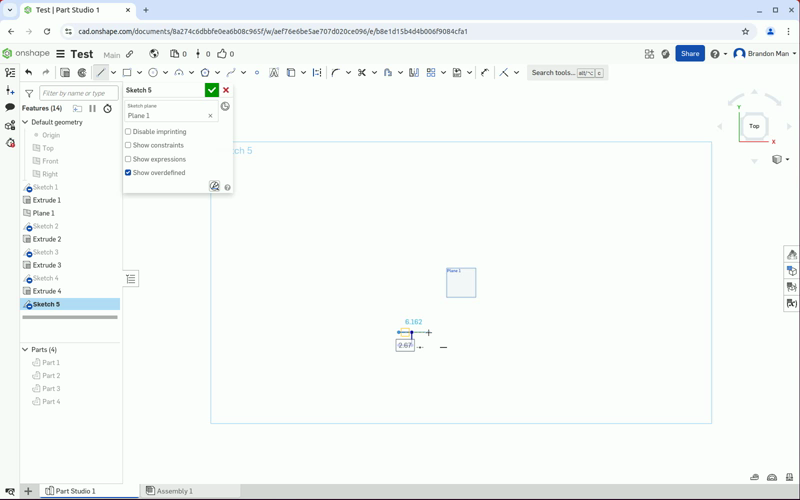
mouse_move(398, 345)
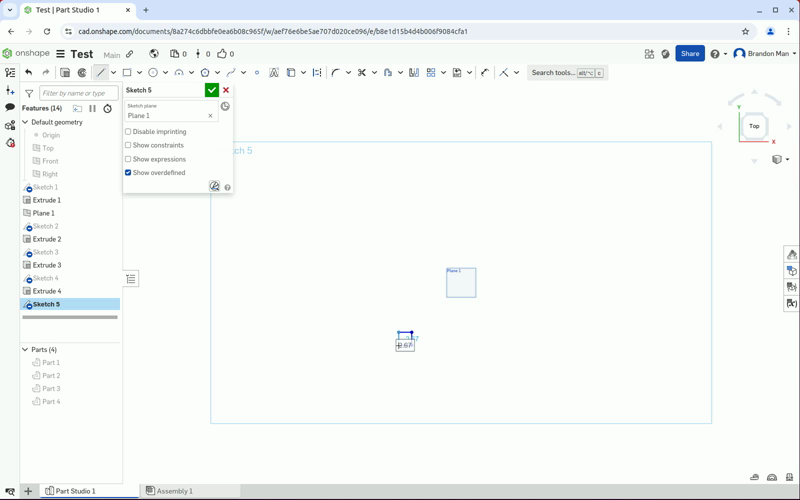
key_up(shift)
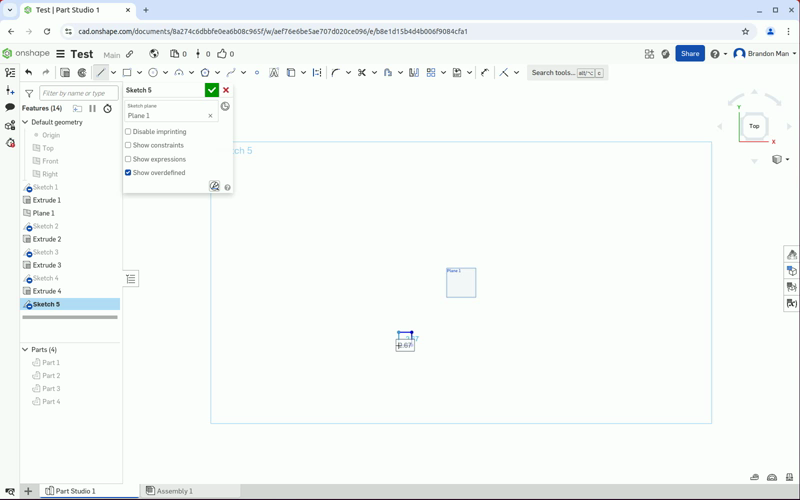
click(398, 345)
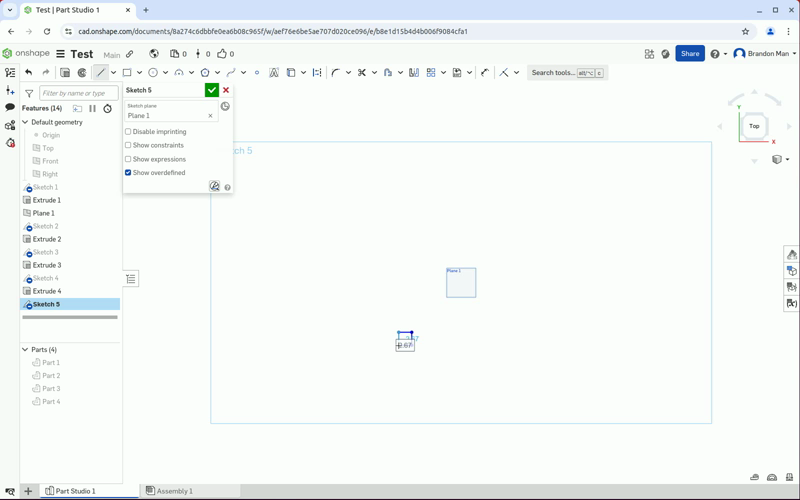
key(esc)
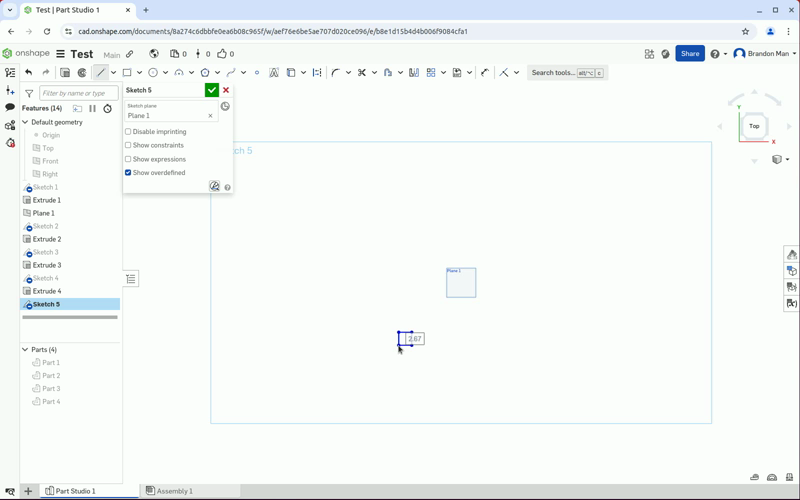
mouse_move(400, 334)
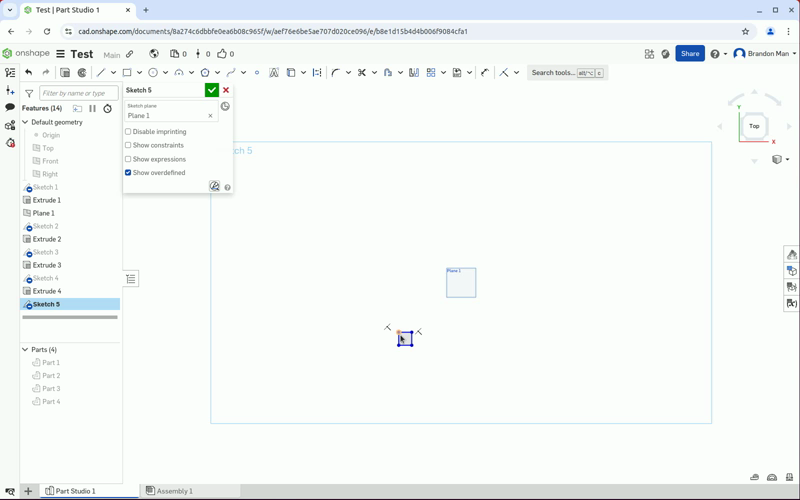
scroll(6)
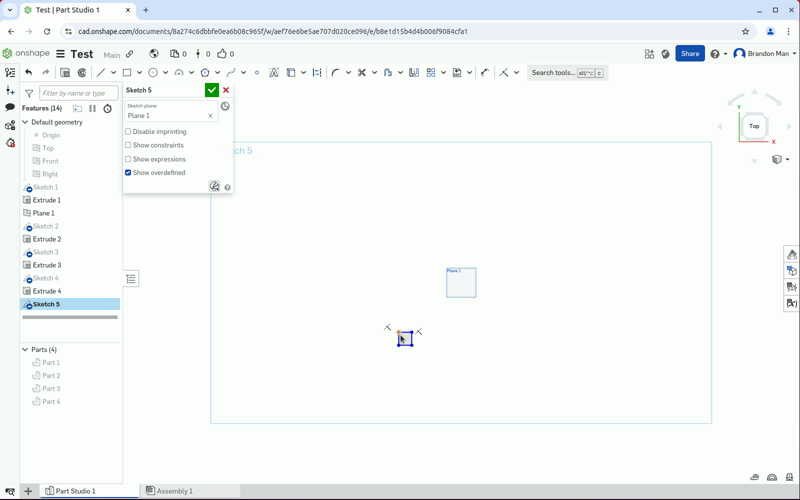
scroll(6)
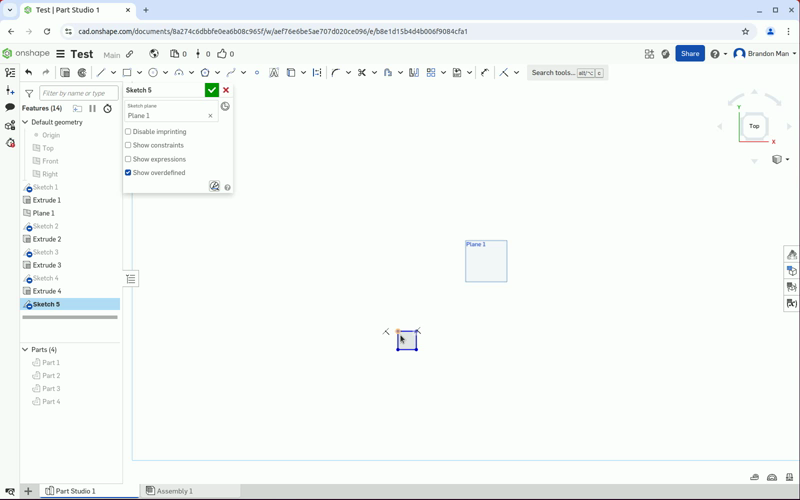
scroll(6)
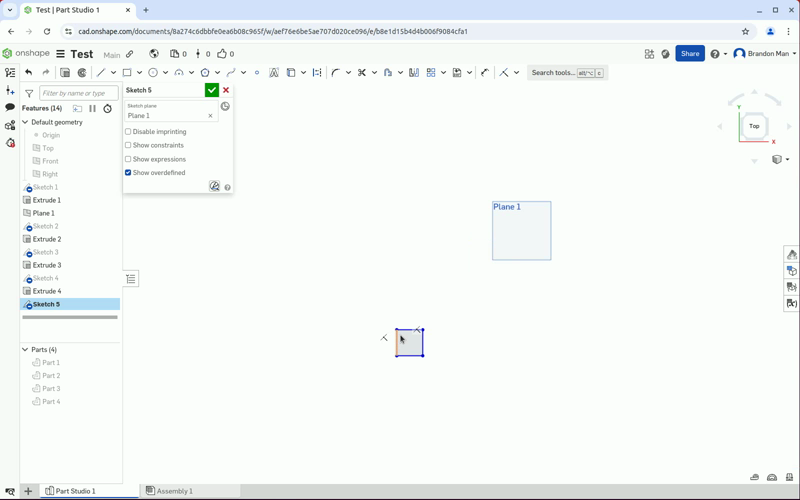
scroll(6)
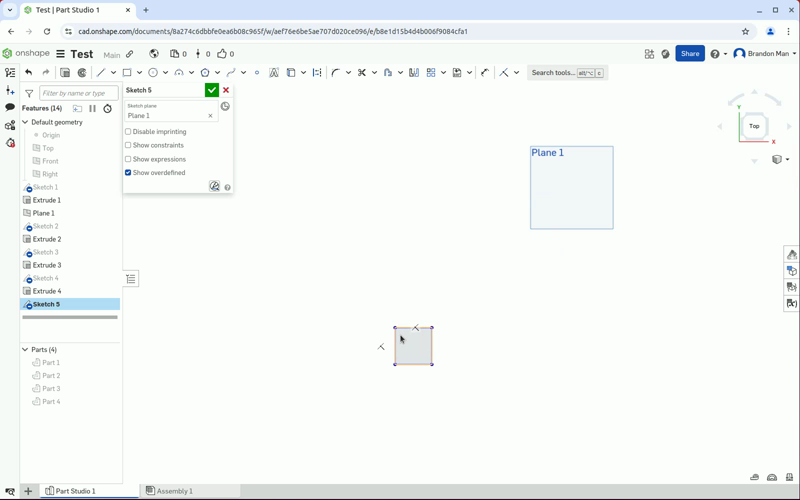
scroll(6)
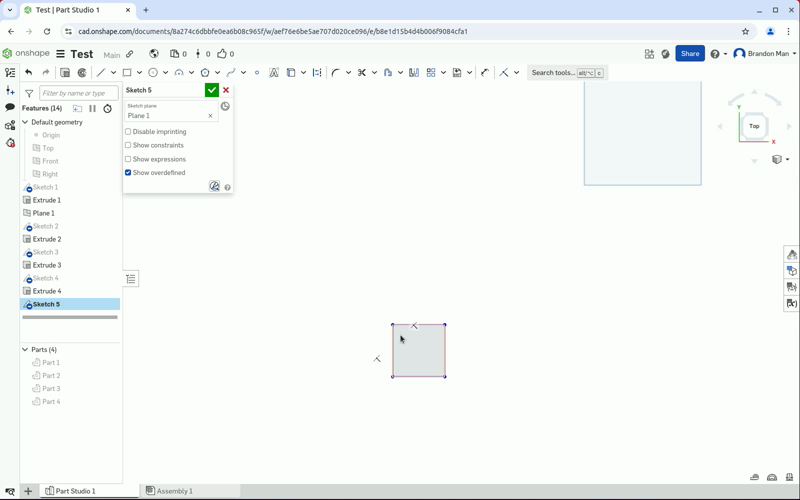
scroll(6)
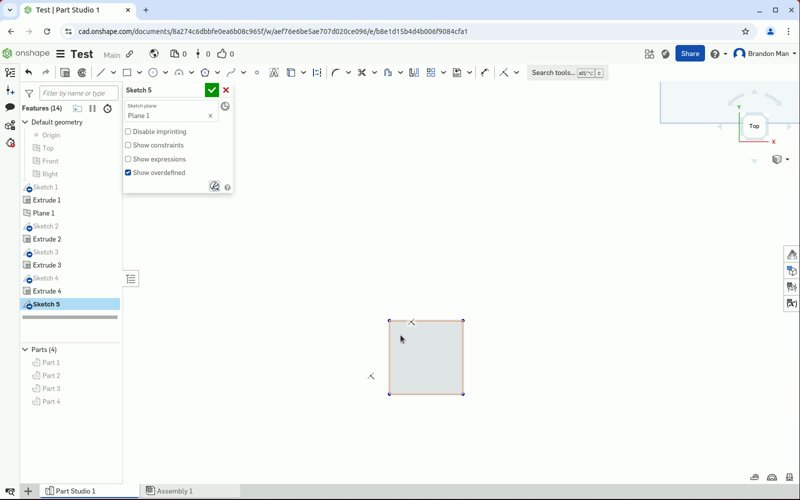
scroll(6)
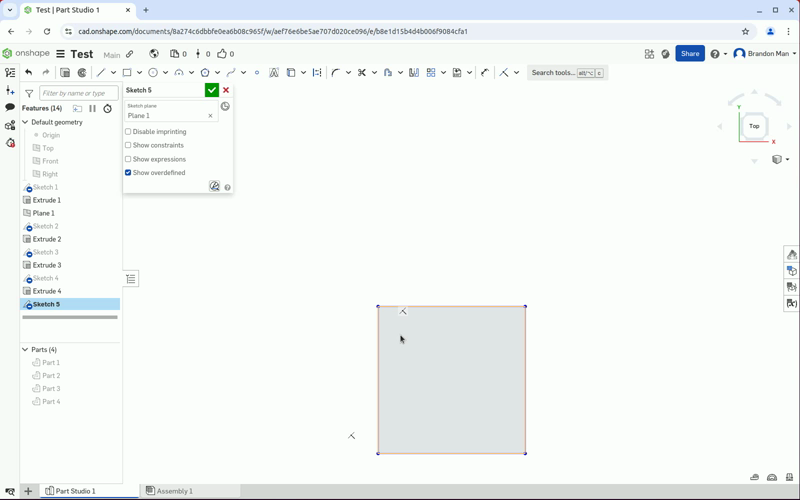
click(400, 334)
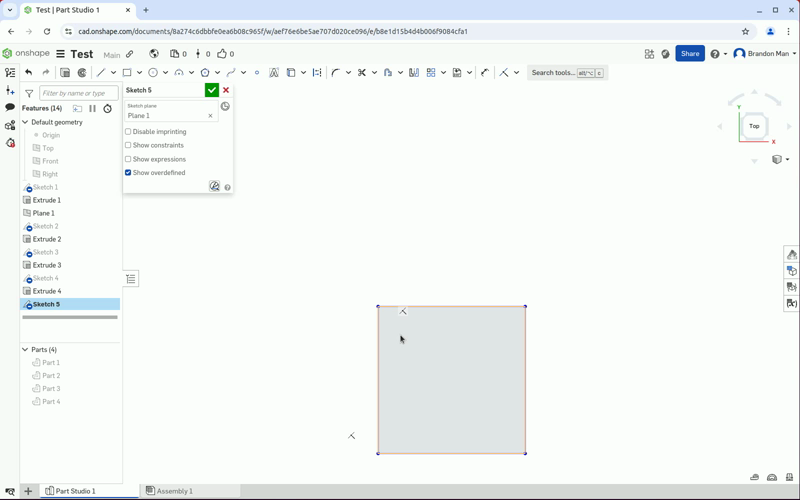
scroll(-6)
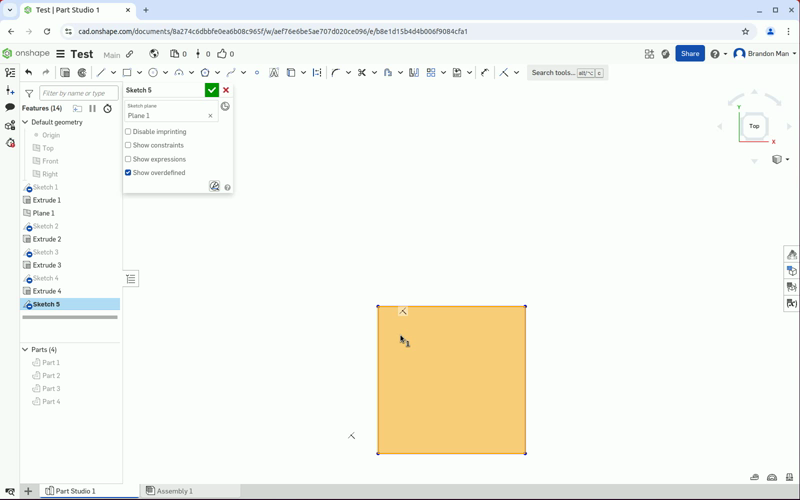
scroll(-6)
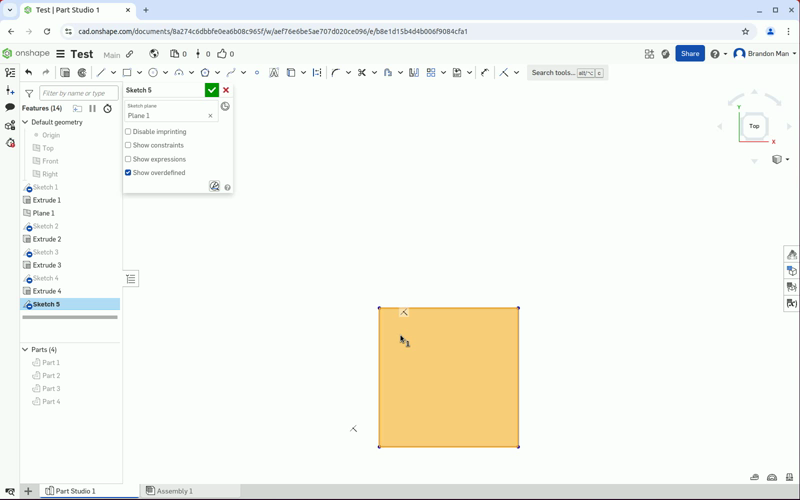
scroll(-6)
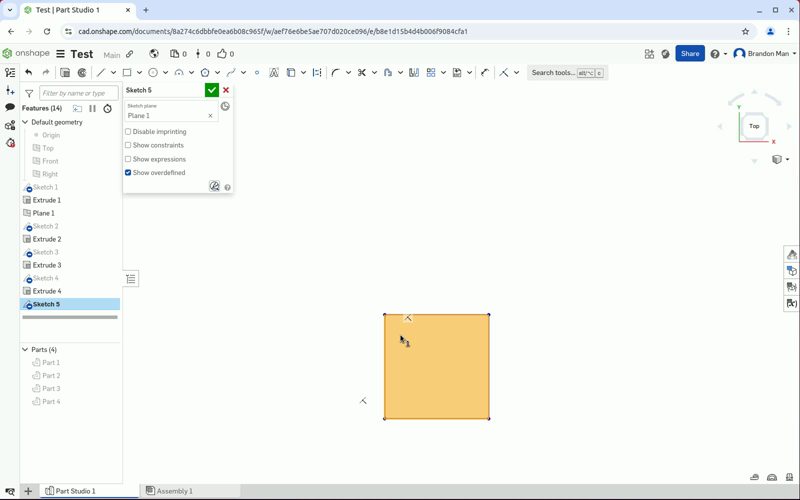
scroll(-6)
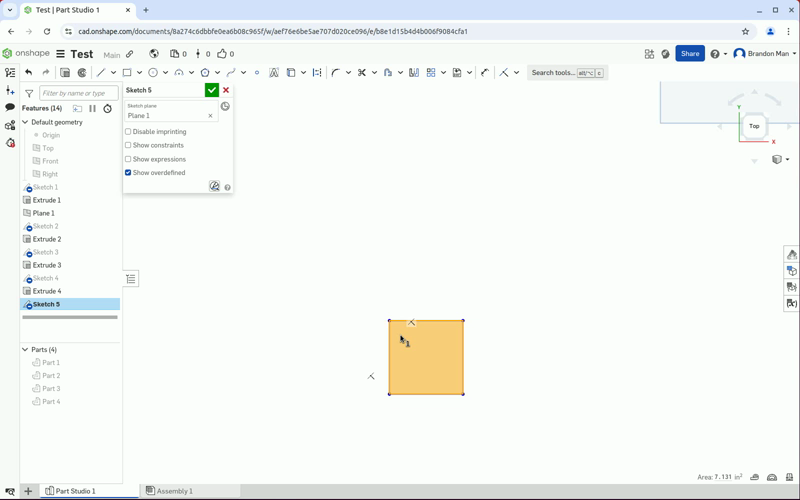
scroll(-6)
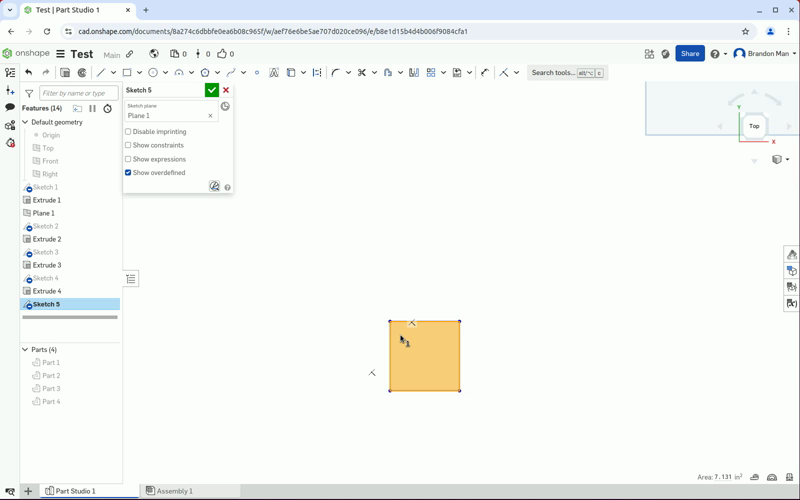
scroll(-6)
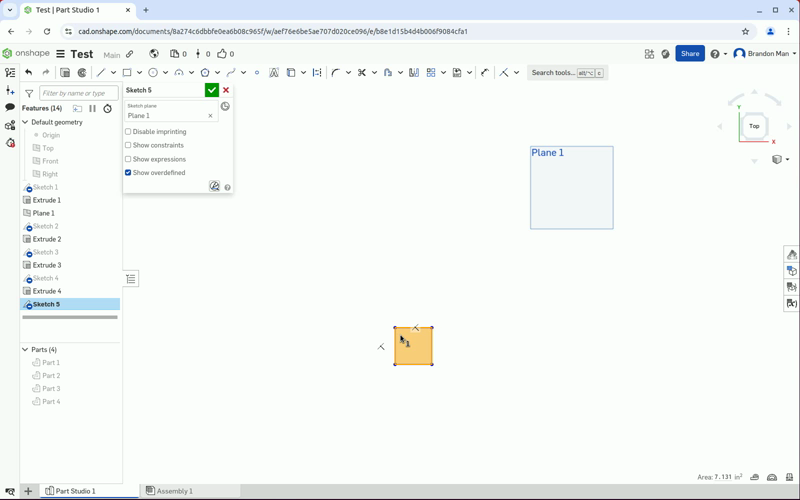
scroll(-6)
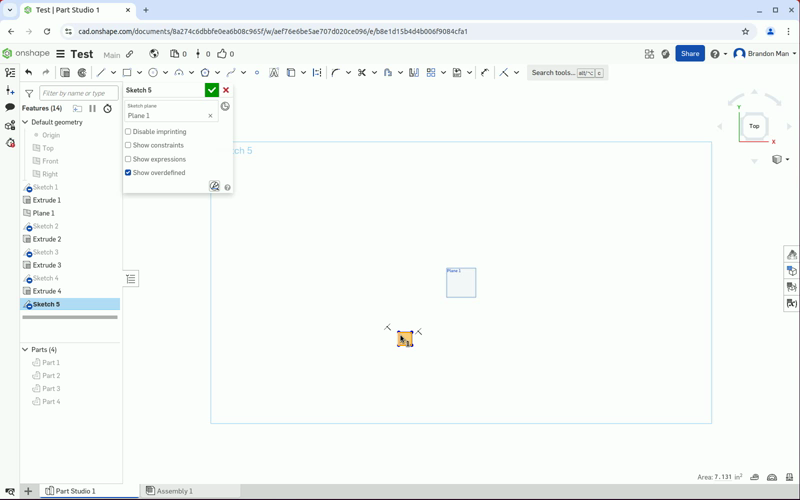
mouse_move(73, 352)
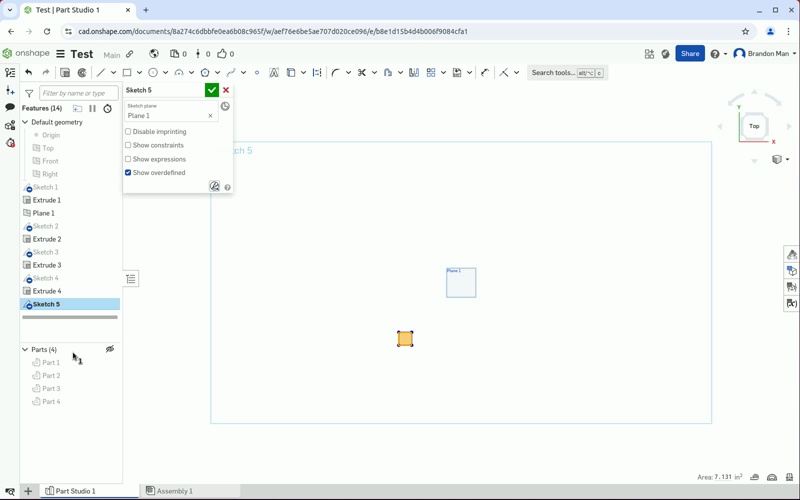
key(shift+y)
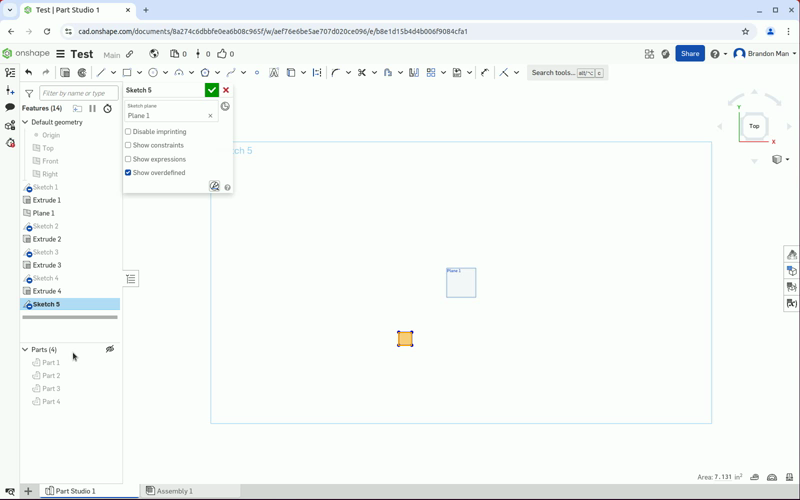
key(shift+e)
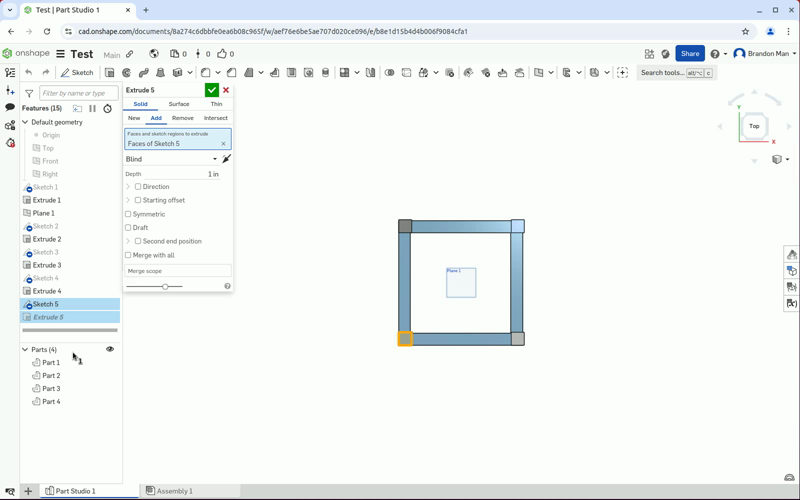
mouse_move(143, 106)
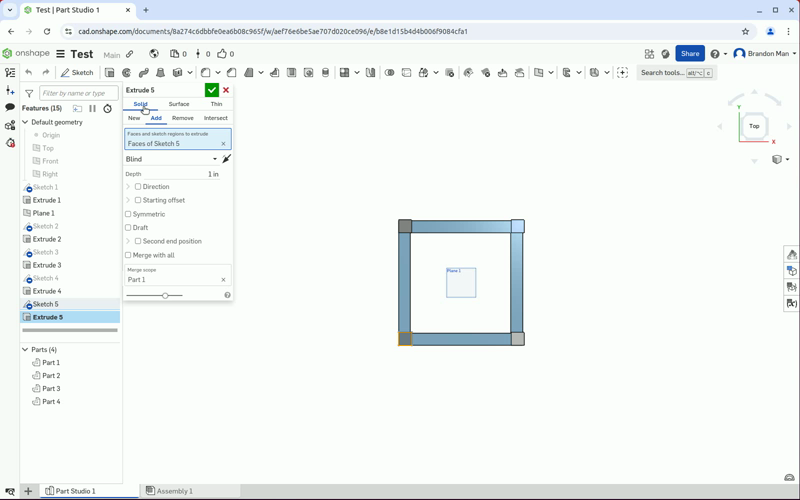
click(143, 106)
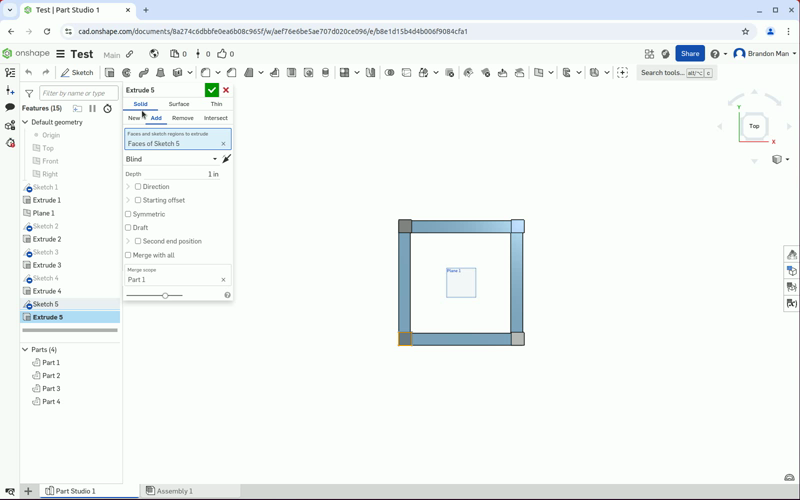
mouse_move(137, 120)
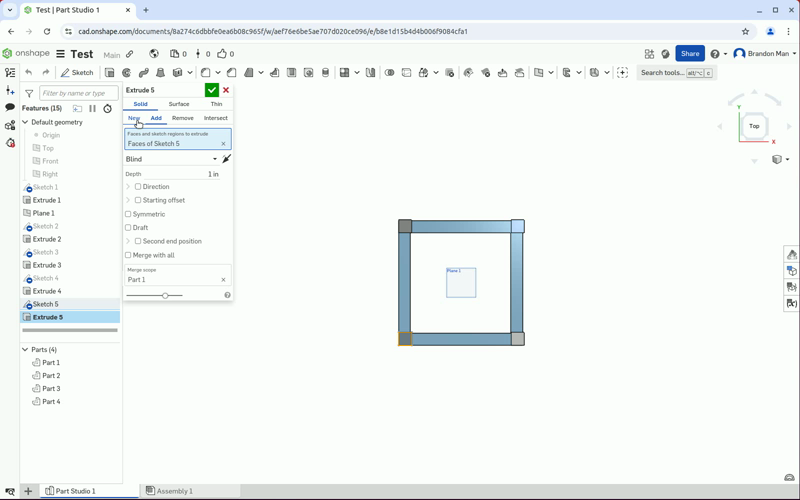
click(137, 120)
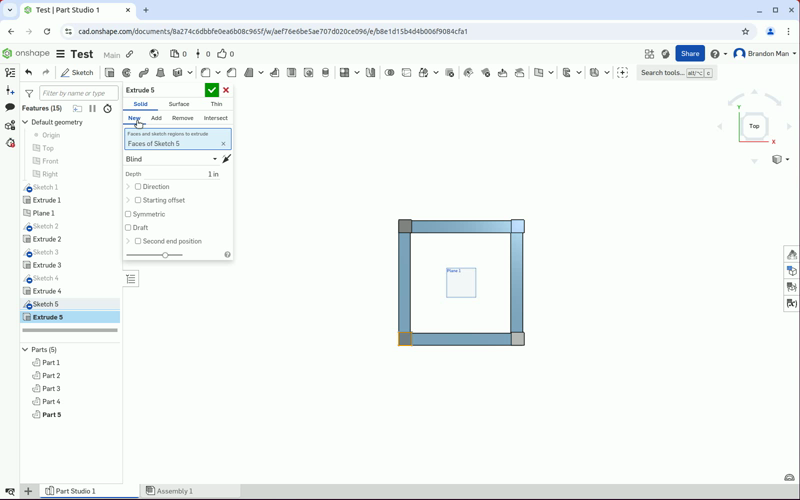
key(tab, 4)
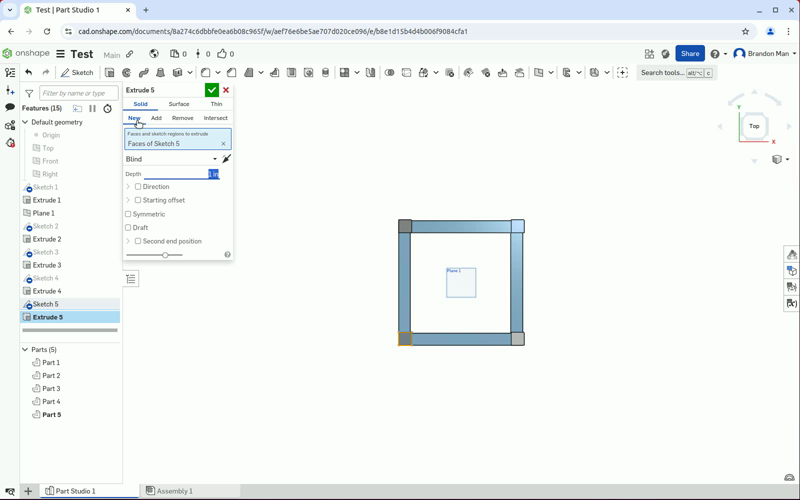
text(20.701)
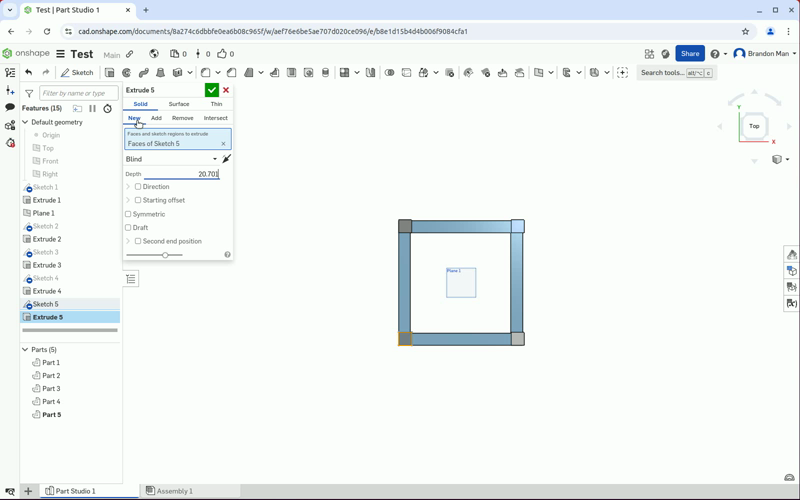
key(enter)
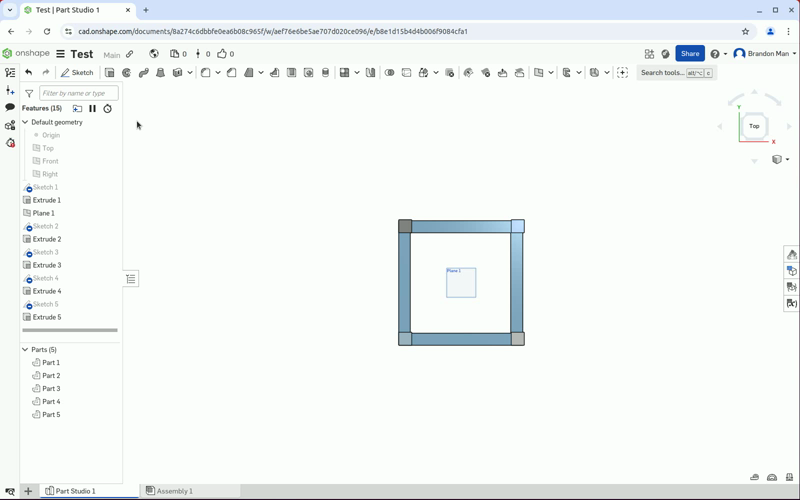
key(shift+h)
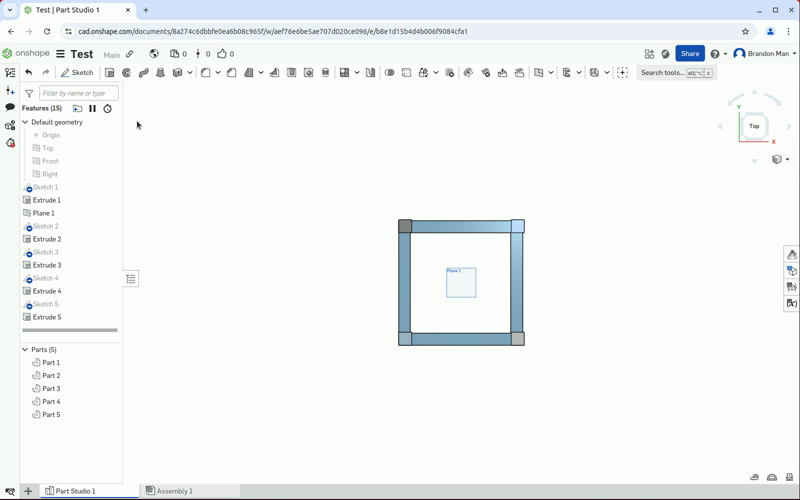
key(shift+h)
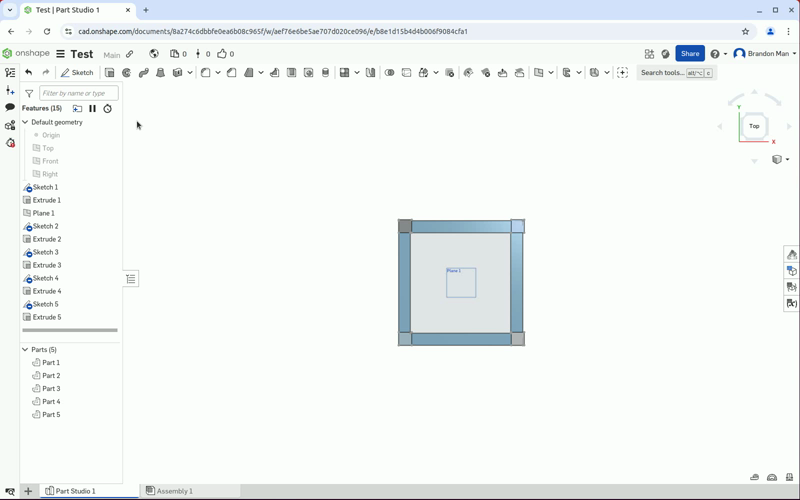
key(shift+7)
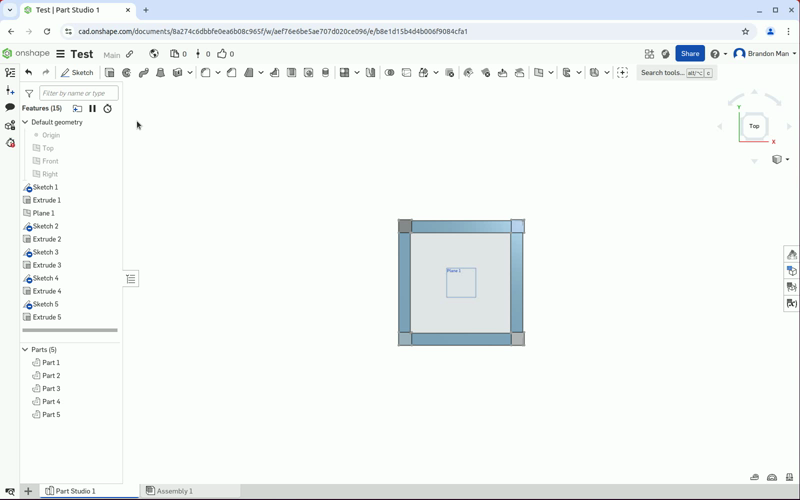
key(up, 3)
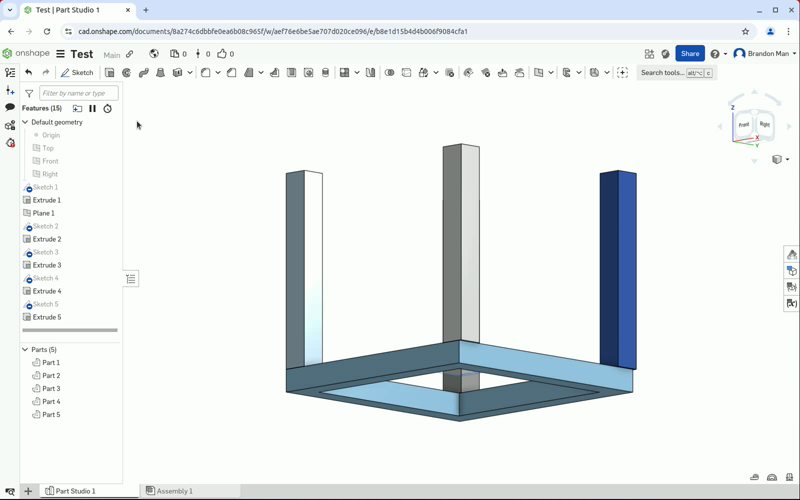
key(left, 3)
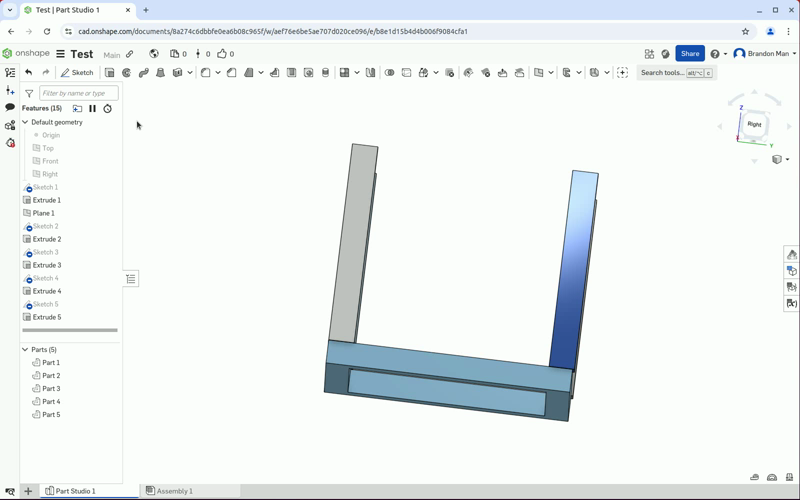
key(right, 3)
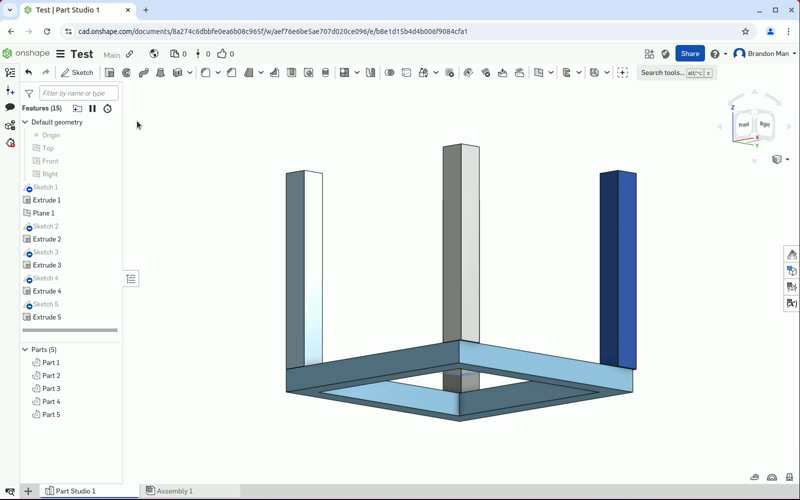
key(down, 3)
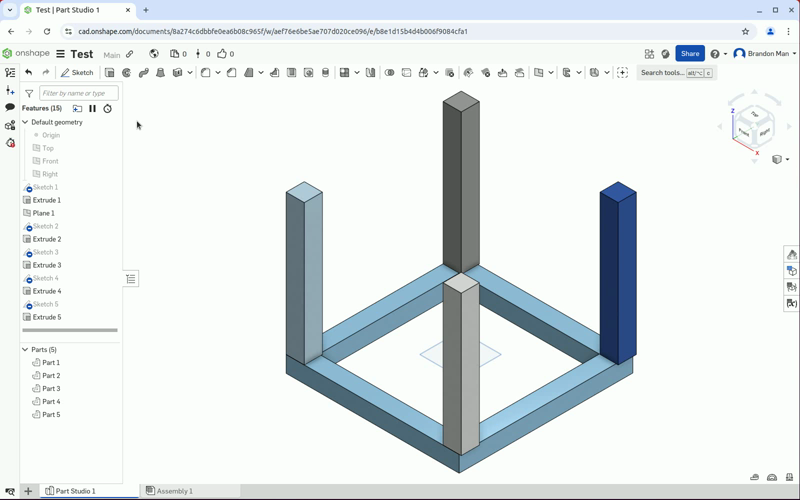
mouse_move(73, 189)
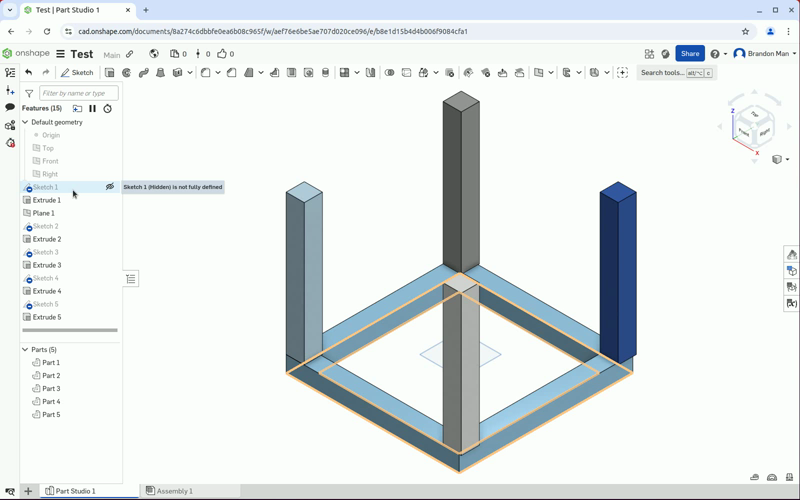
click(73, 189)